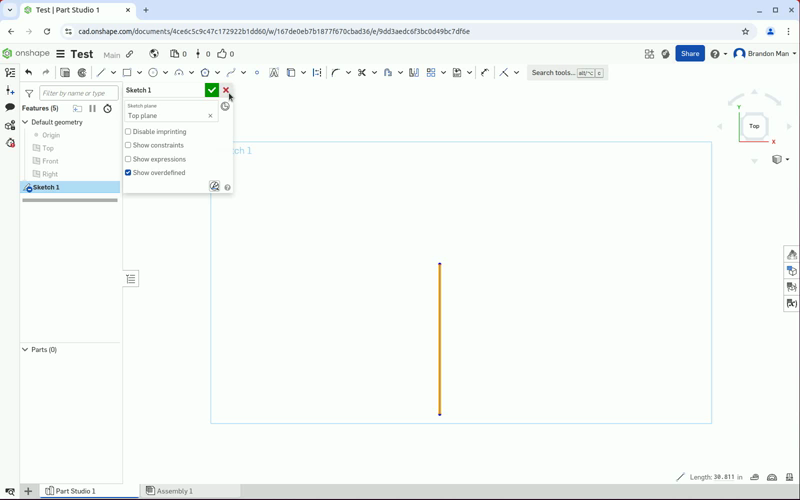
key(shift+h)
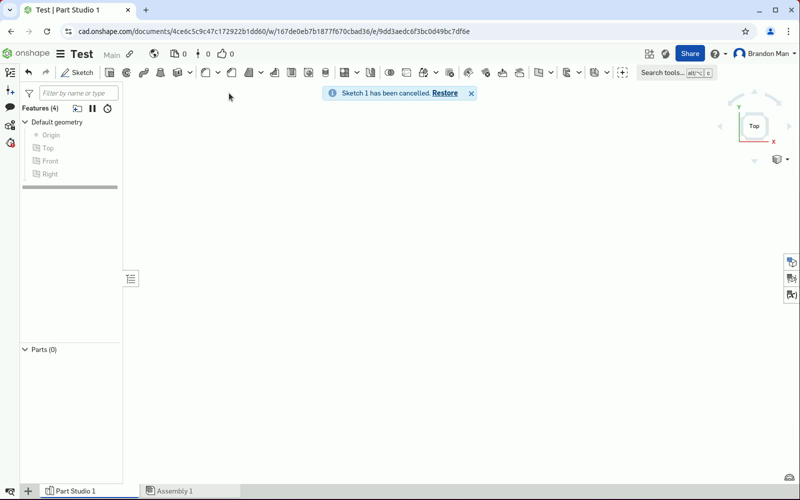
mouse_move(73, 352)
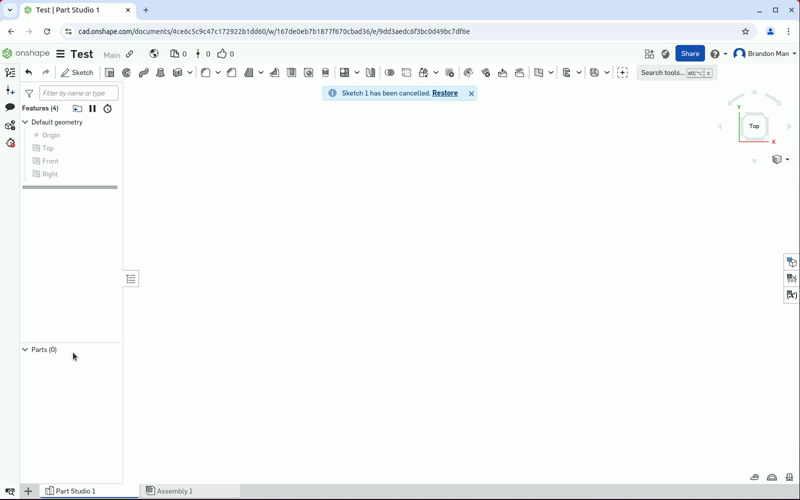
key(y)
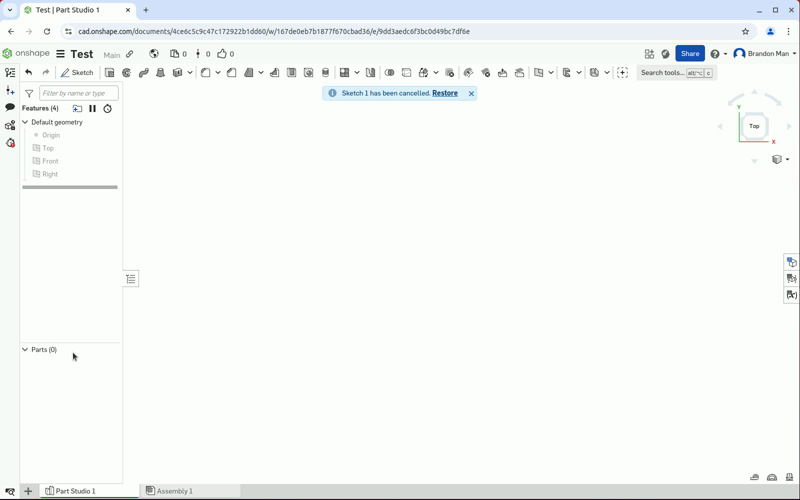
key(shift+p)
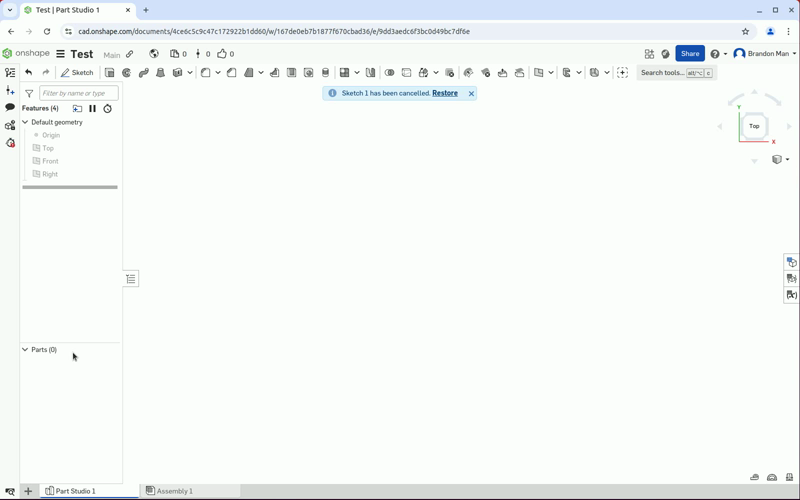
key(space)
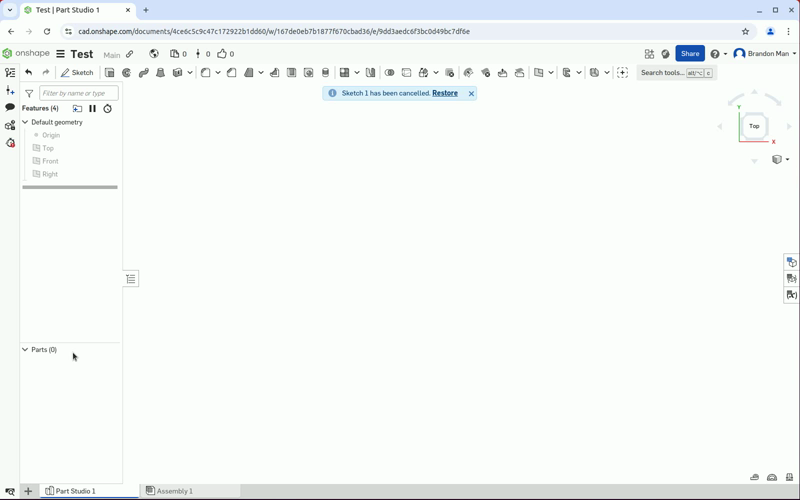
key_down(shift)
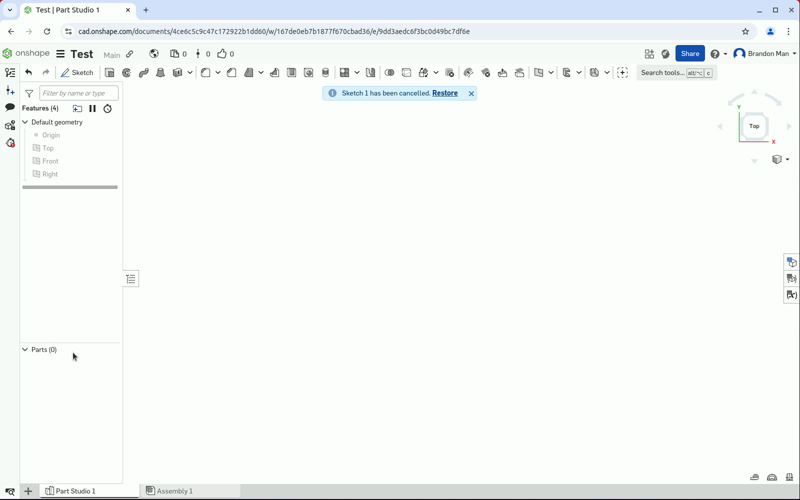
key(up)
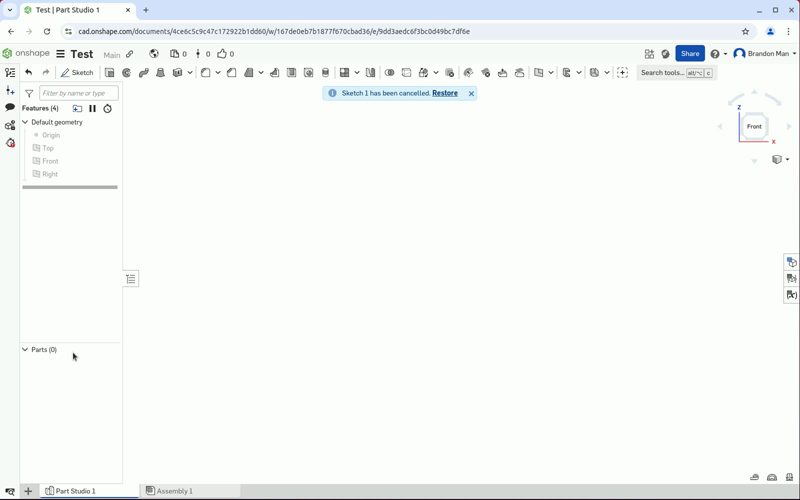
key_up(shift)
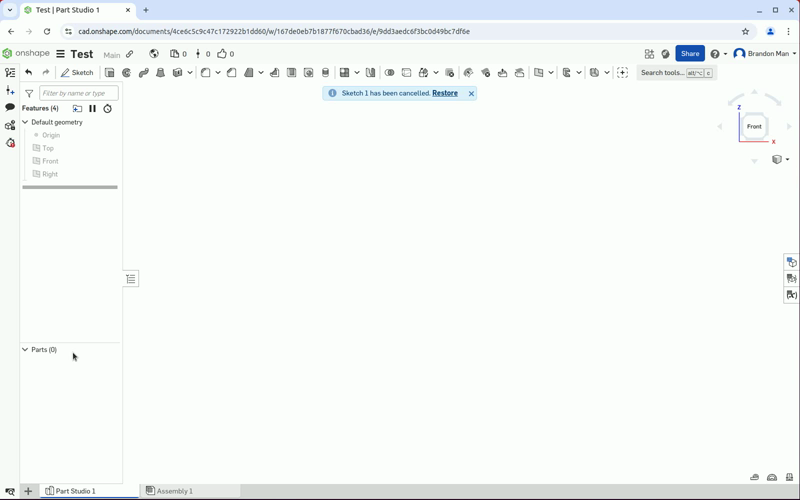
mouse_move(73, 352)
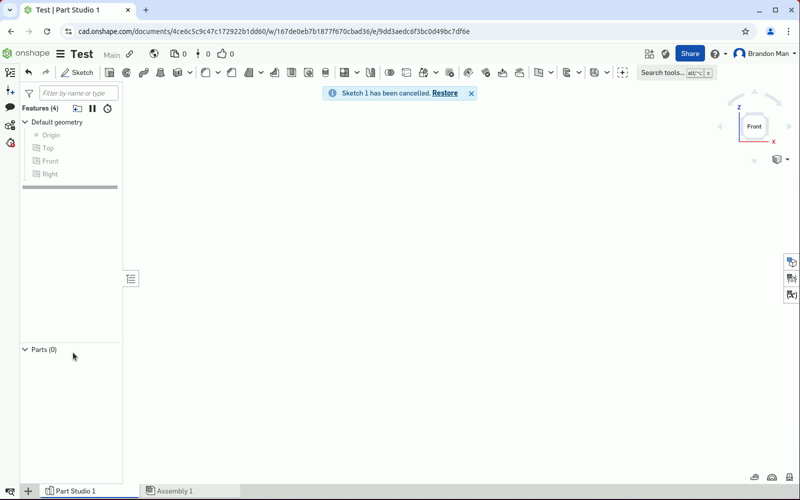
key(shift+y)
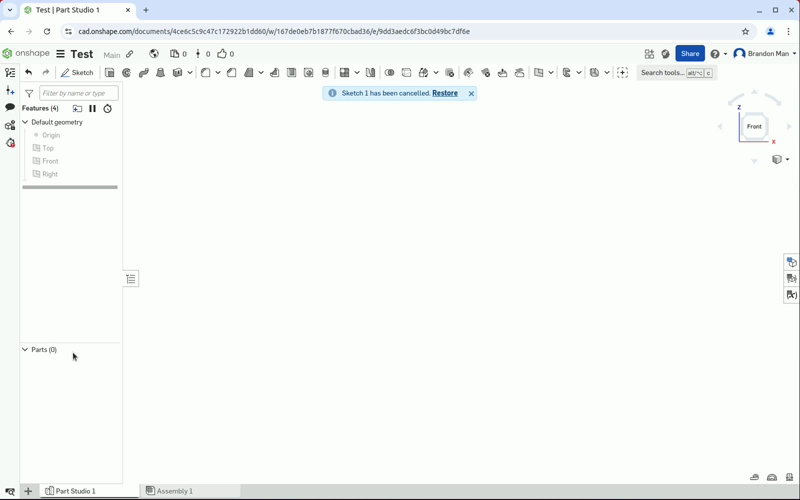
key(shift+s)
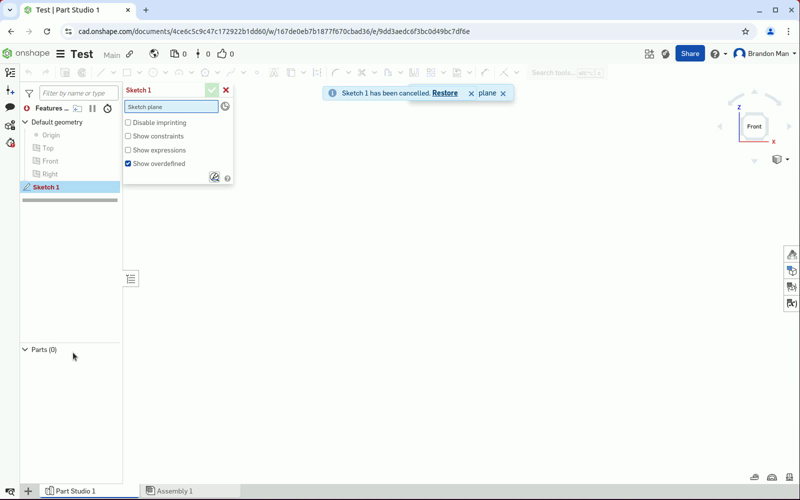
mouse_move(73, 163)
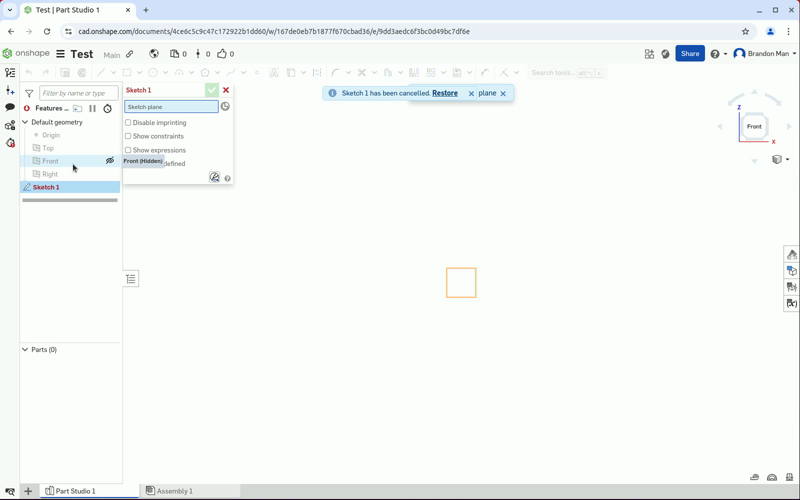
click(73, 163)
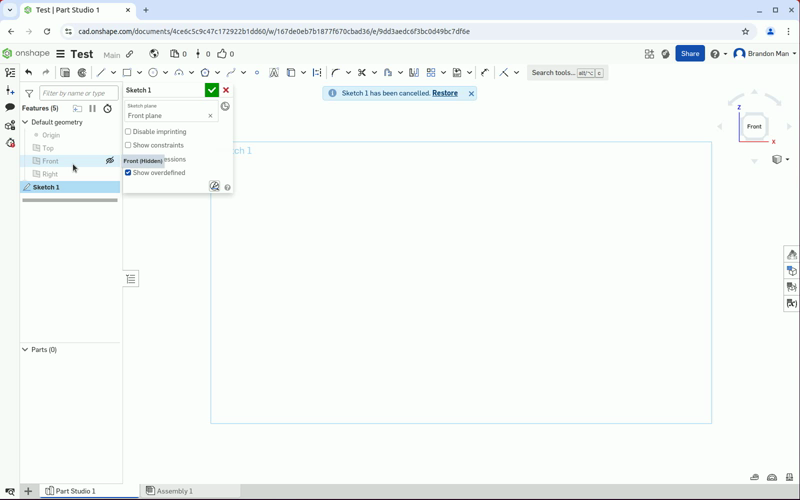
mouse_move(73, 352)
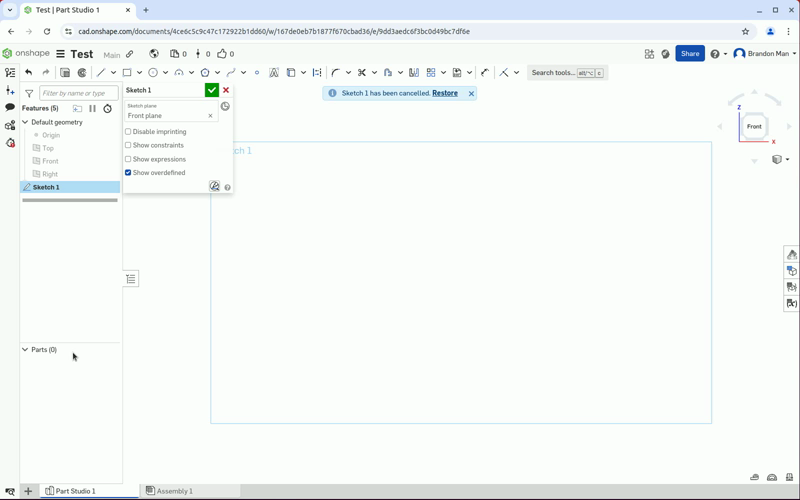
key(y)
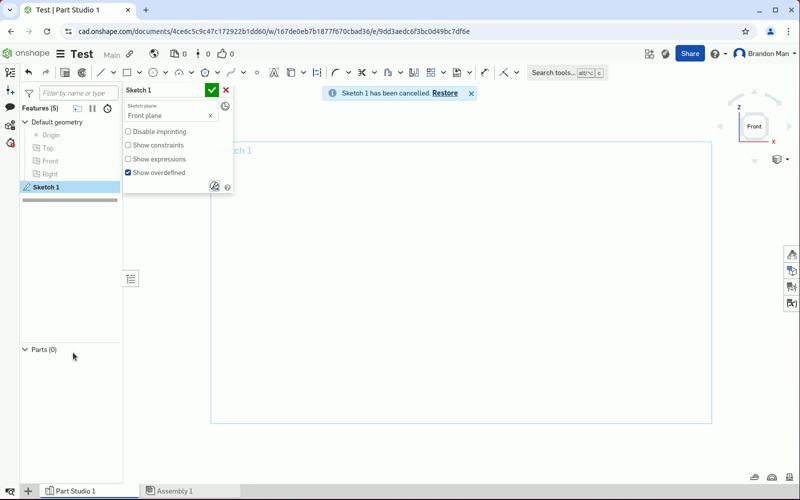
key(l)
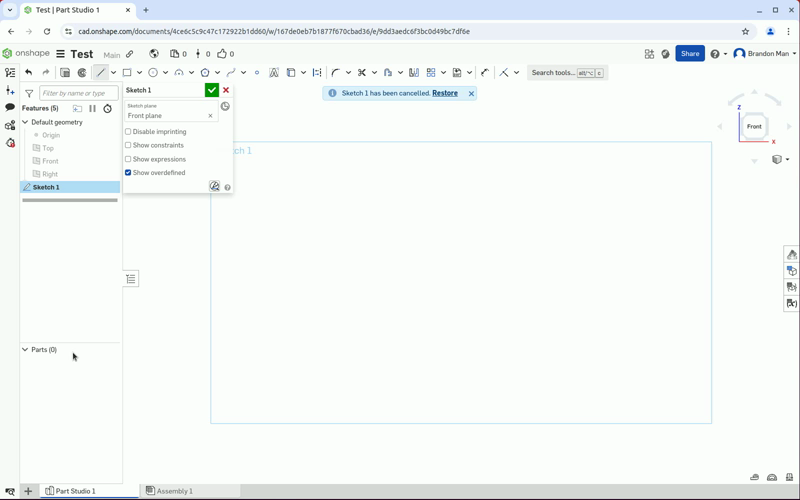
key_down(shift)
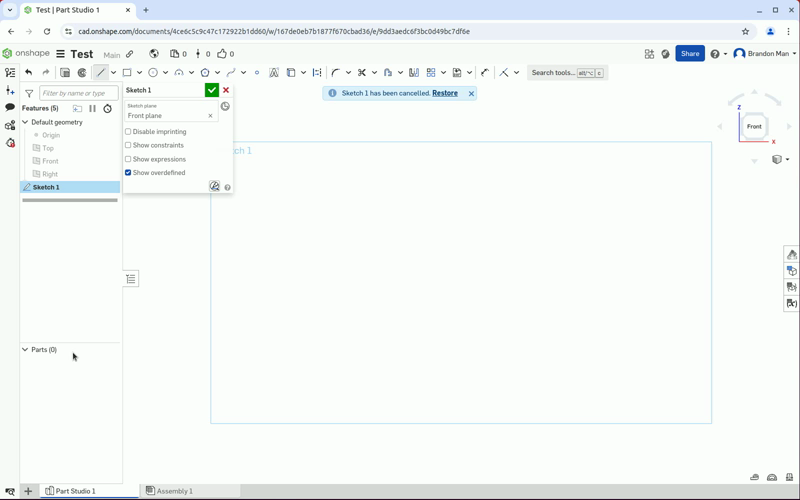
mouse_move(460, 282)
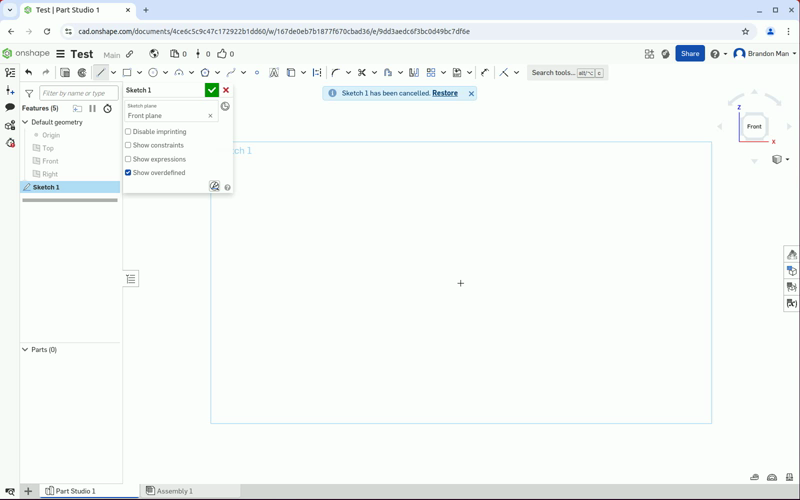
click(460, 282)
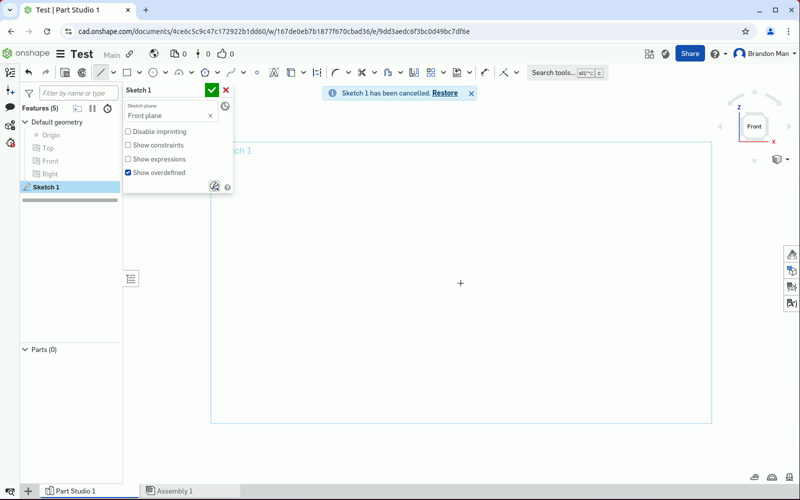
key_up(shift)
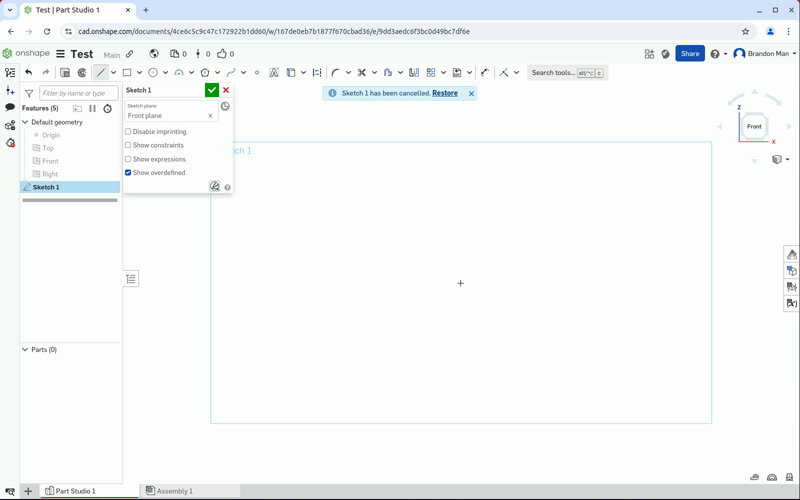
key_down(shift)
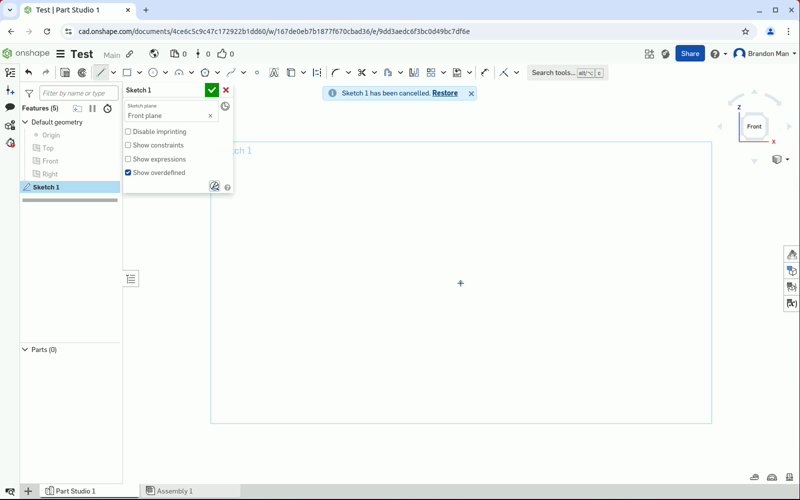
mouse_move(490, 282)
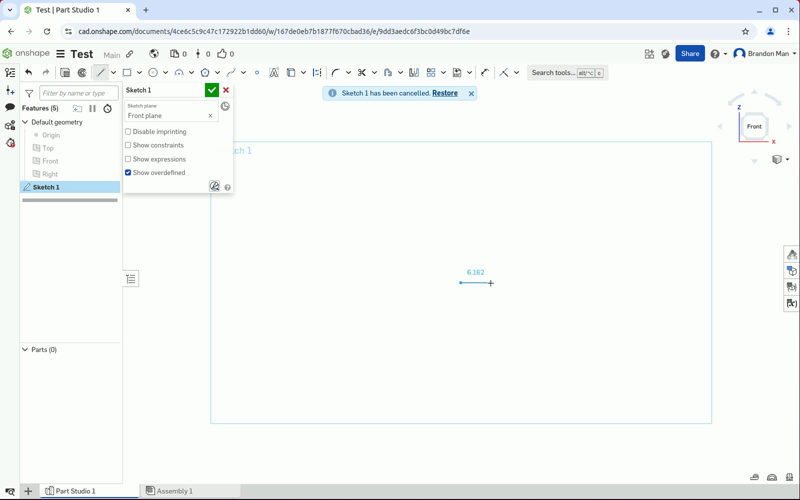
mouse_move(462, 282)
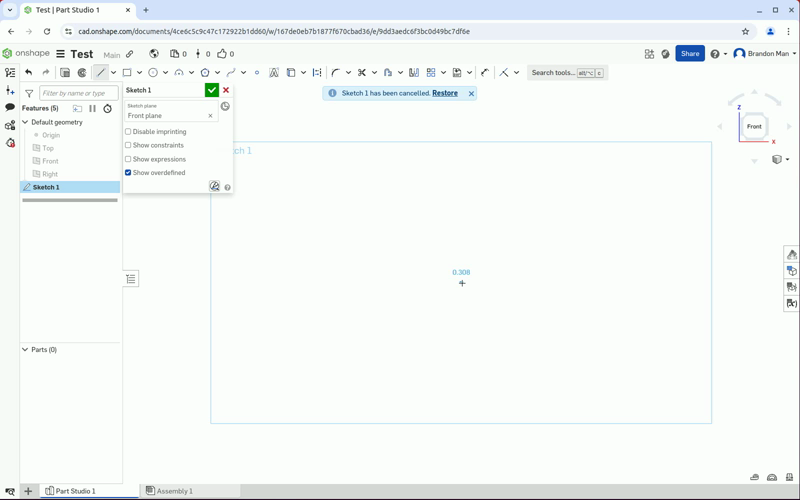
scroll(6)
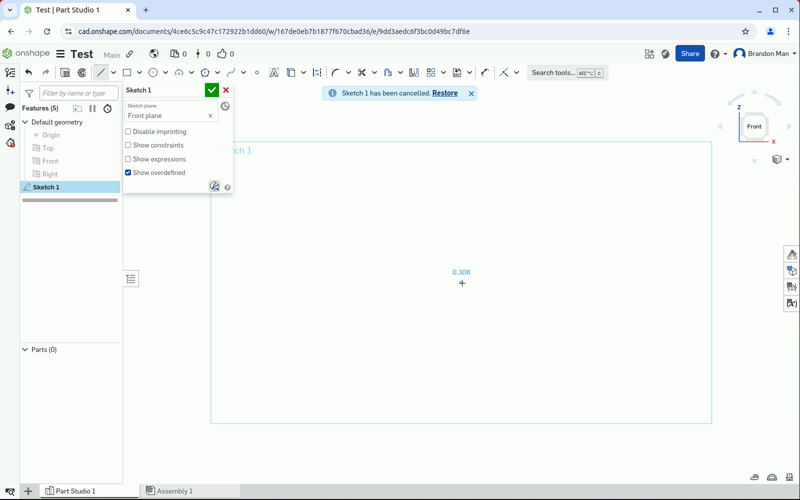
scroll(6)
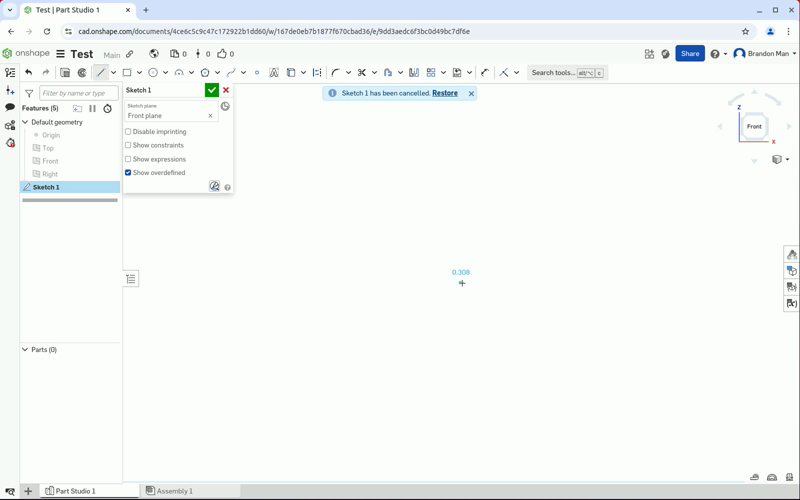
scroll(6)
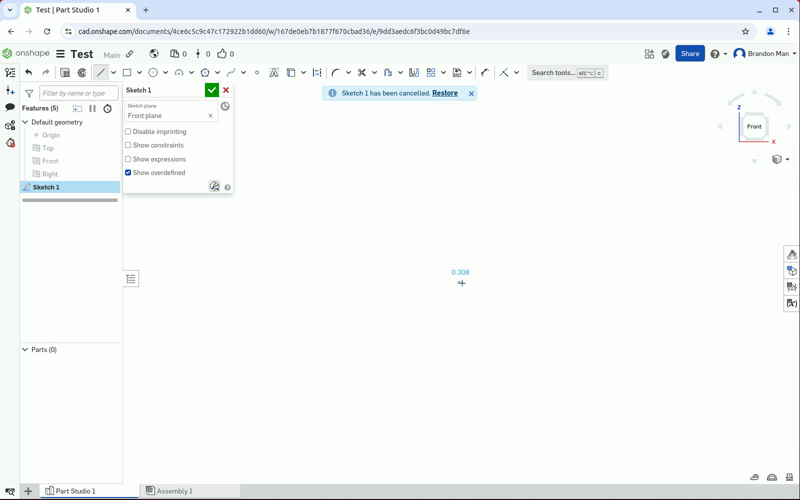
scroll(6)
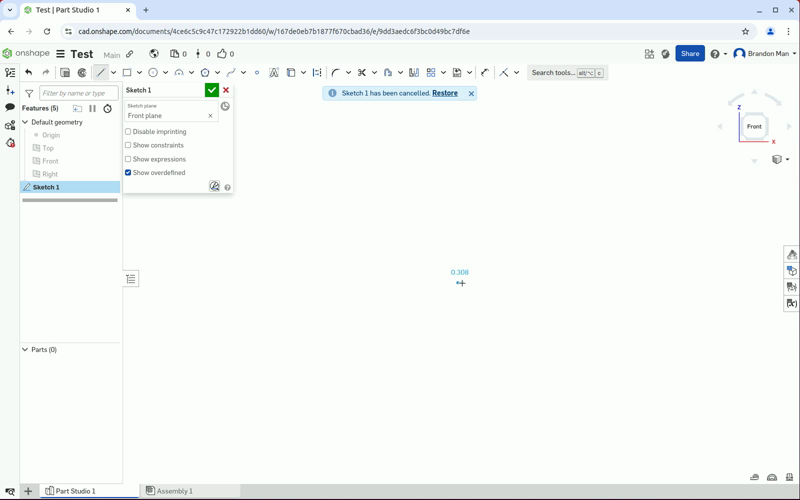
scroll(6)
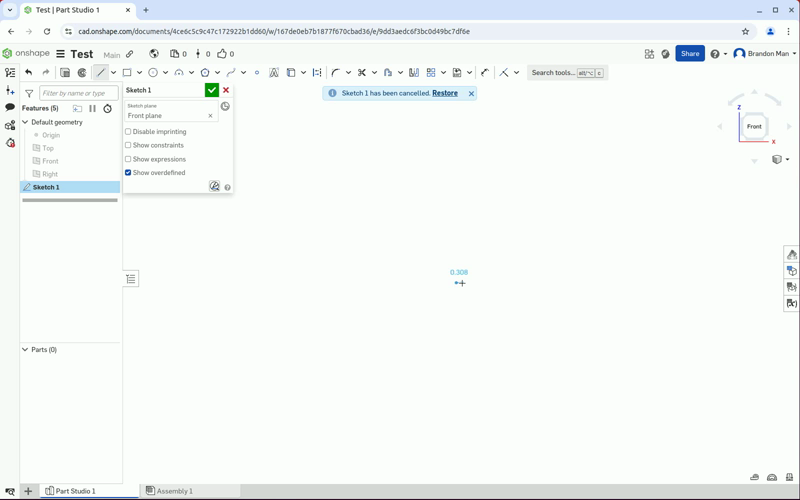
scroll(6)
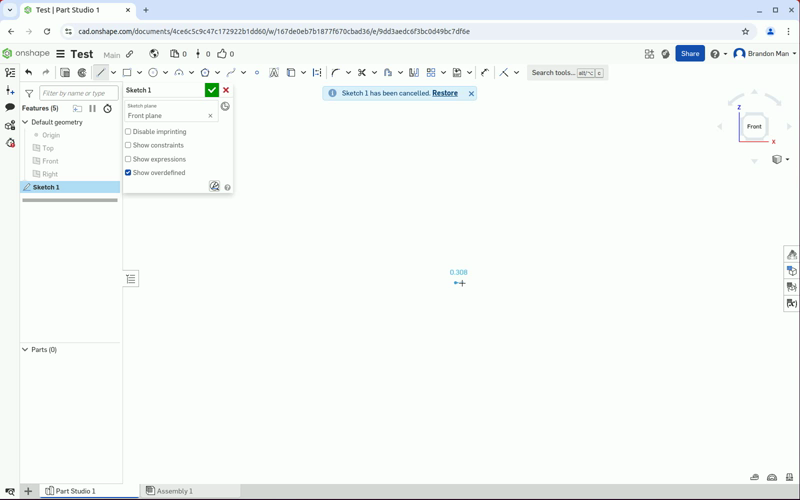
scroll(6)
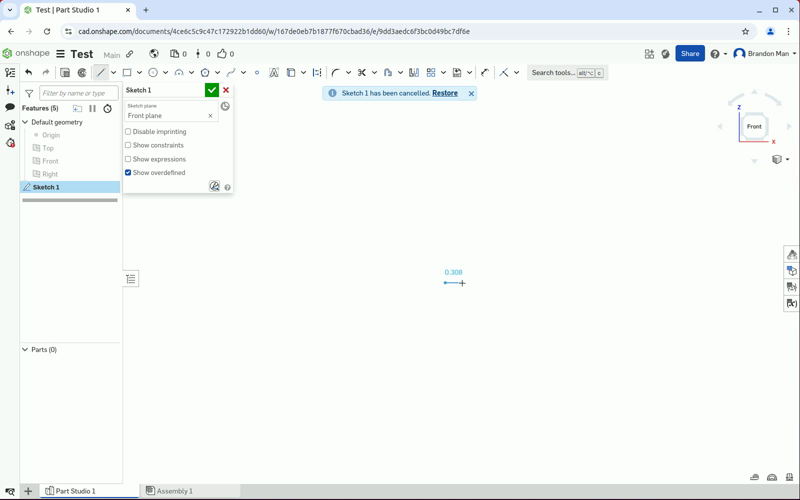
click(462, 282)
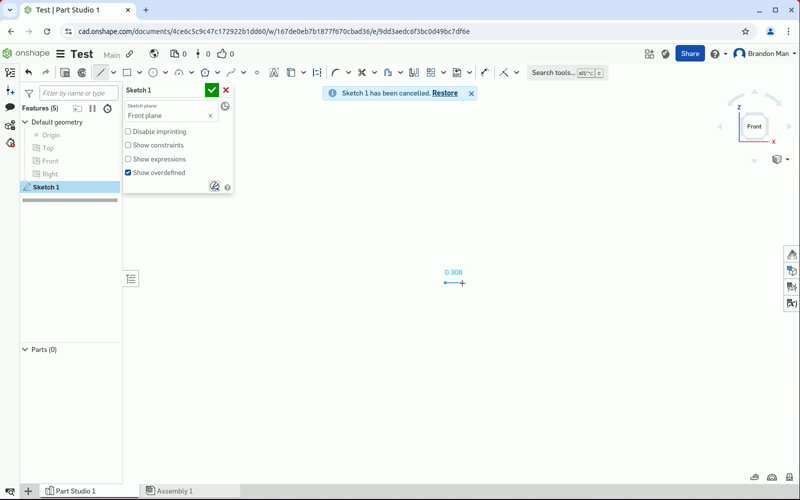
scroll(-6)
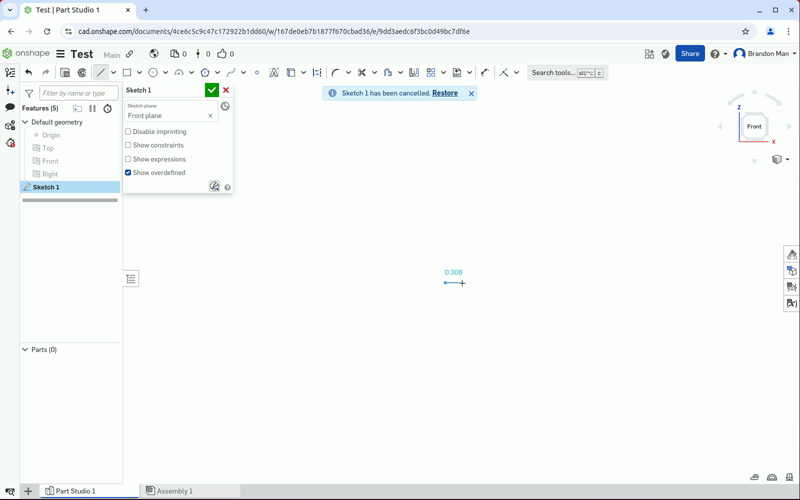
scroll(-6)
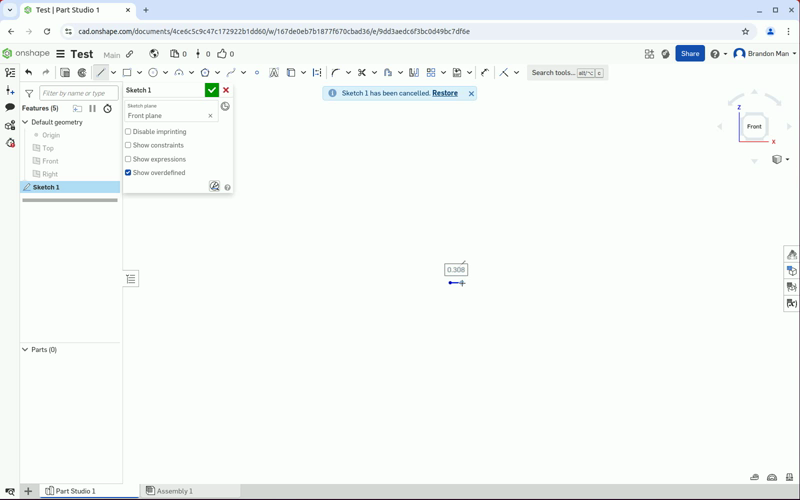
scroll(-6)
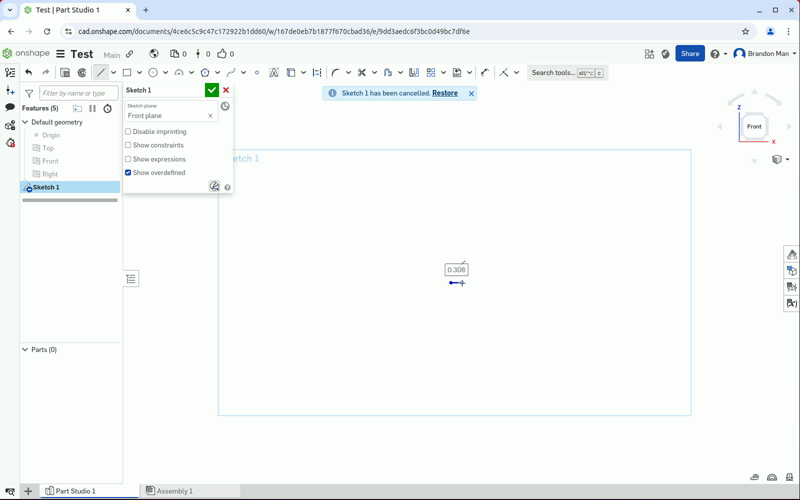
scroll(-6)
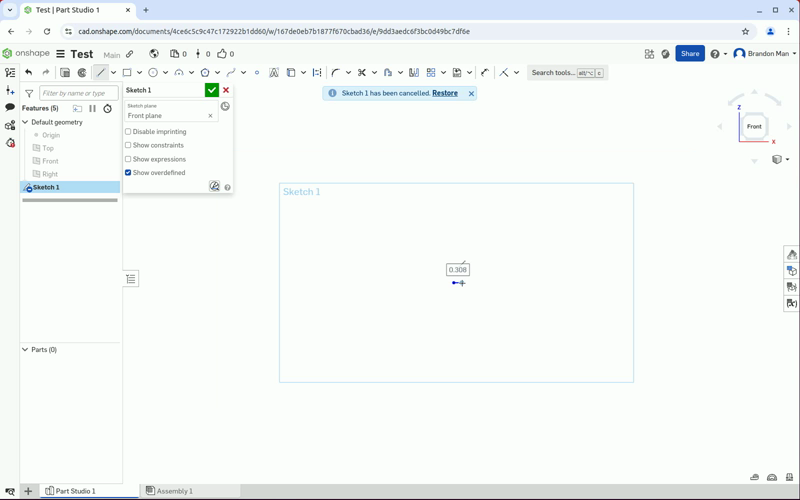
scroll(-6)
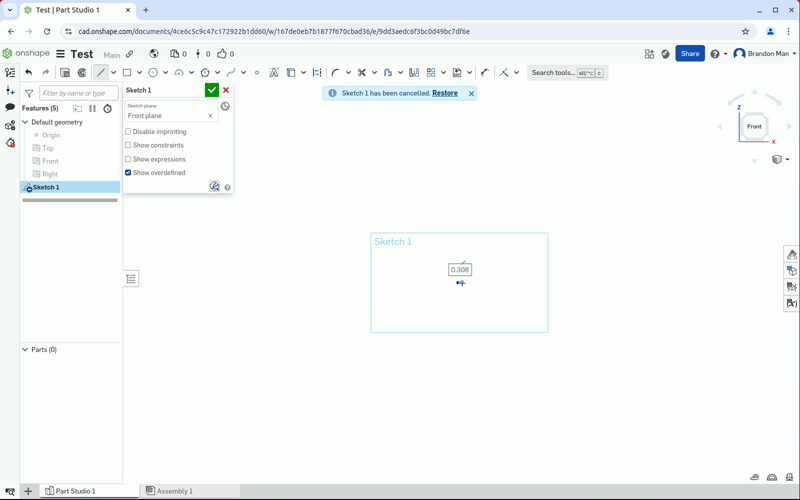
scroll(-6)
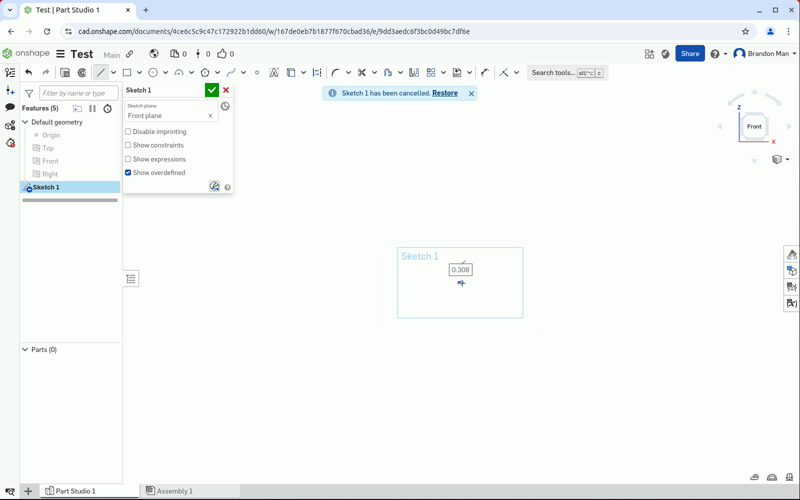
scroll(-6)
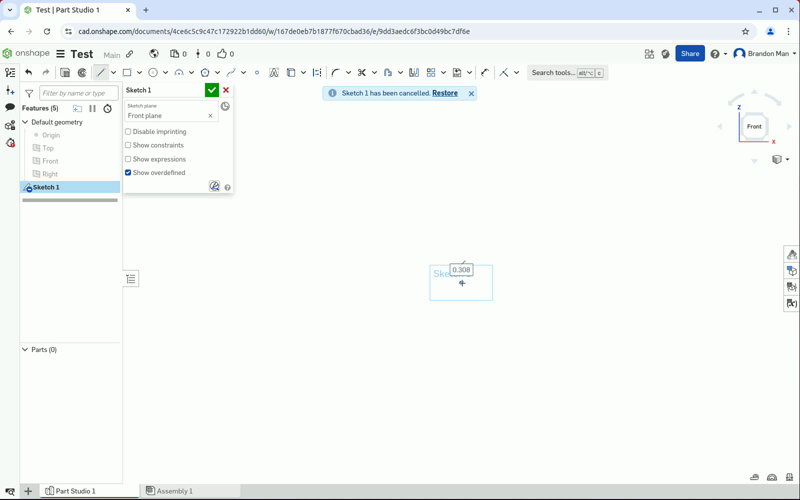
key_up(shift)
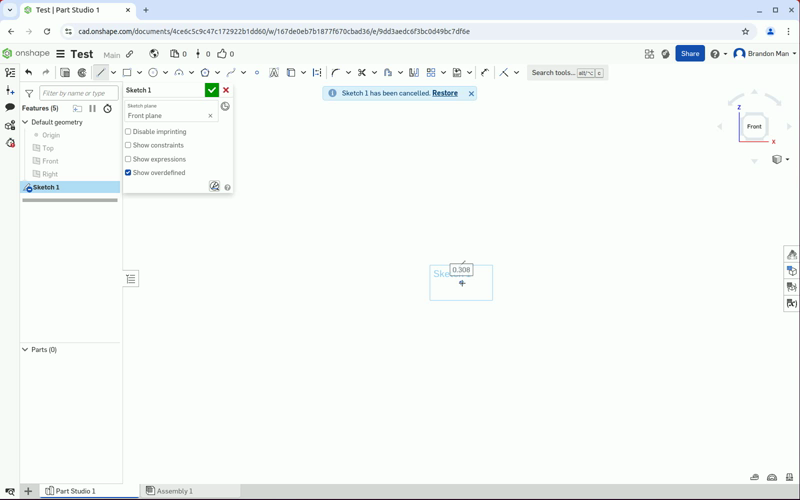
key_down(shift)
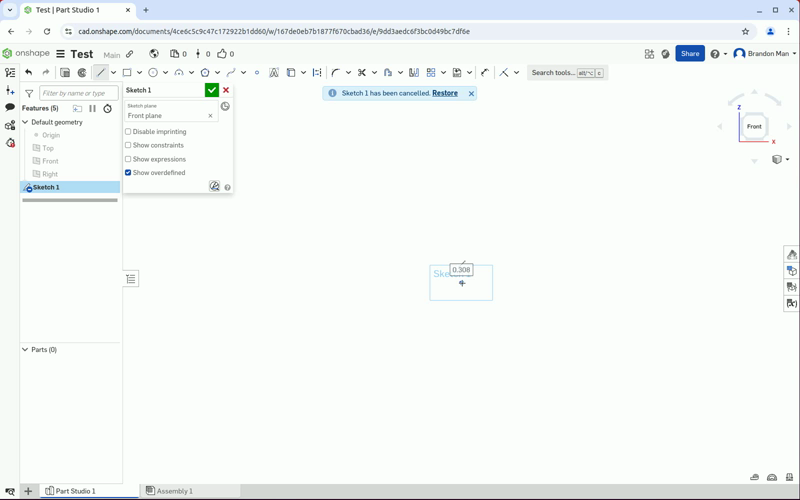
mouse_move(492, 282)
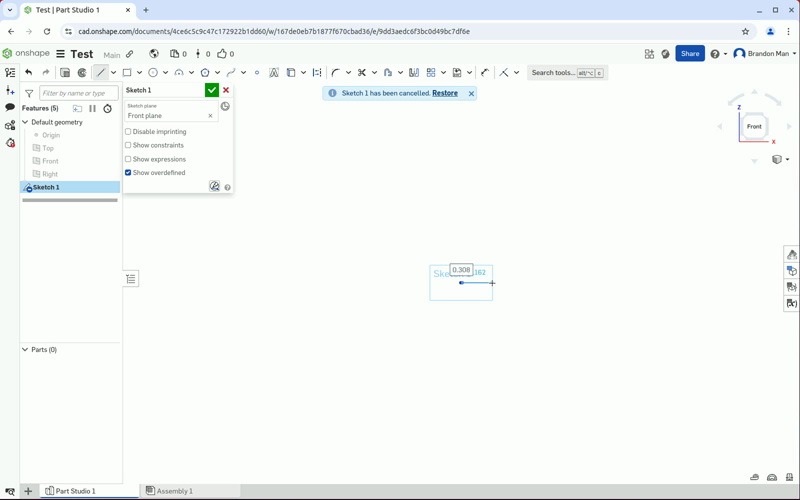
mouse_move(462, 274)
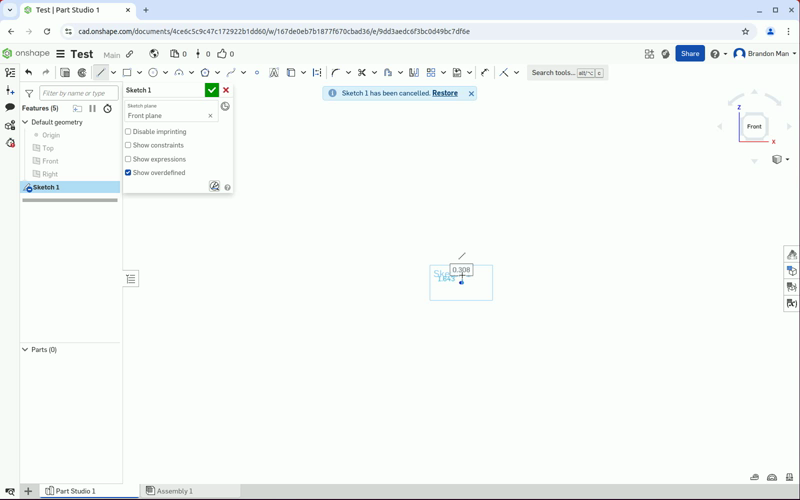
click(462, 274)
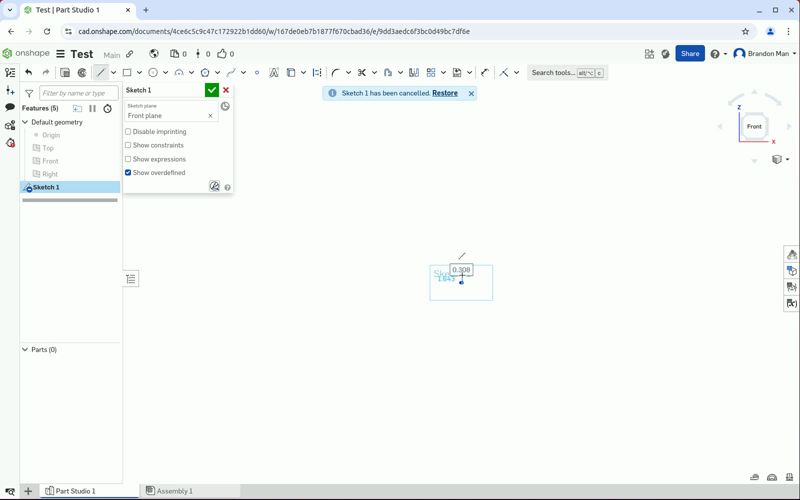
key_up(shift)
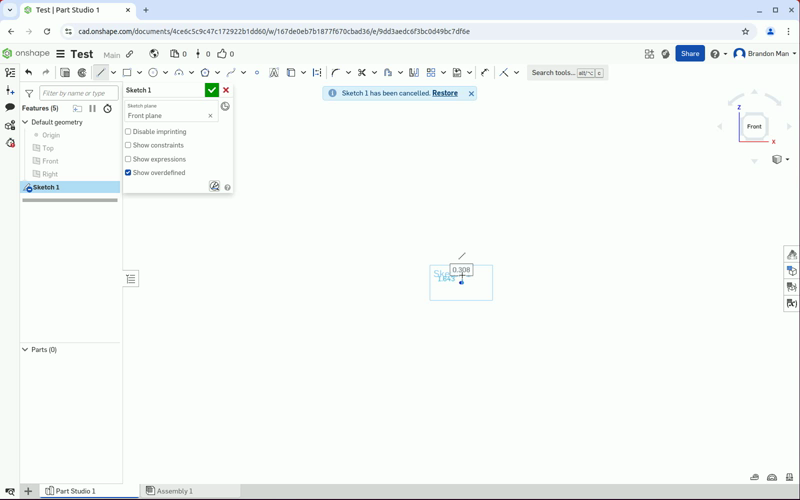
key_down(shift)
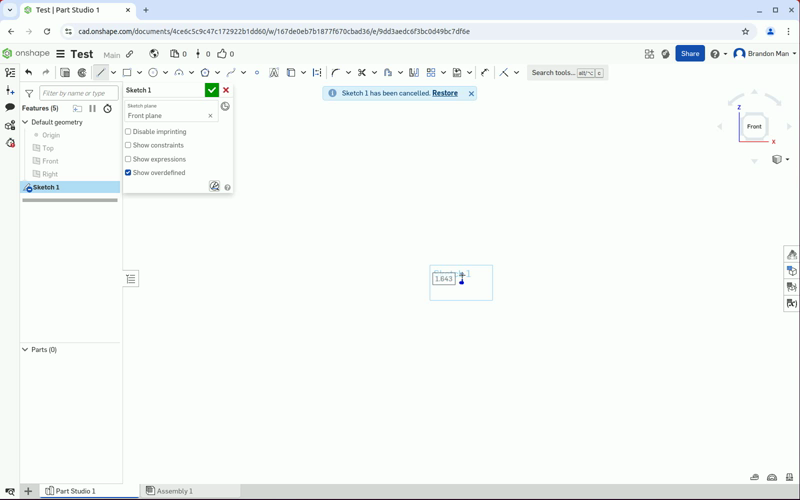
mouse_move(492, 274)
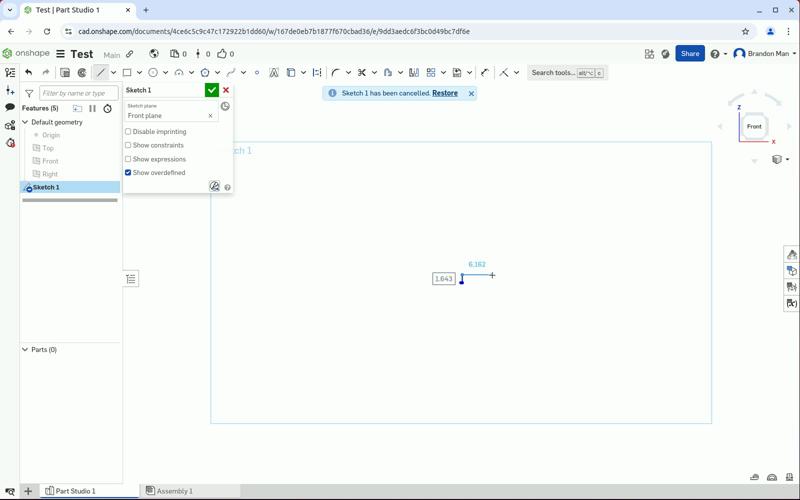
mouse_move(460, 274)
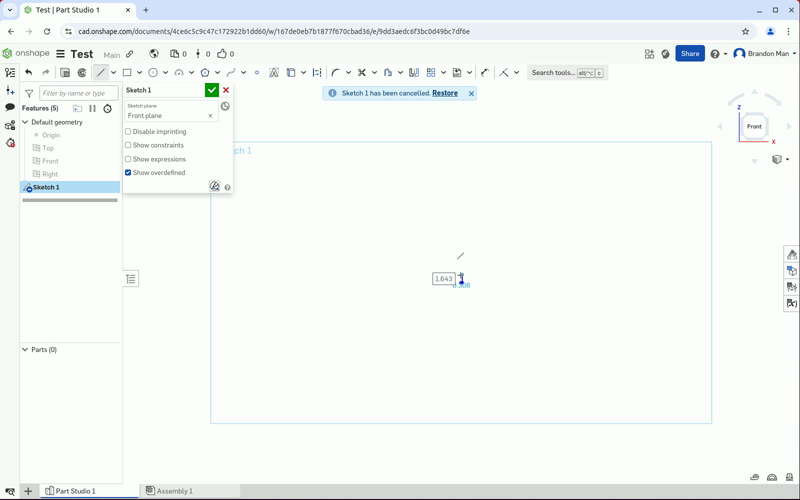
scroll(6)
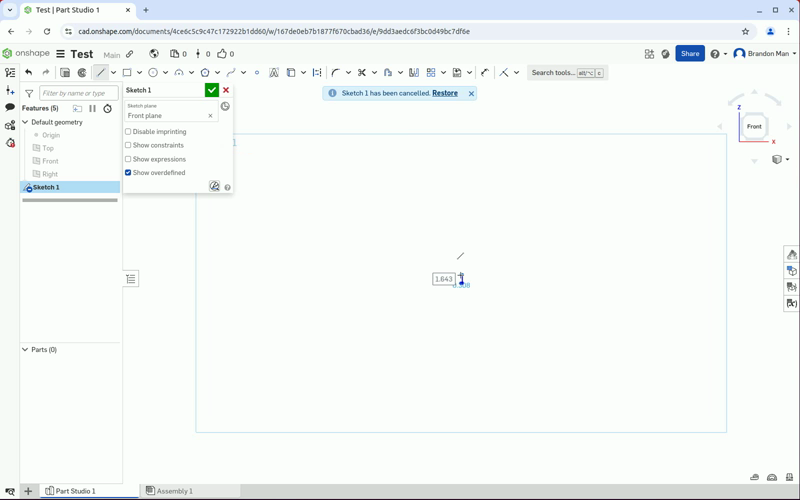
scroll(6)
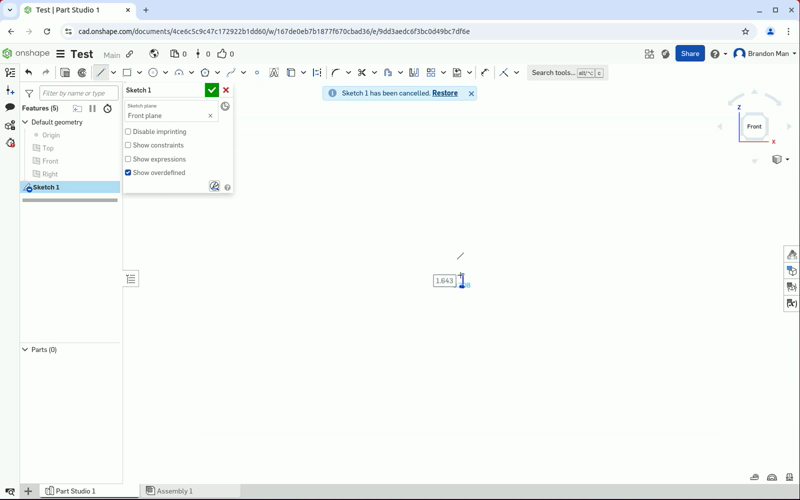
scroll(6)
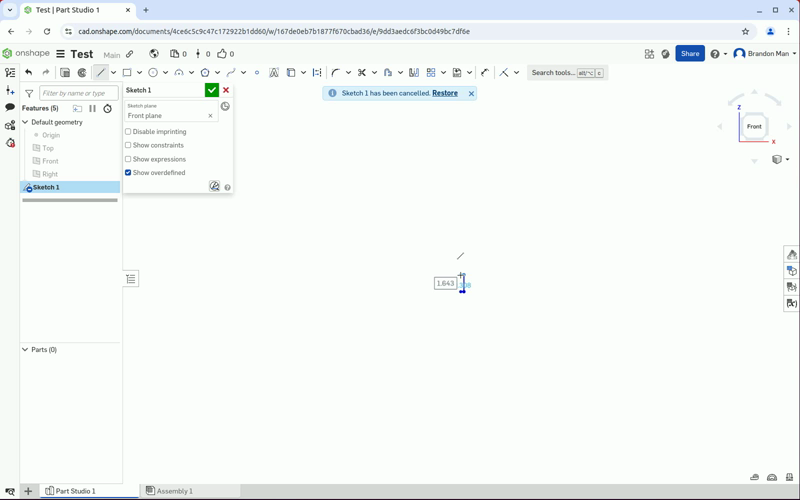
scroll(6)
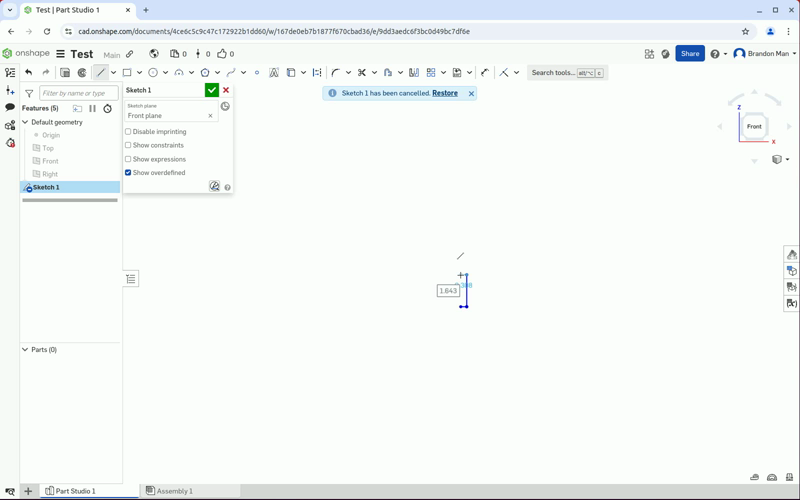
scroll(6)
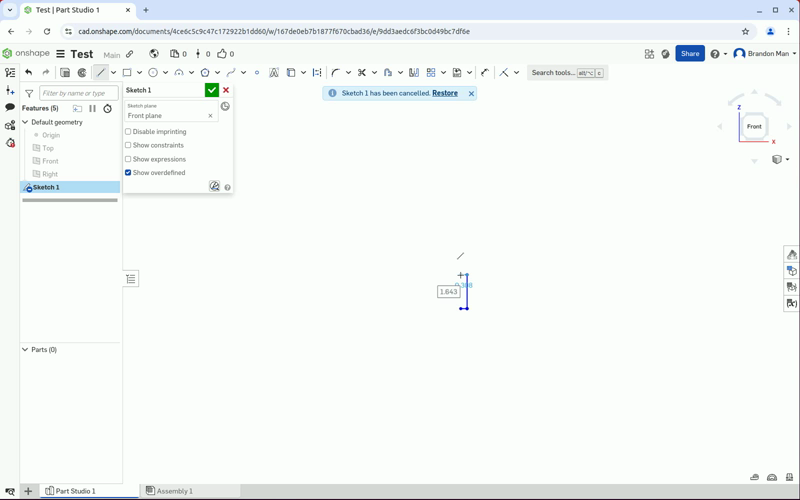
scroll(6)
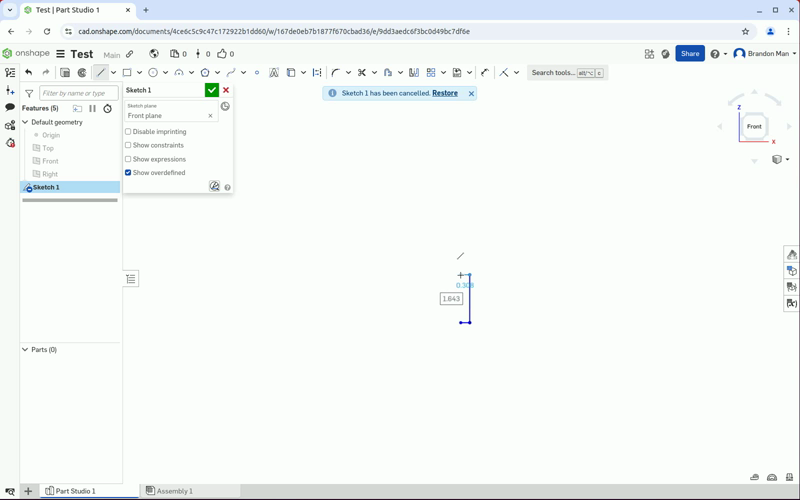
scroll(6)
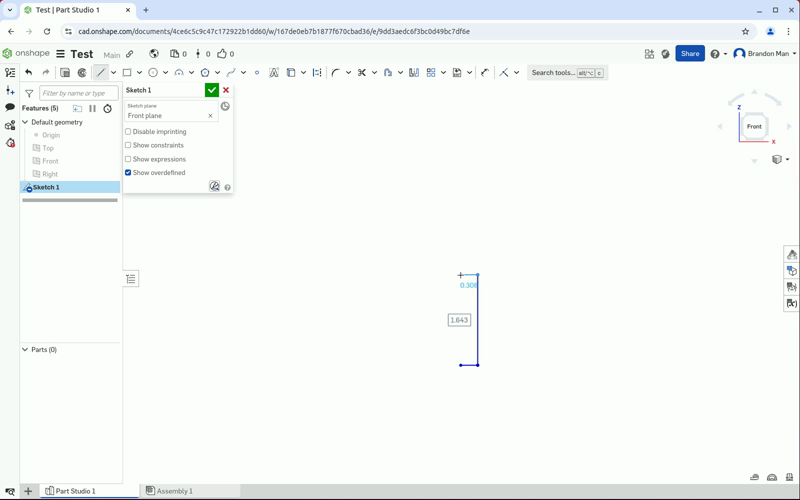
click(460, 274)
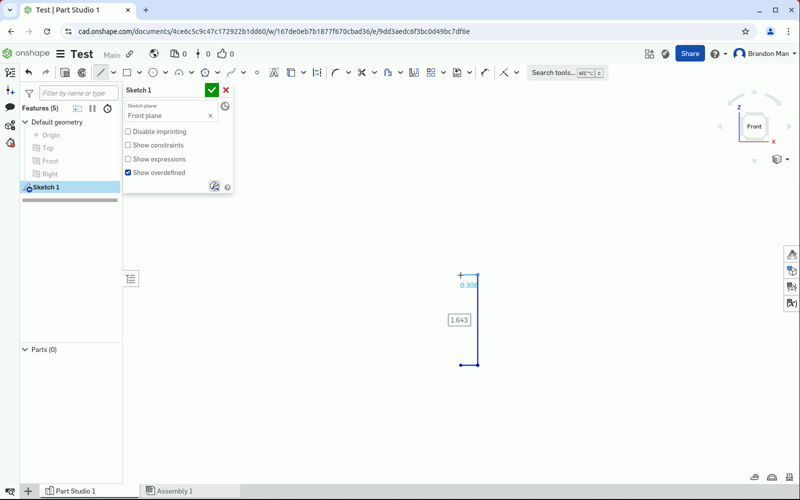
scroll(-6)
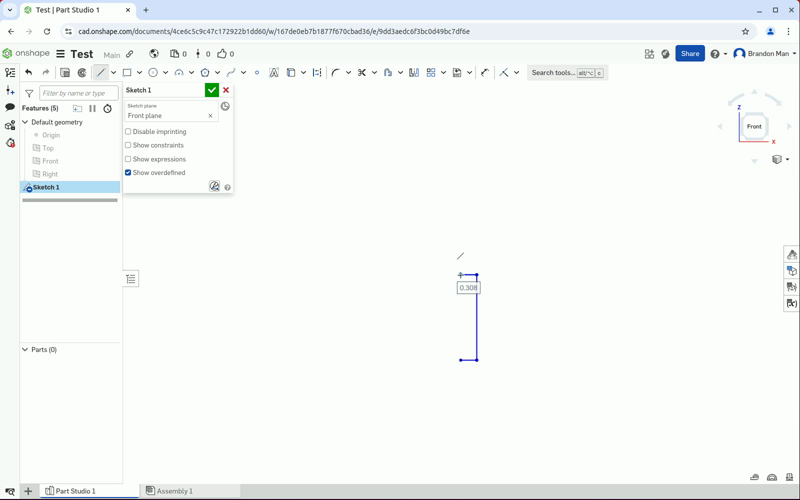
scroll(-6)
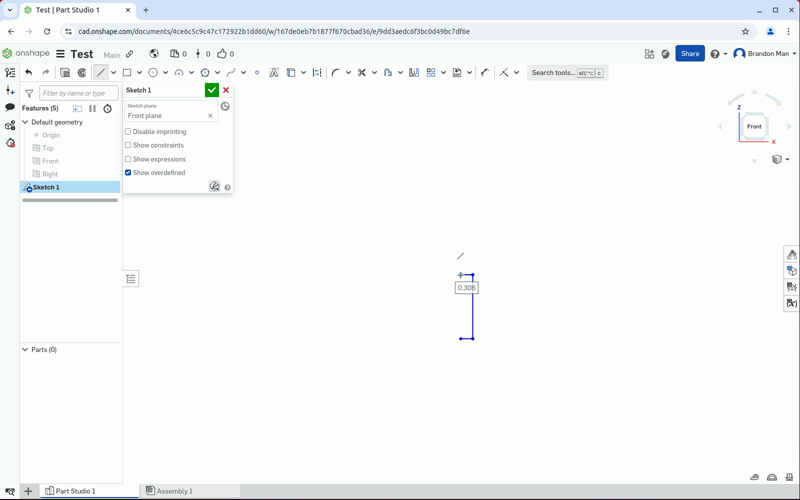
scroll(-6)
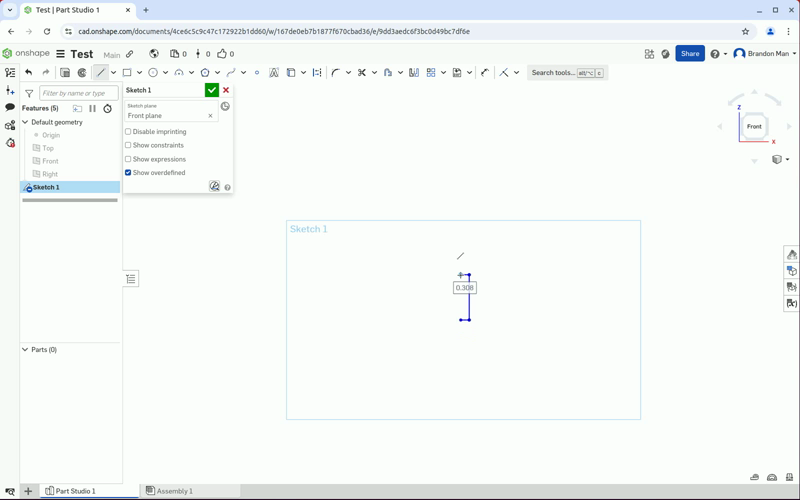
scroll(-6)
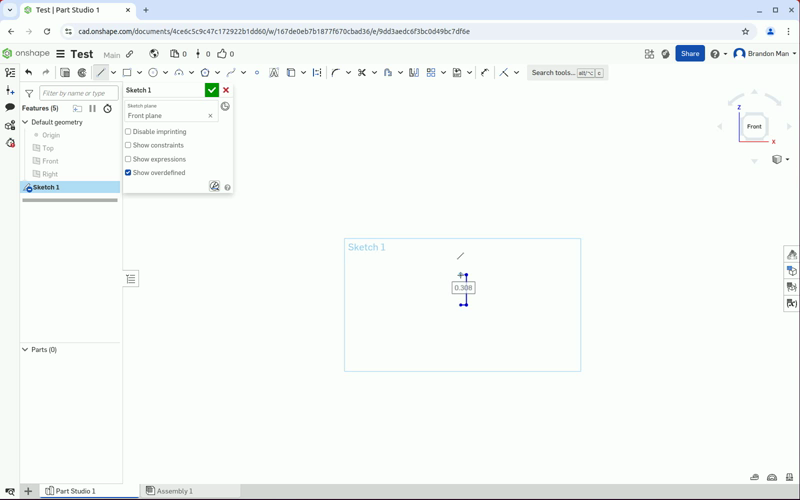
scroll(-6)
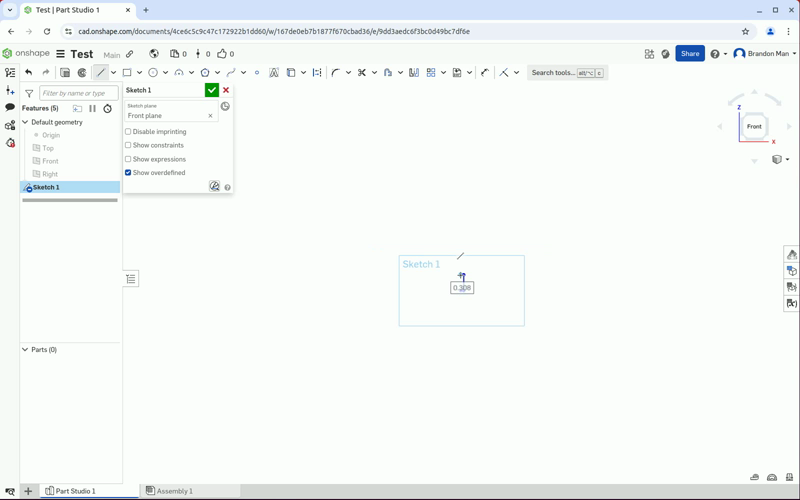
scroll(-6)
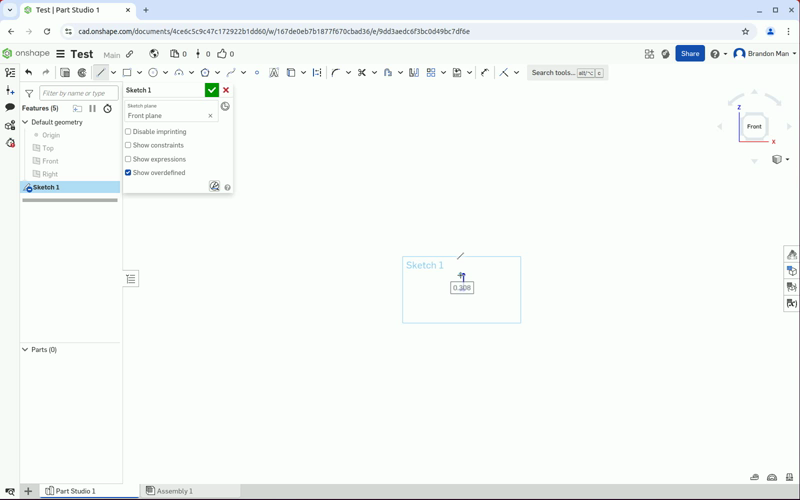
scroll(-6)
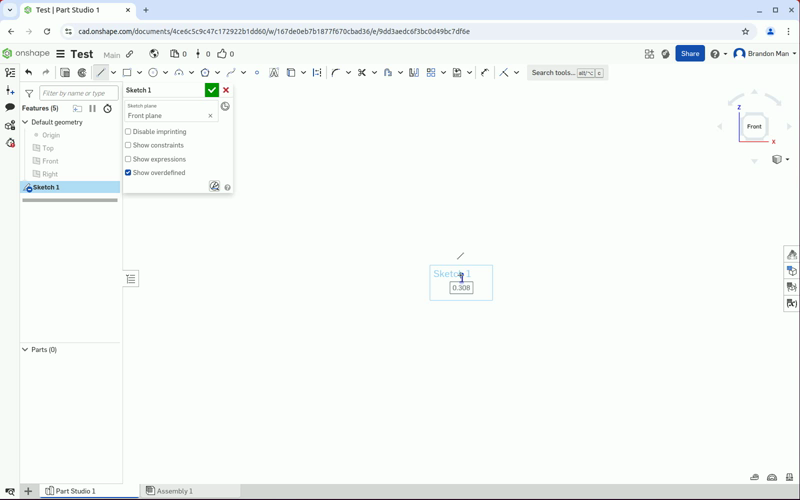
key_up(shift)
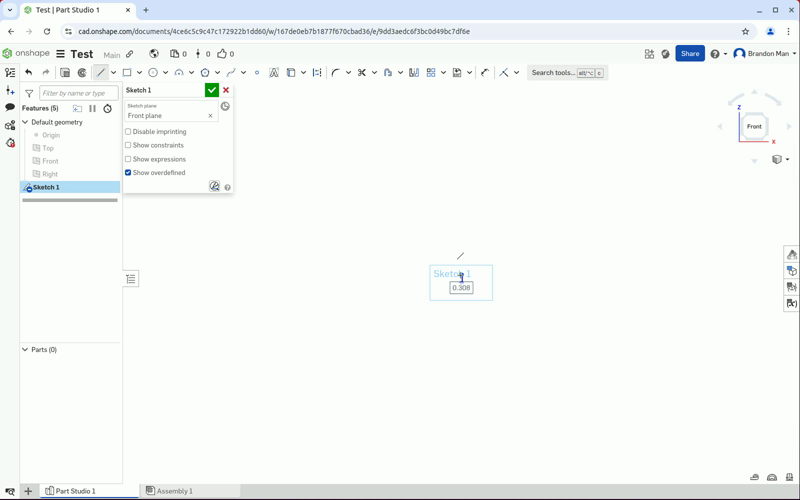
mouse_move(490, 274)
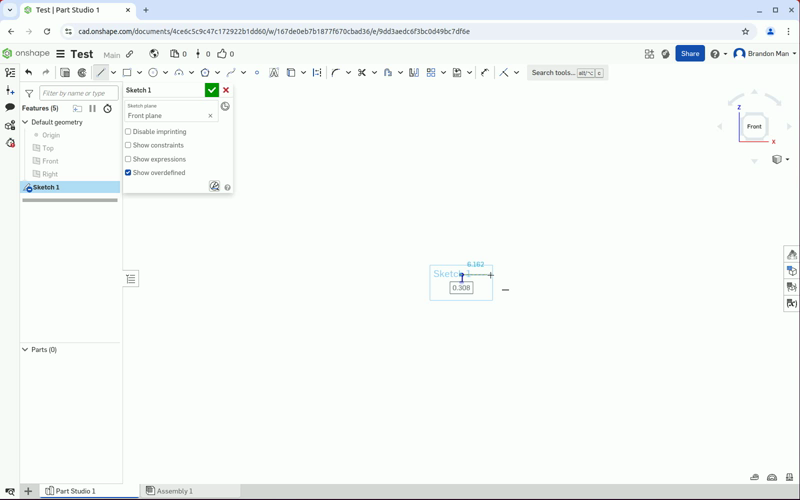
key_down(shift)
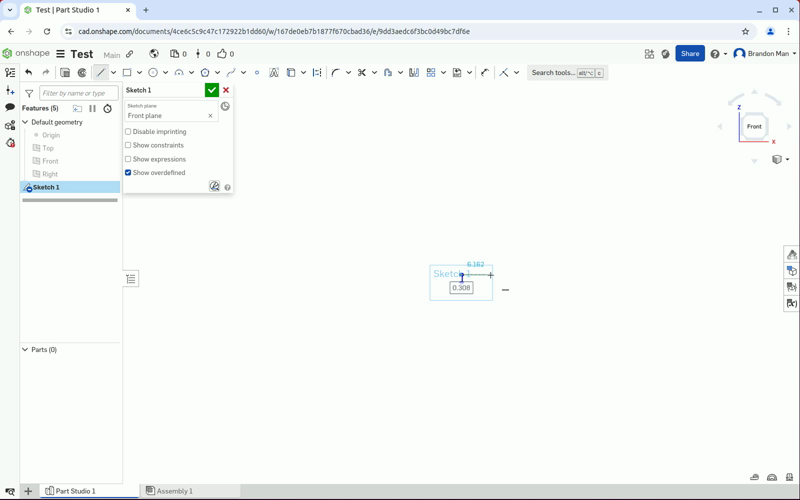
mouse_move(460, 282)
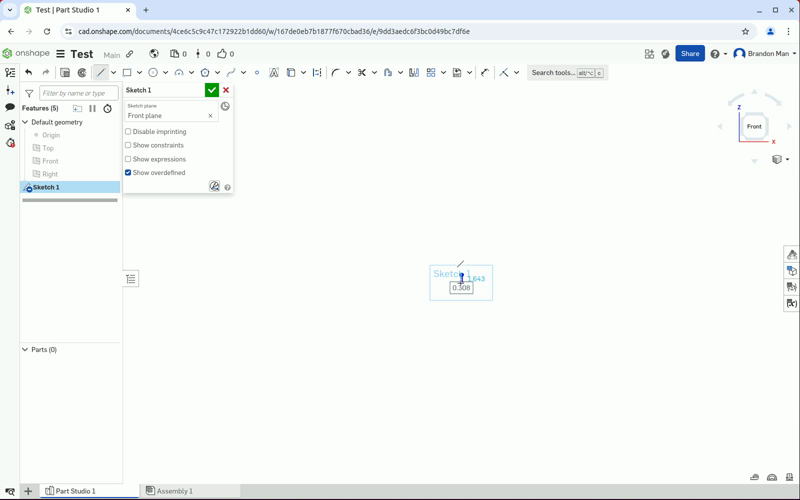
scroll(6)
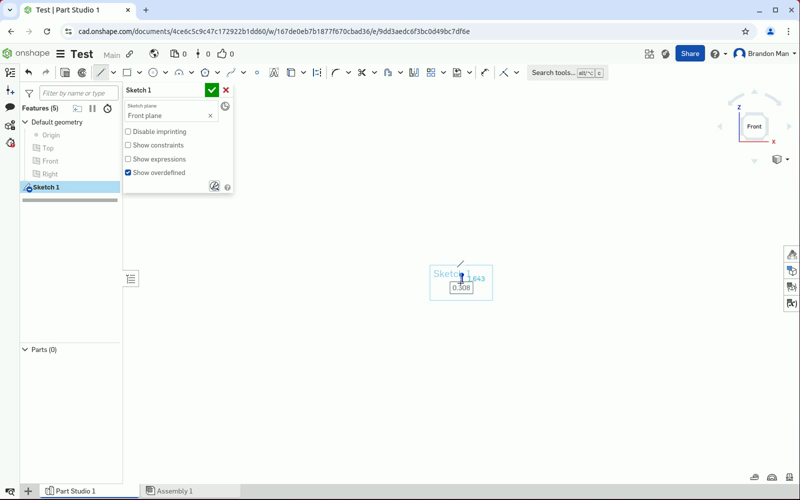
scroll(6)
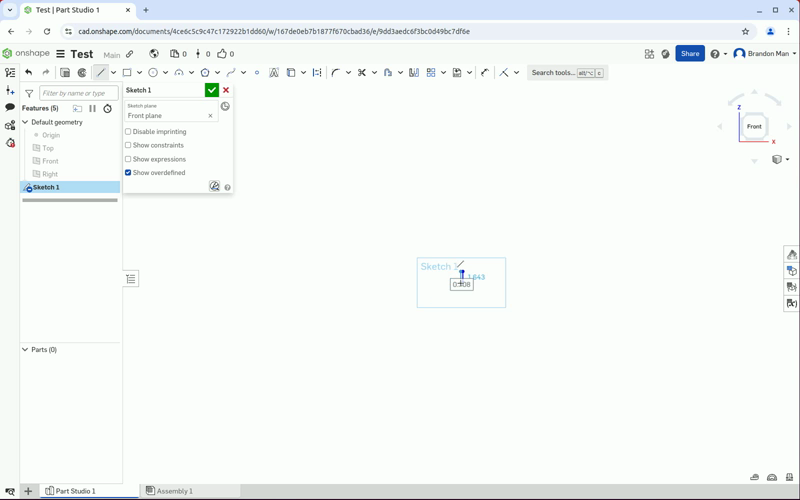
scroll(6)
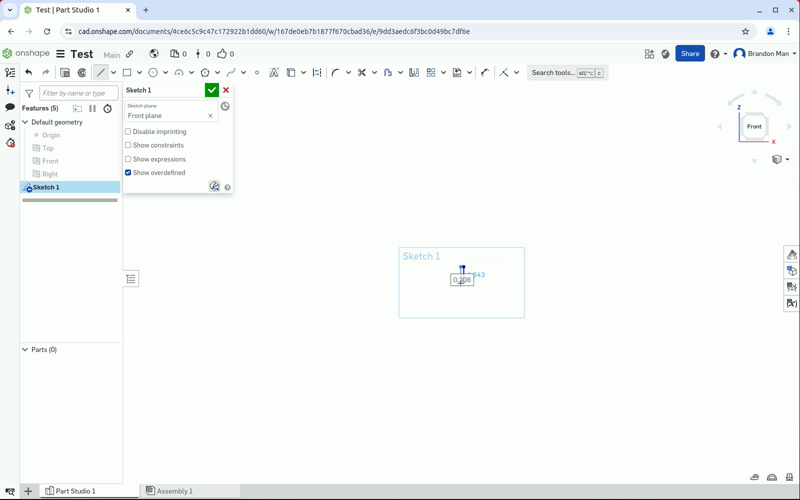
scroll(6)
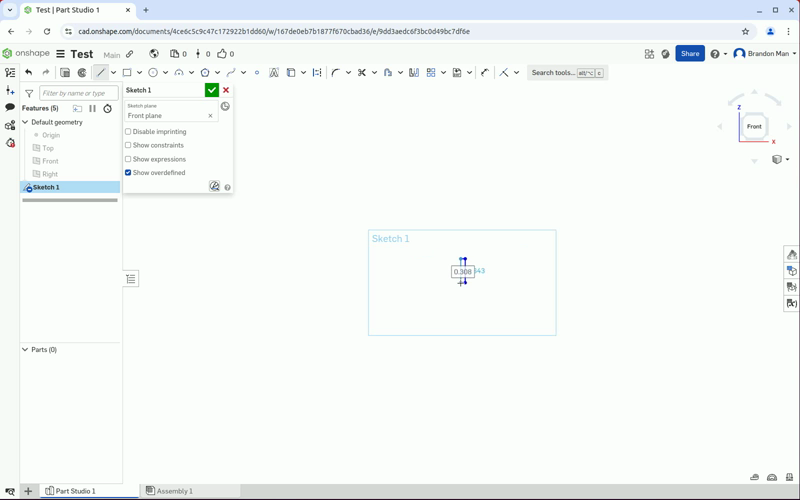
scroll(6)
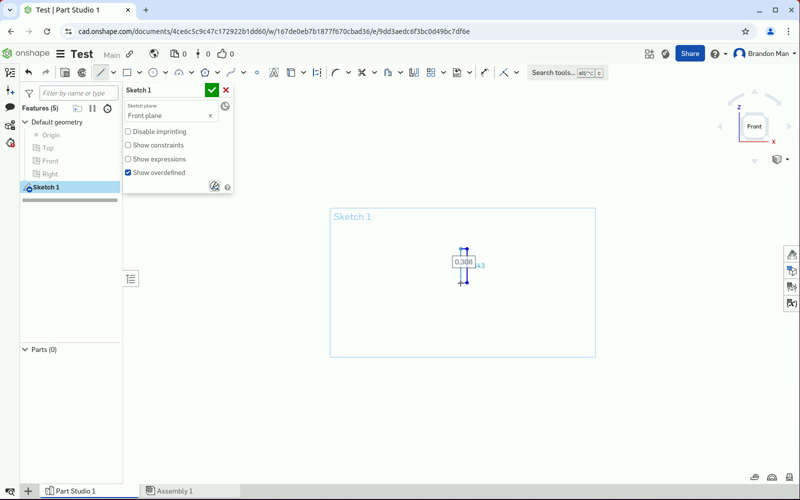
scroll(6)
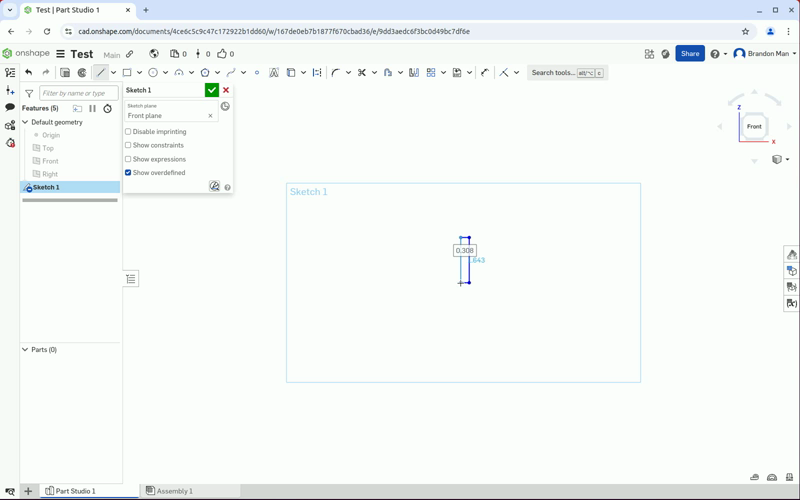
scroll(6)
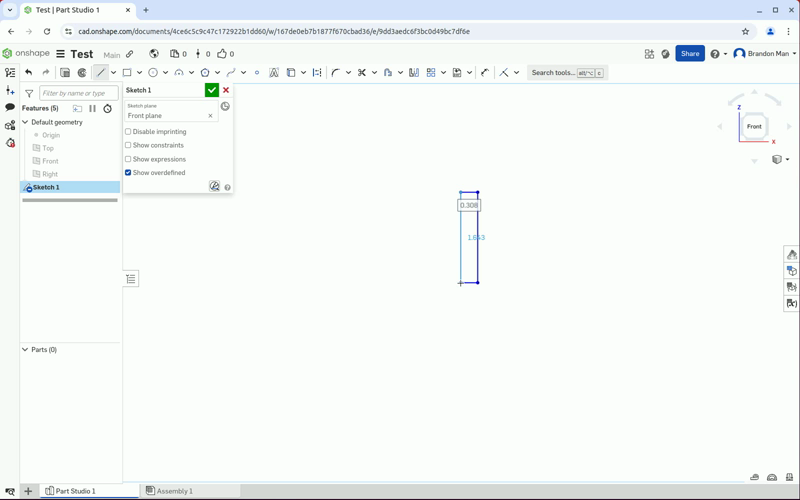
key_up(shift)
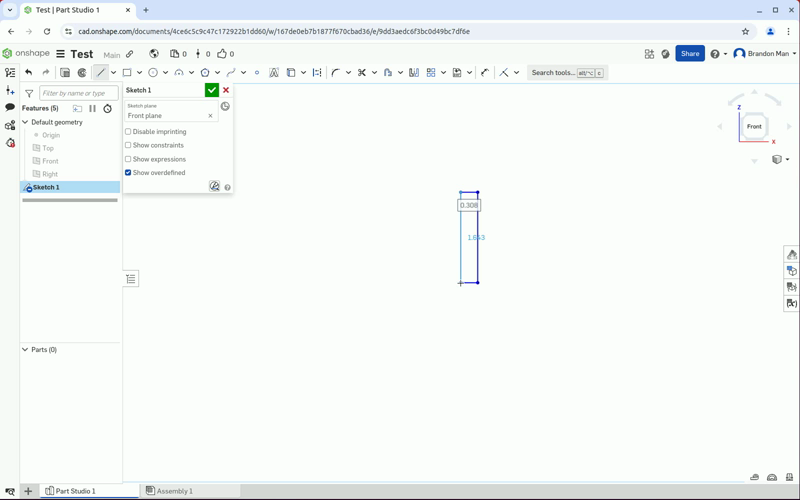
click(460, 282)
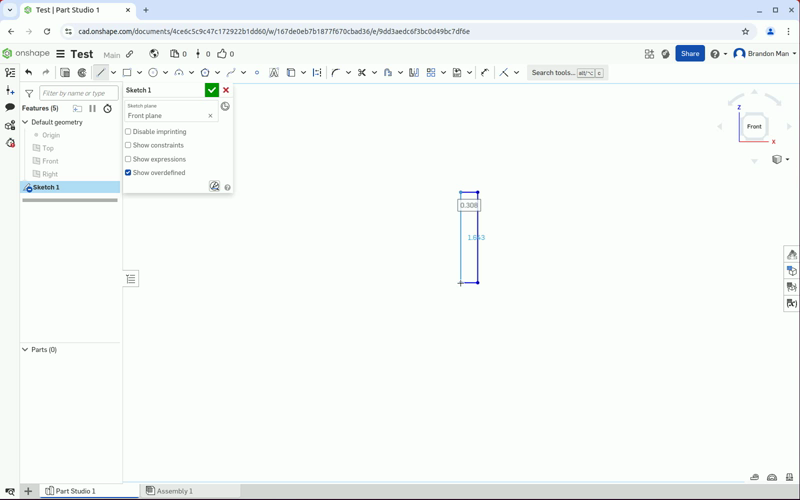
scroll(-6)
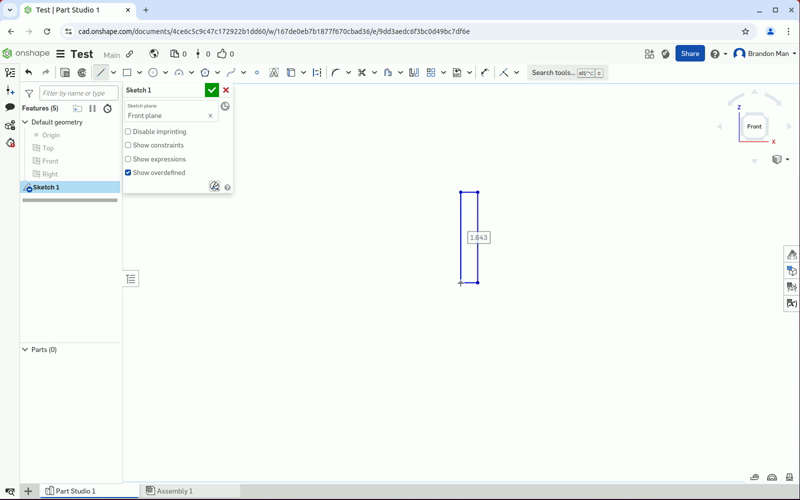
scroll(-6)
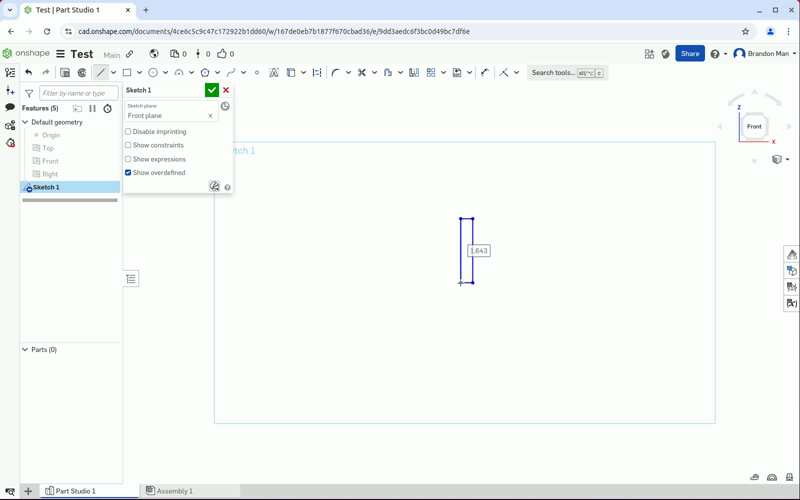
scroll(-6)
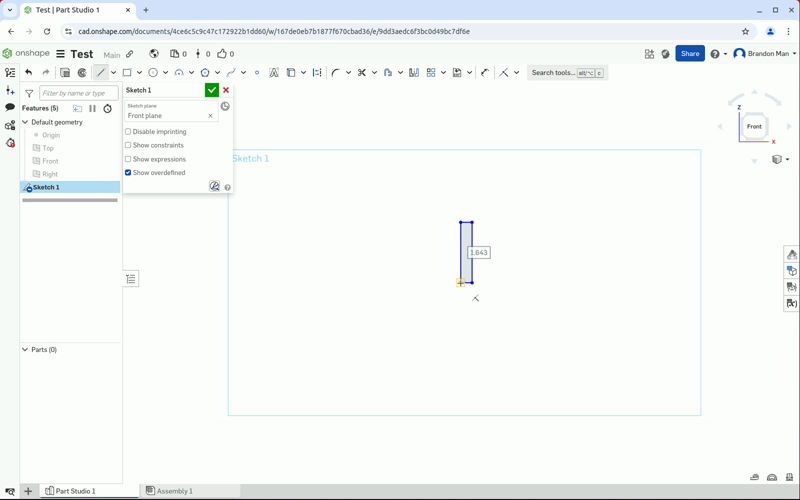
scroll(-6)
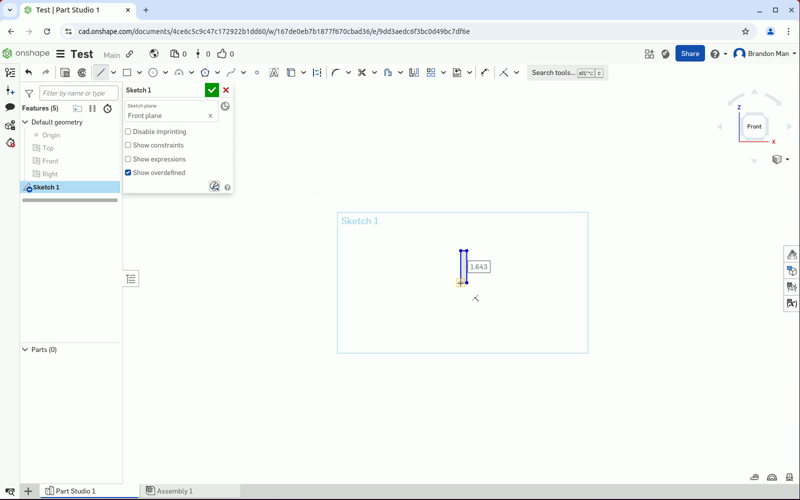
scroll(-6)
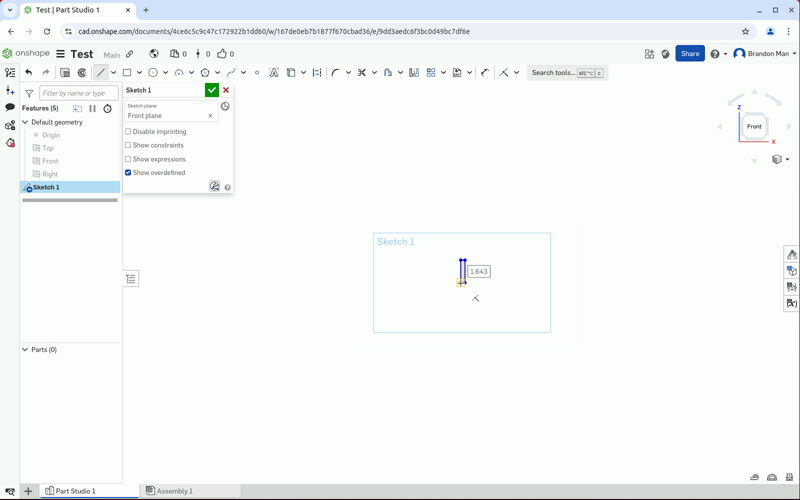
scroll(-6)
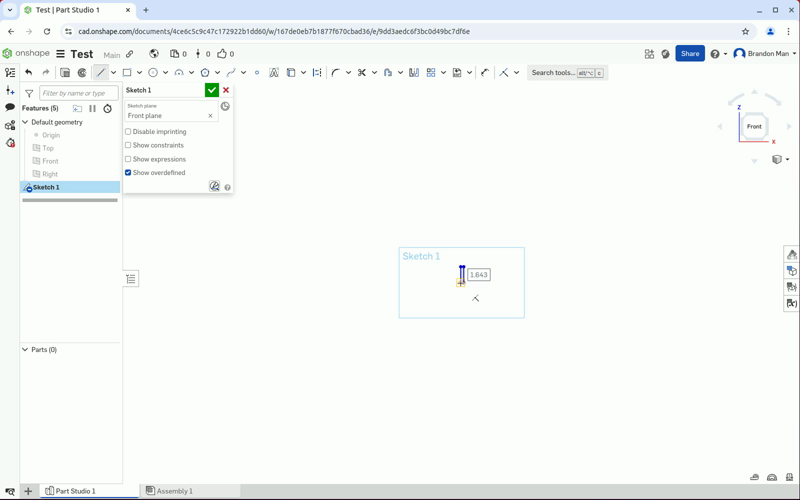
scroll(-6)
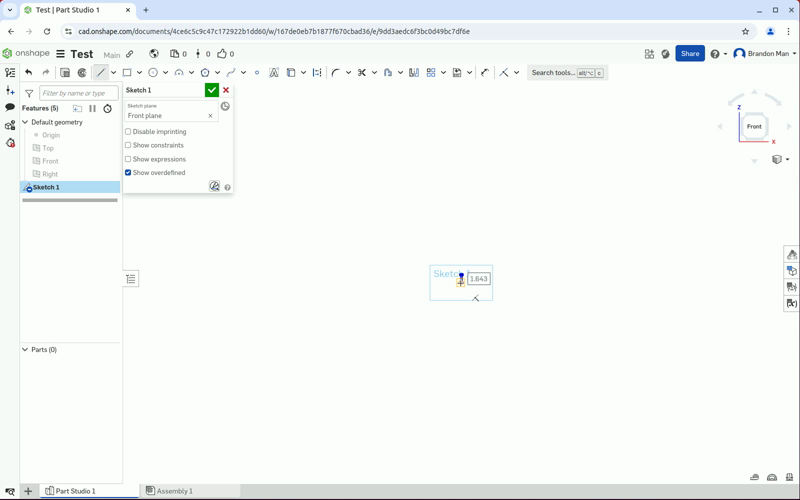
key(esc)
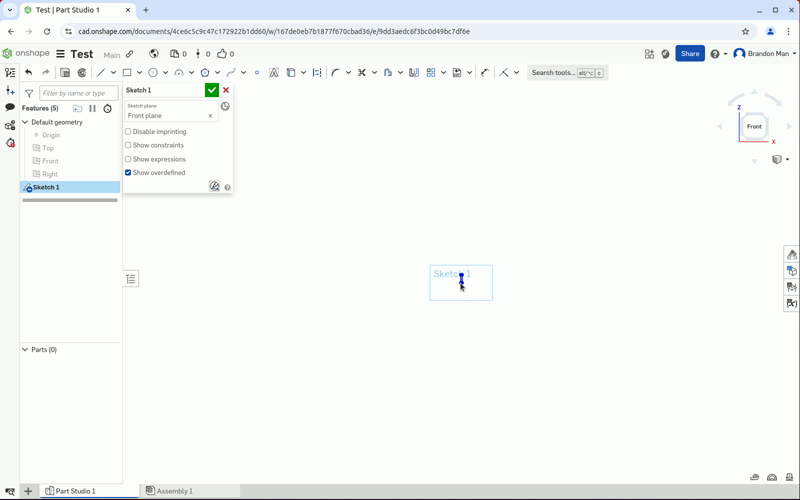
mouse_move(461, 280)
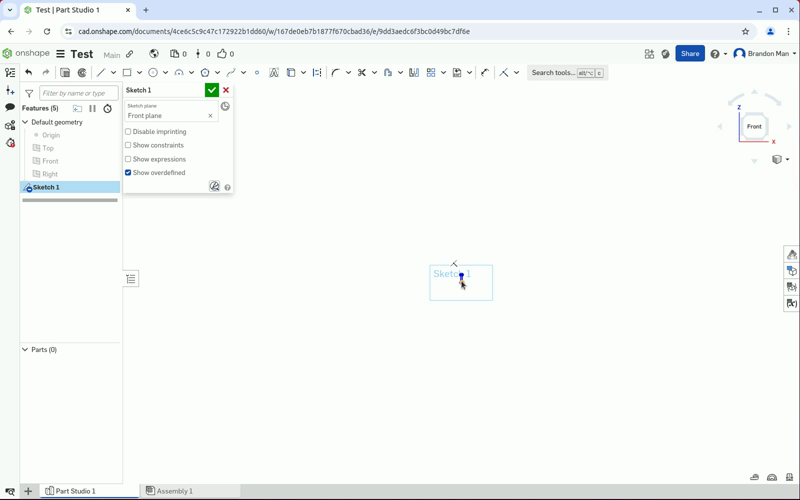
scroll(6)
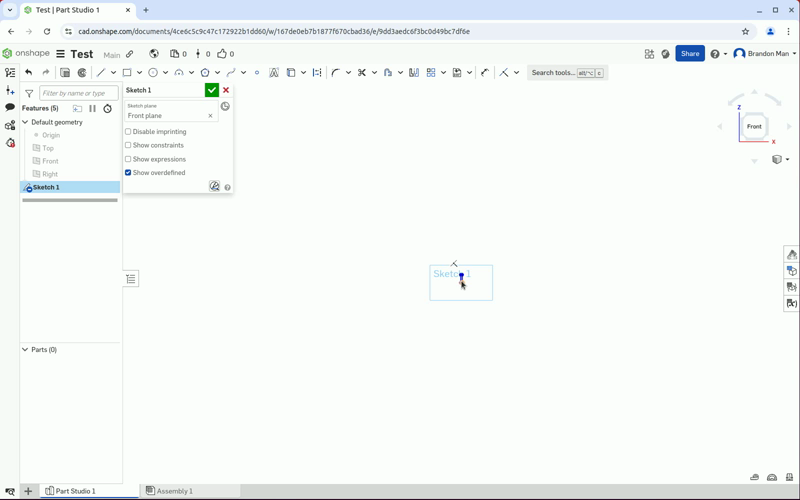
scroll(6)
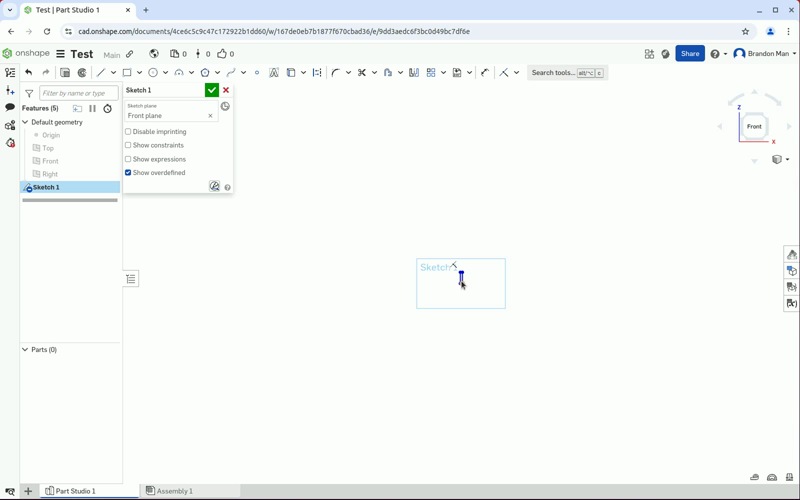
scroll(6)
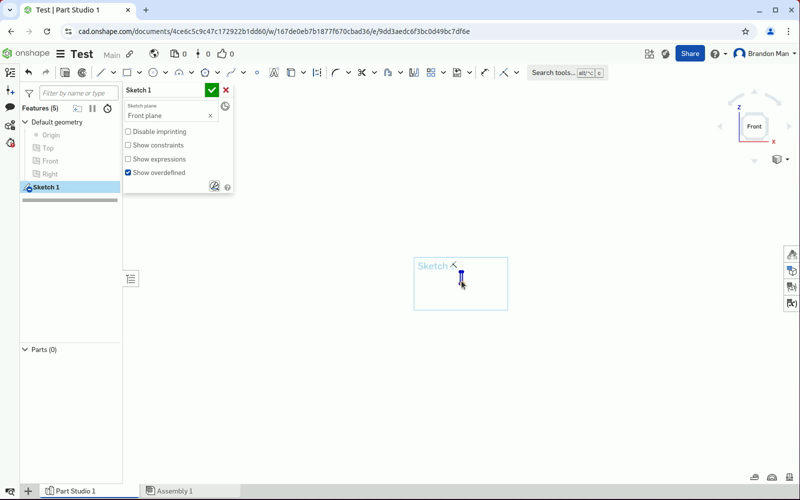
scroll(6)
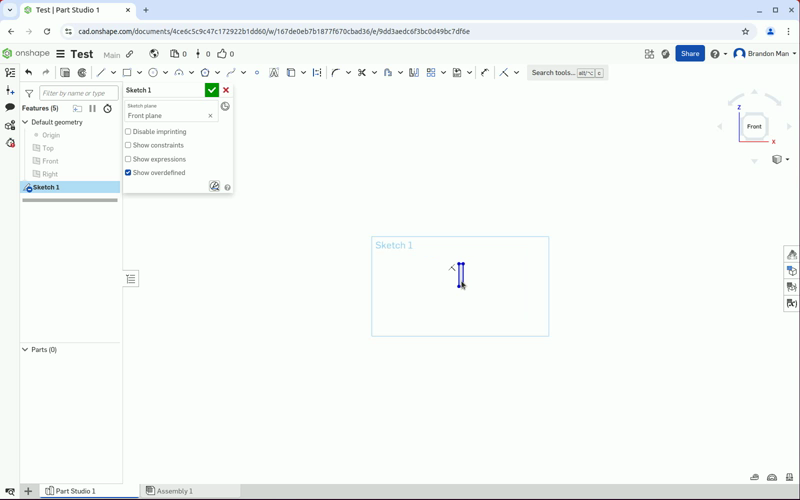
scroll(6)
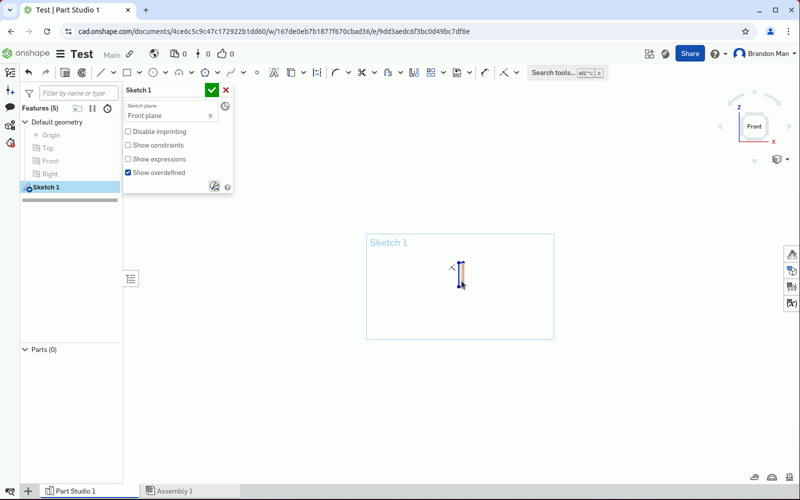
scroll(6)
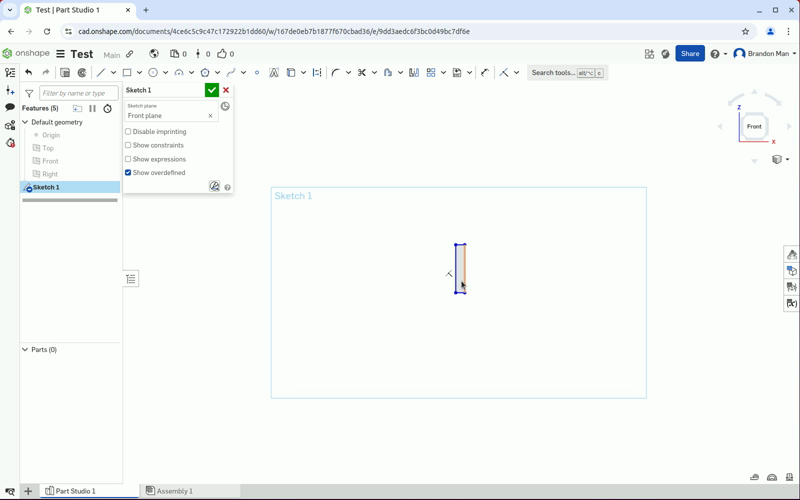
scroll(6)
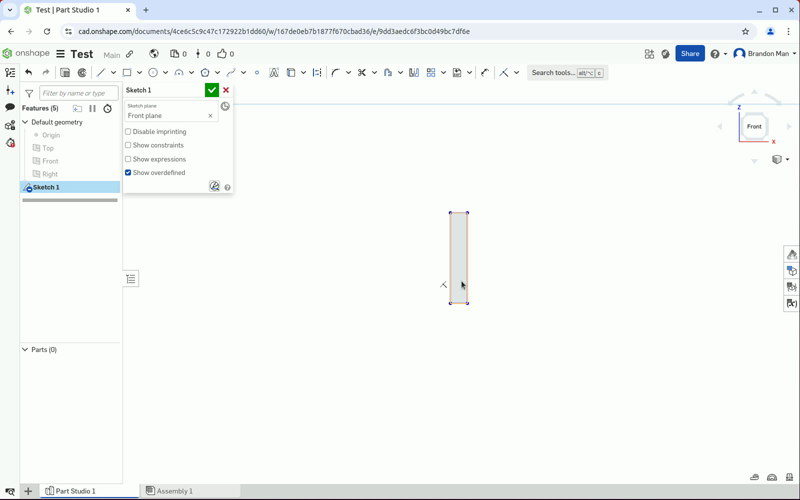
click(461, 280)
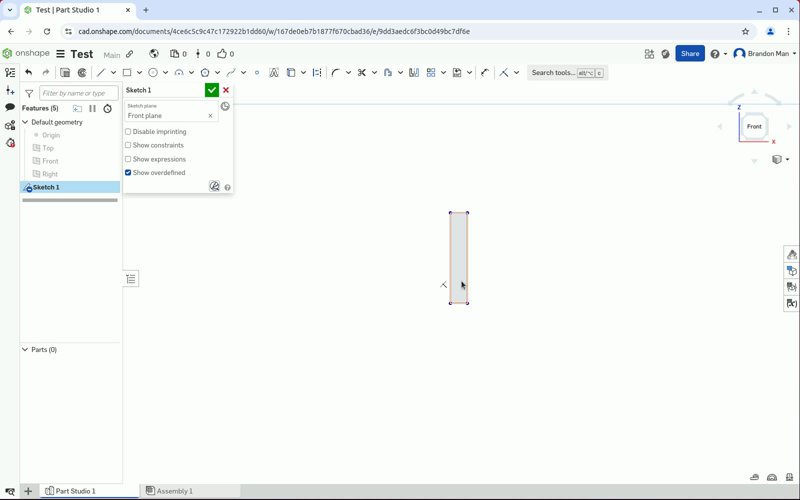
scroll(-6)
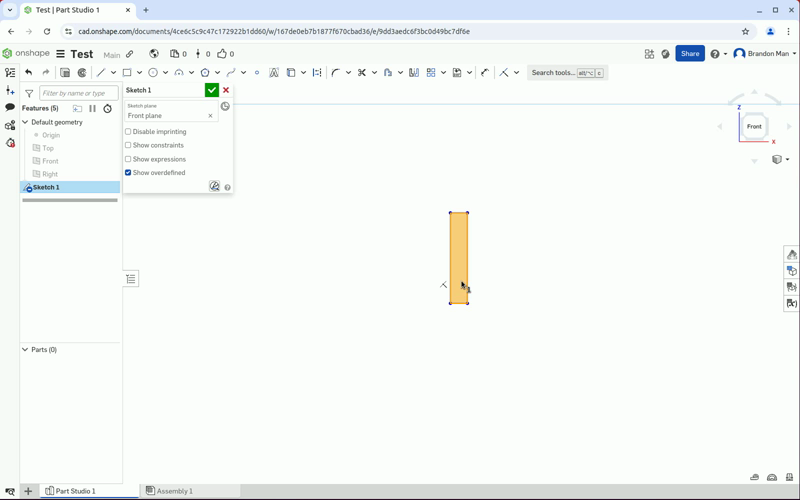
scroll(-6)
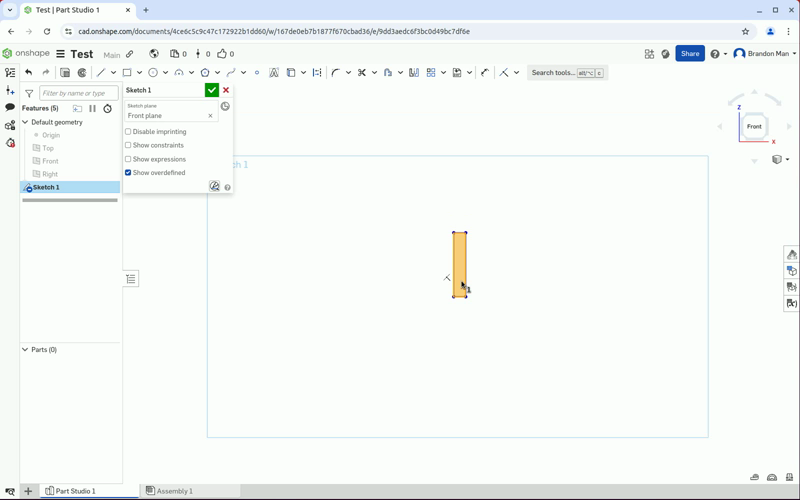
scroll(-6)
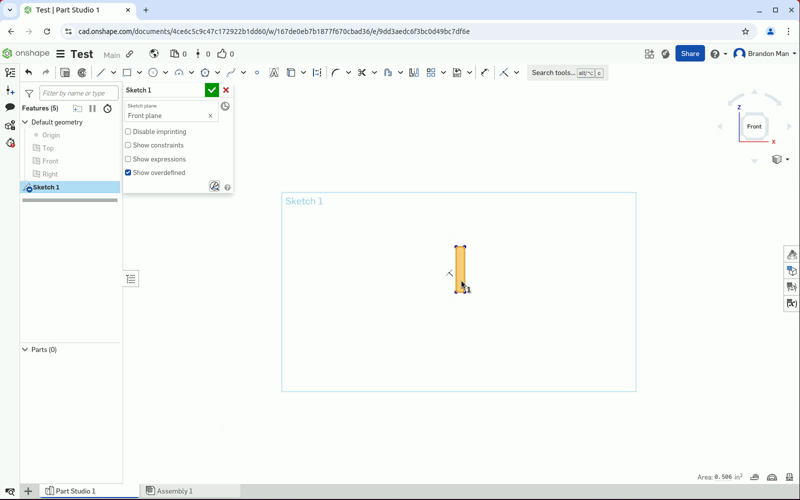
scroll(-6)
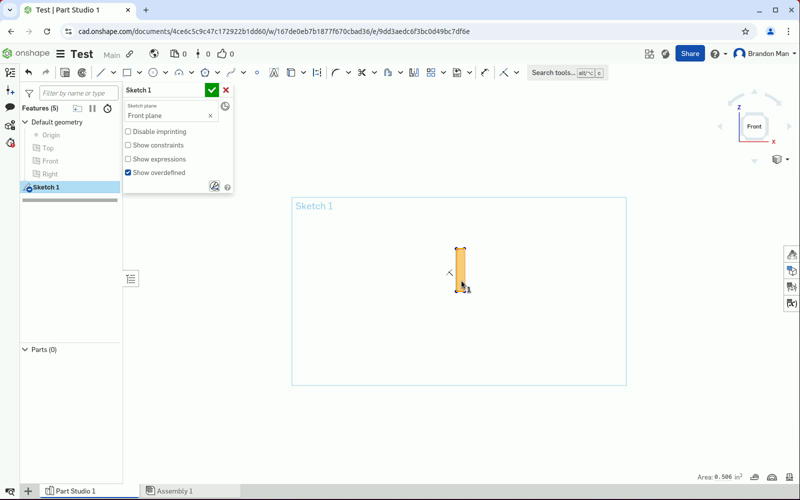
scroll(-6)
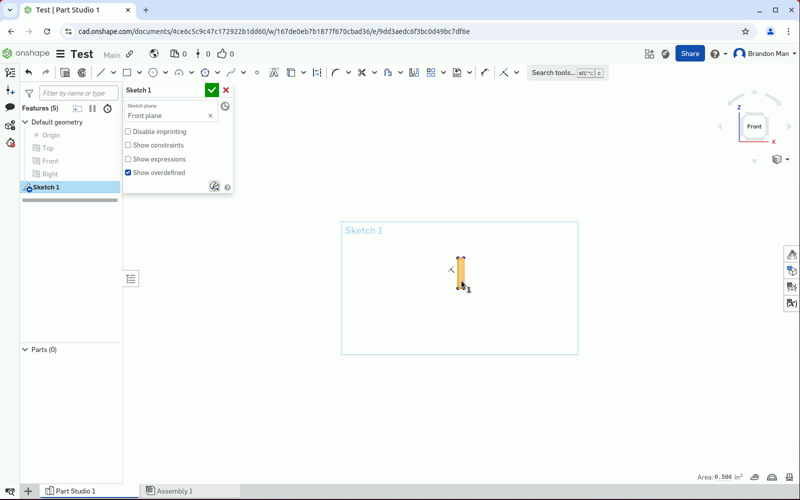
scroll(-6)
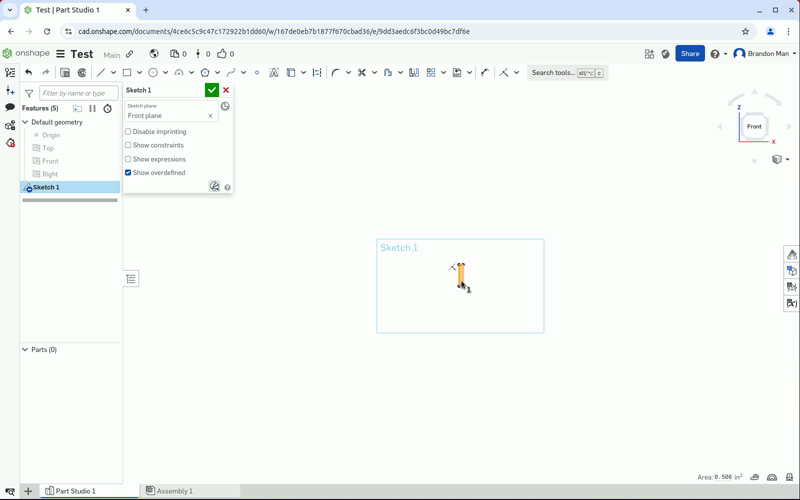
scroll(-6)
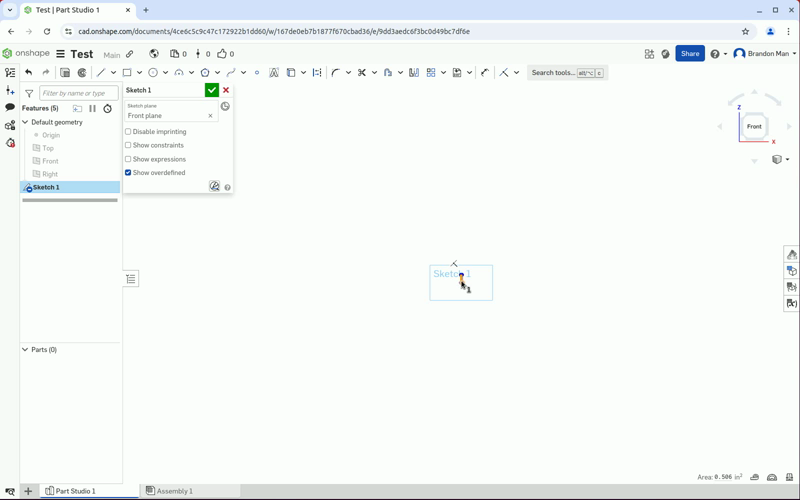
mouse_move(73, 352)
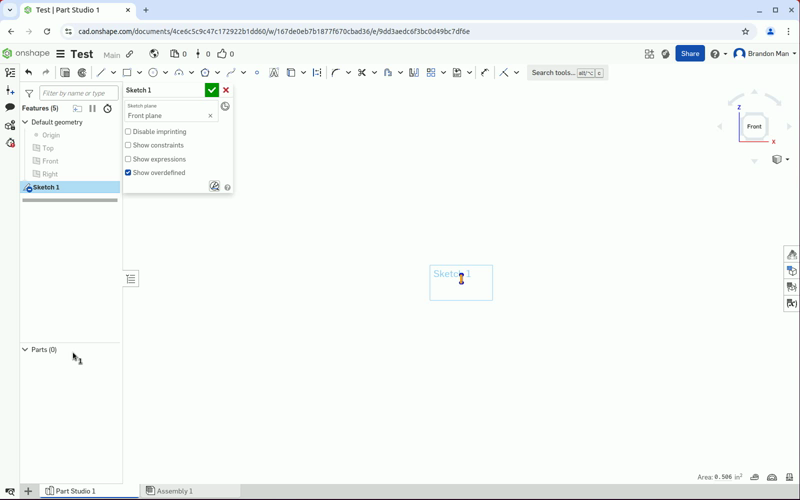
key(shift+y)
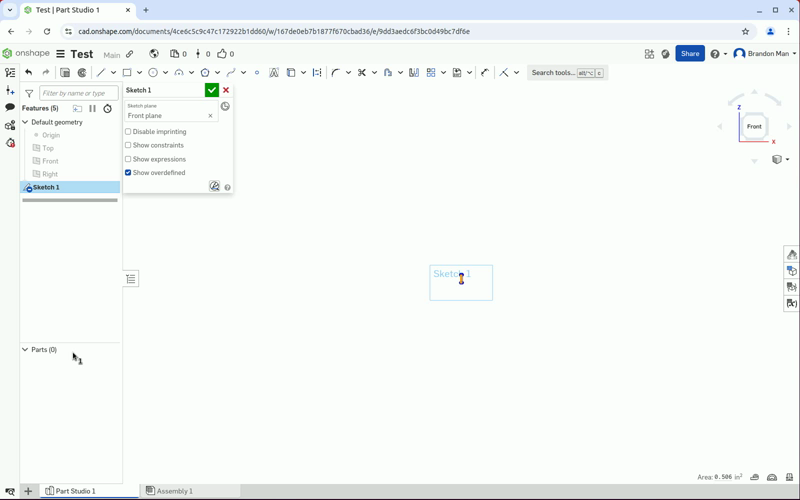
key(shift+e)
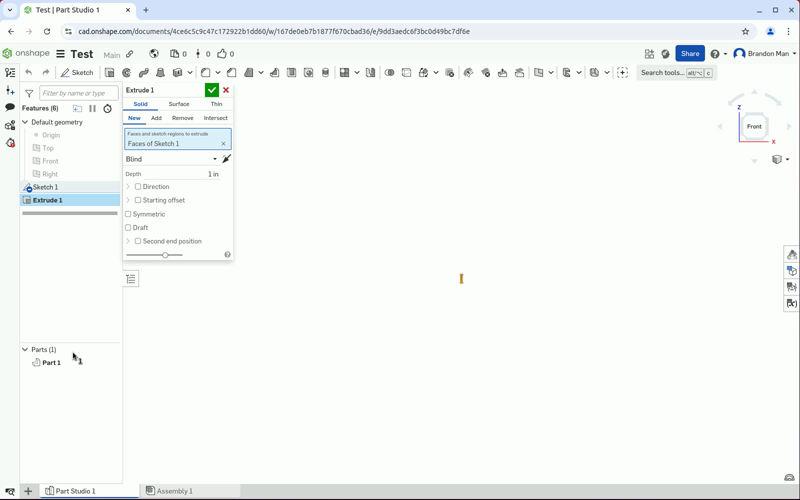
mouse_move(143, 106)
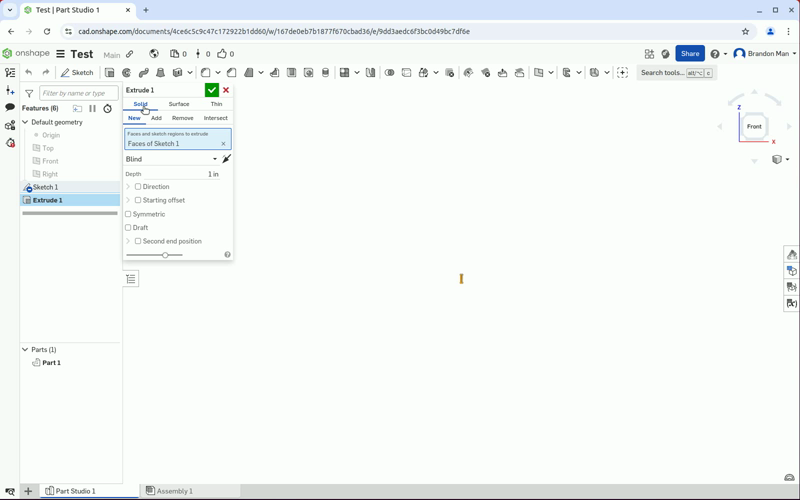
click(143, 106)
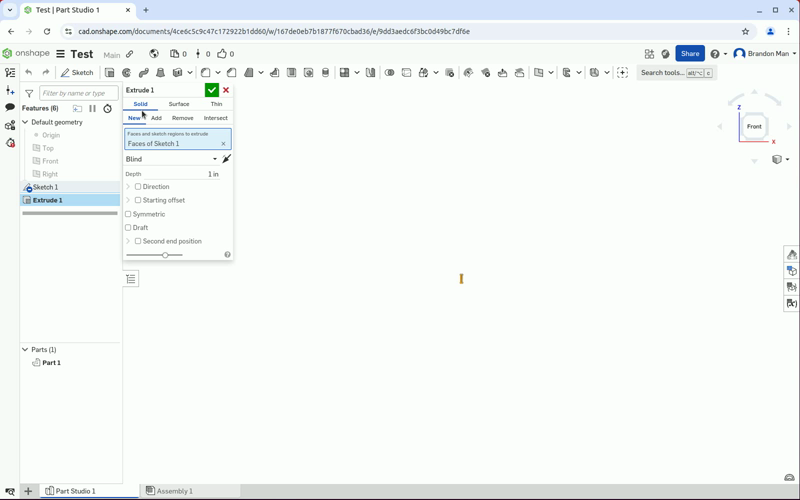
mouse_move(137, 120)
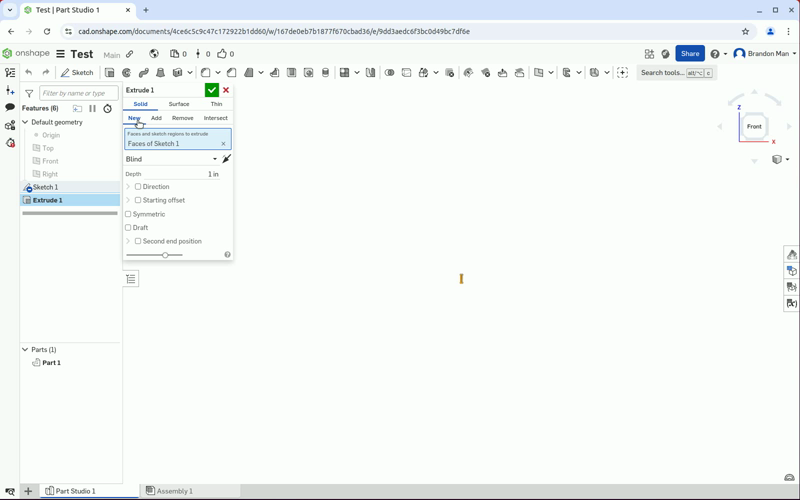
click(137, 120)
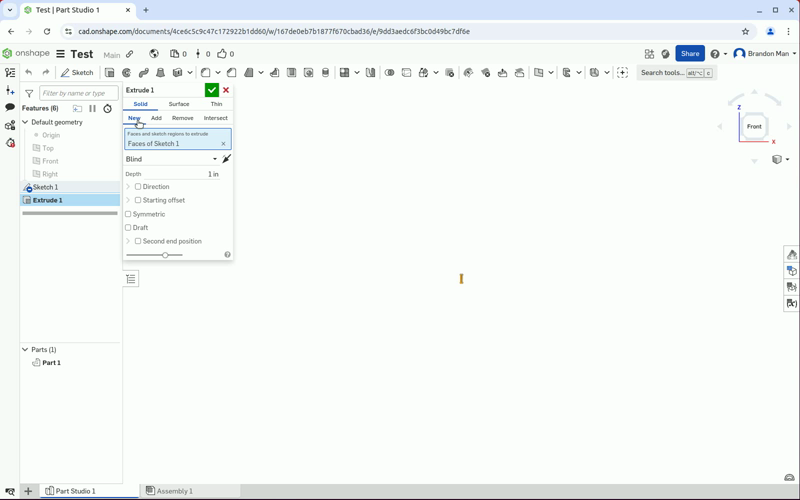
key(tab, 4)
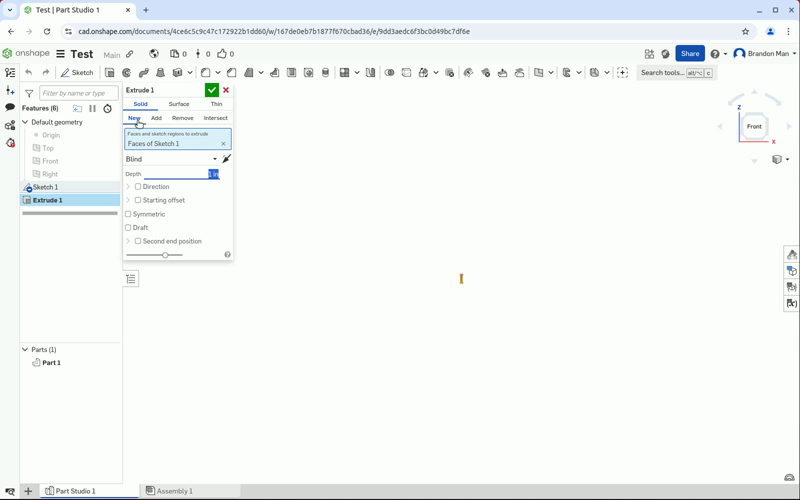
text(23.108)
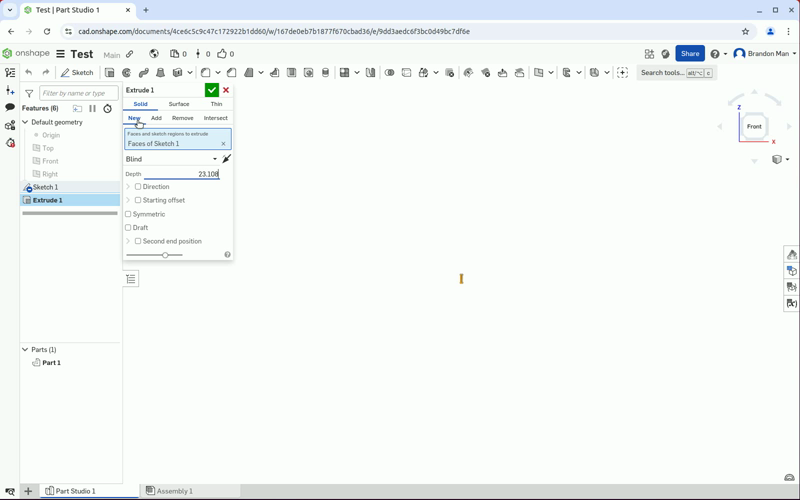
key(enter)
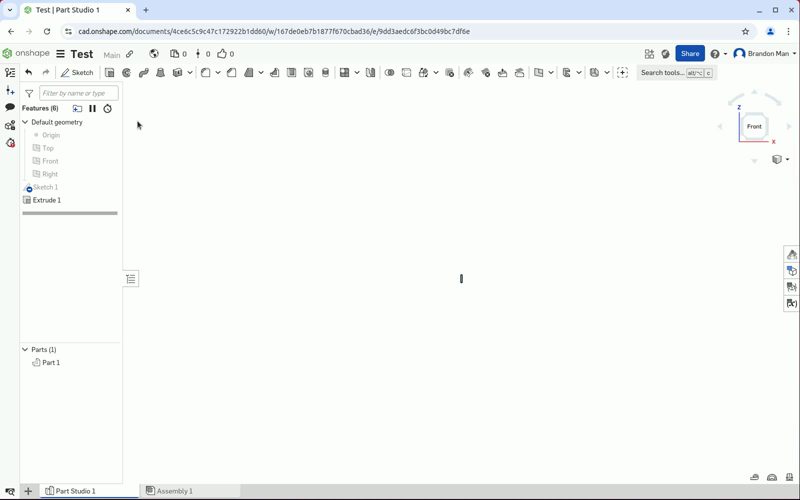
key(shift+h)
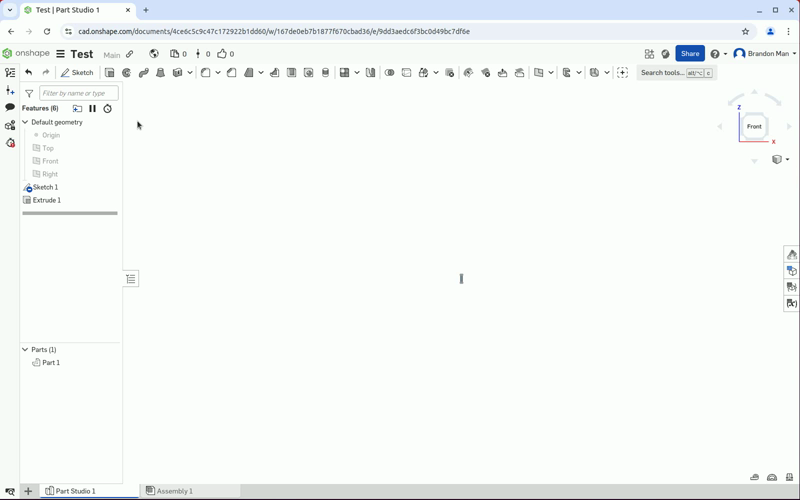
key(shift+h)
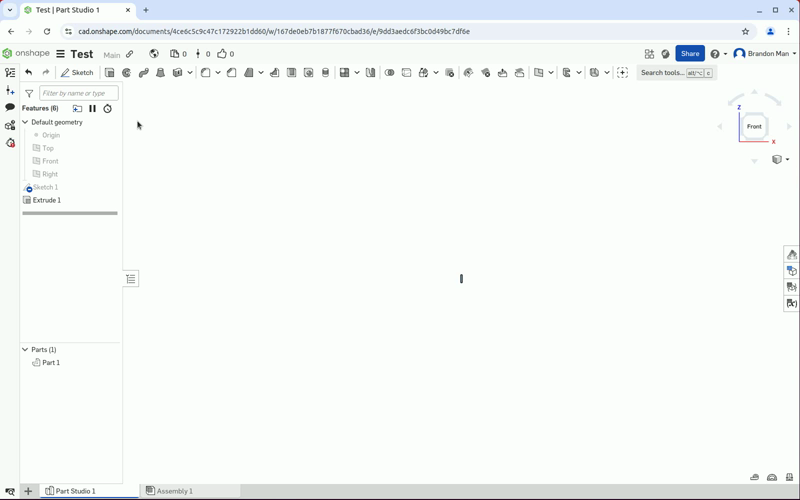
mouse_move(73, 189)
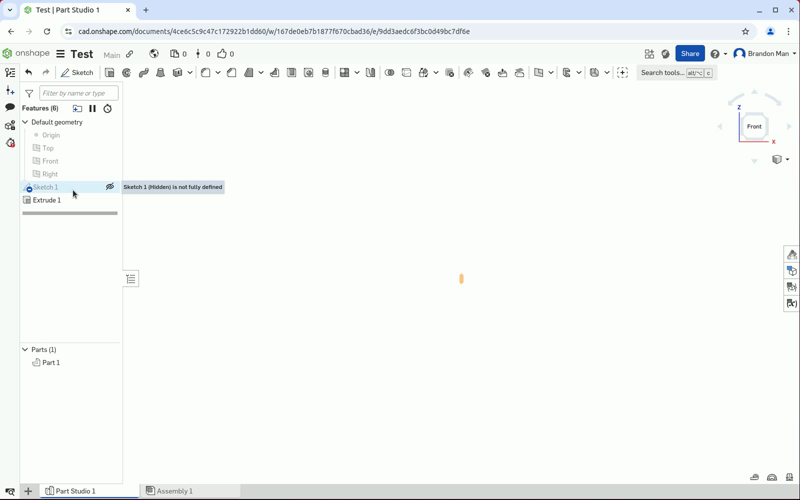
click(73, 189)
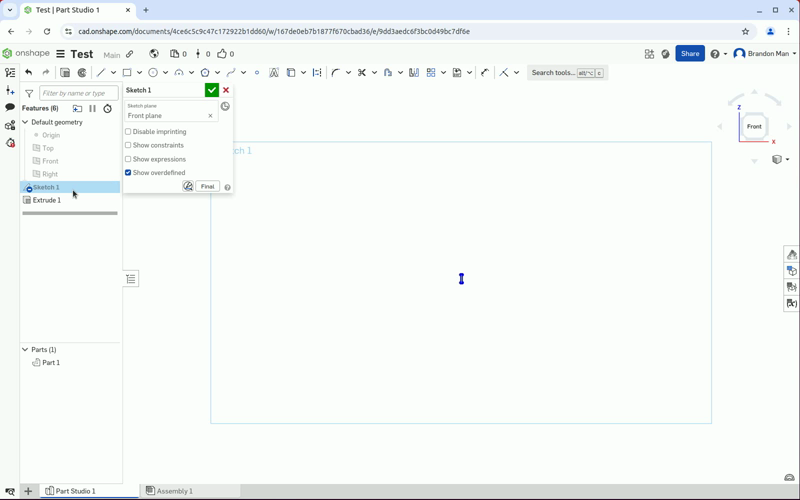
mouse_move(229, 92)
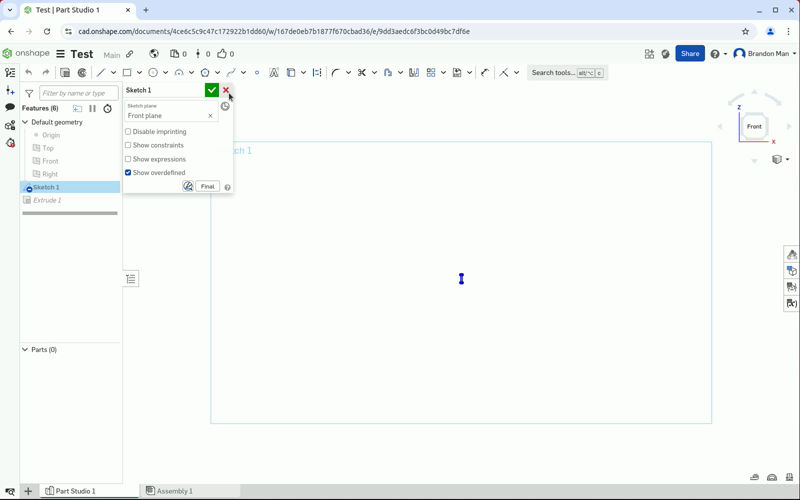
click(229, 92)
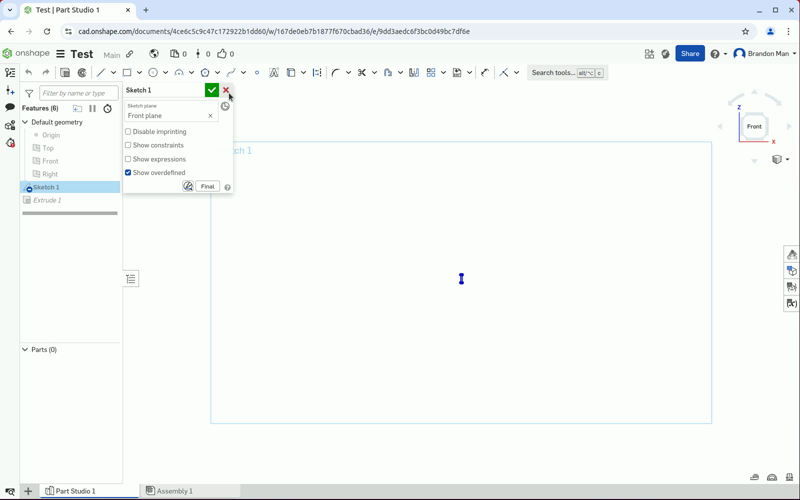
key(shift+s)
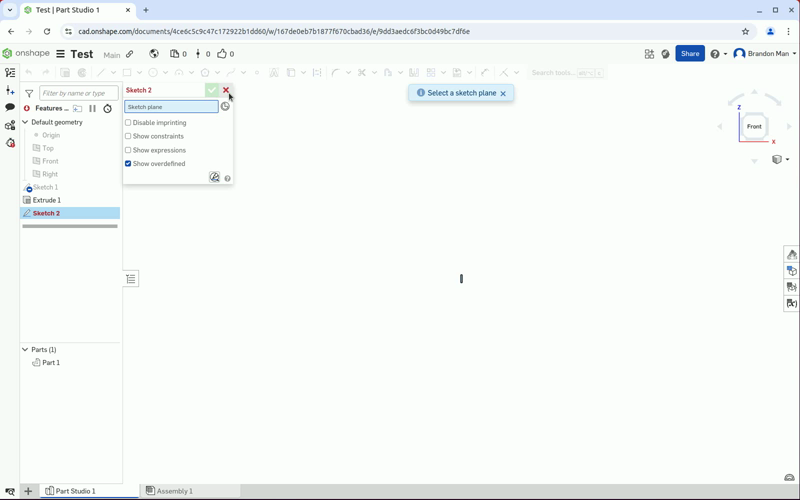
mouse_move(73, 163)
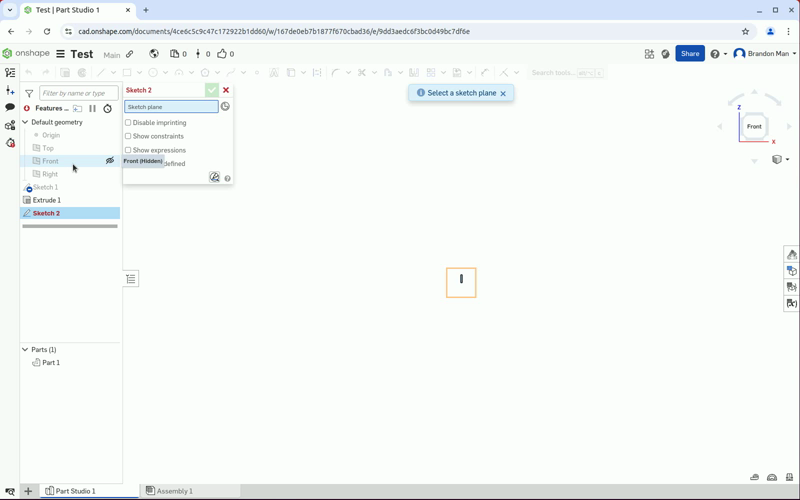
click(73, 163)
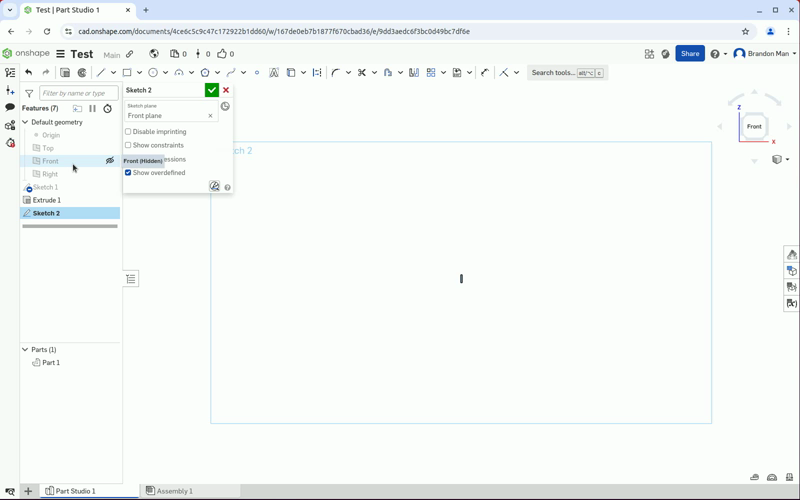
mouse_move(73, 352)
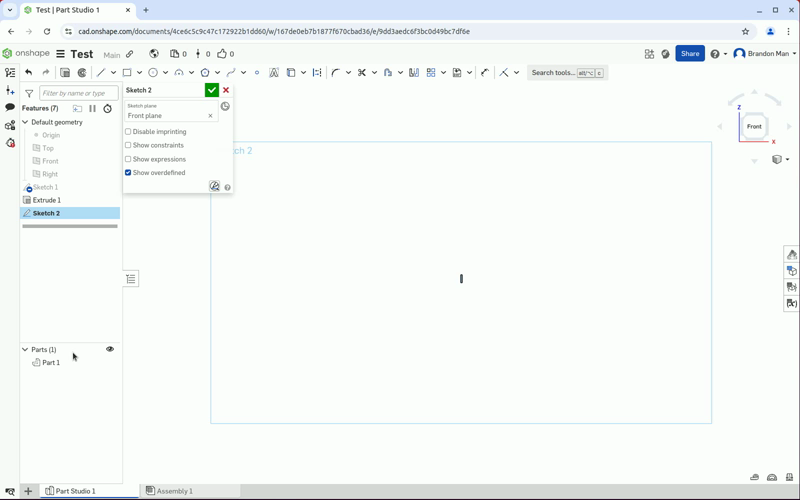
key(y)
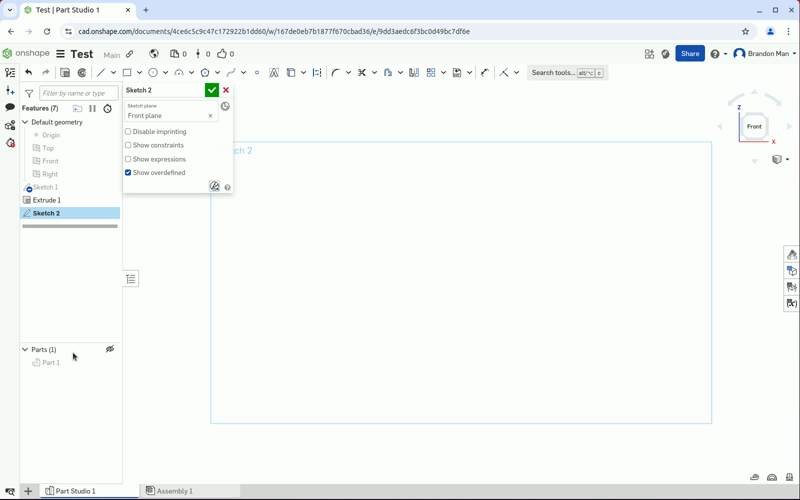
key(c)
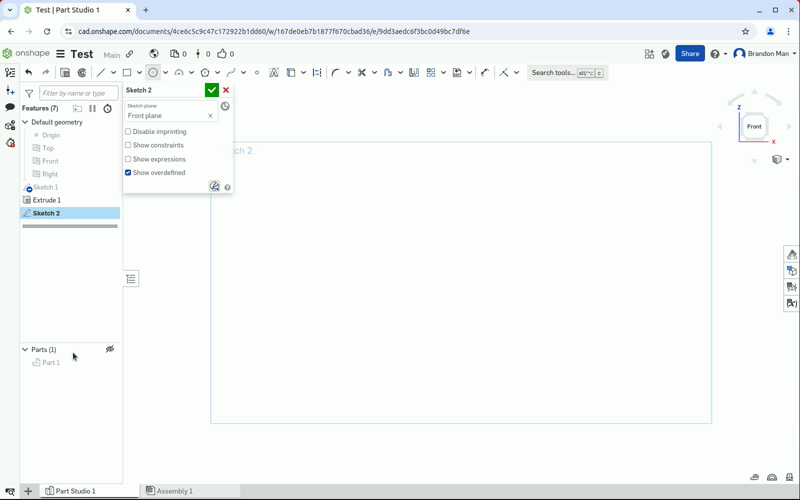
key_down(shift)
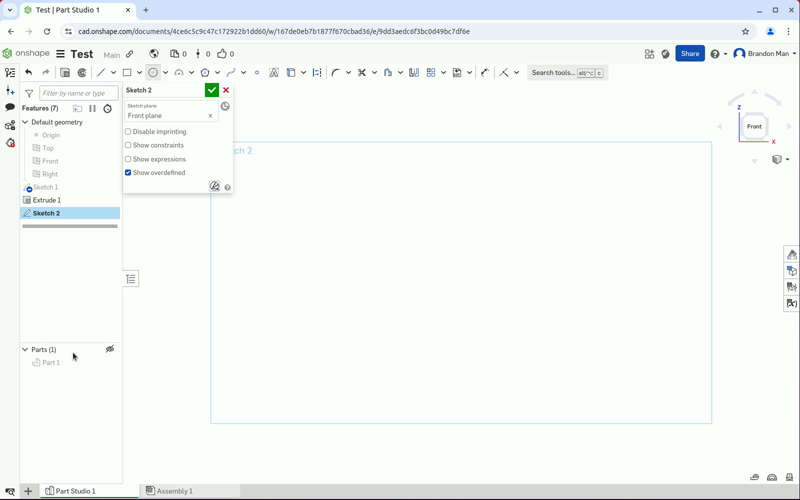
mouse_move(461, 279)
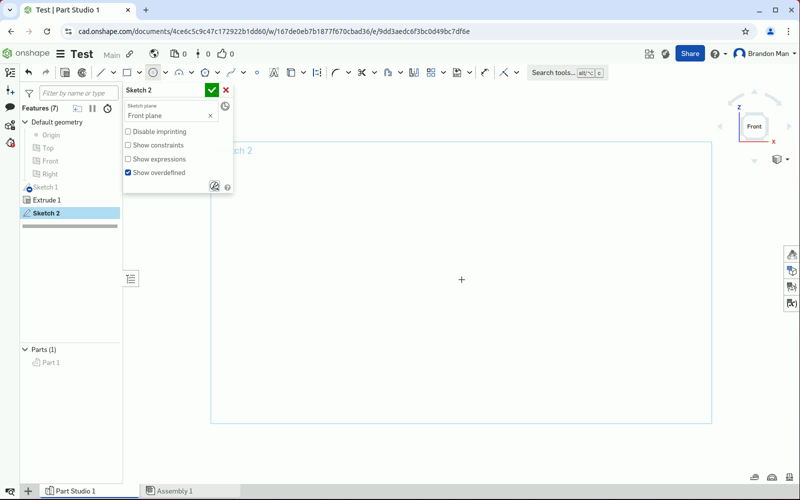
click(461, 279)
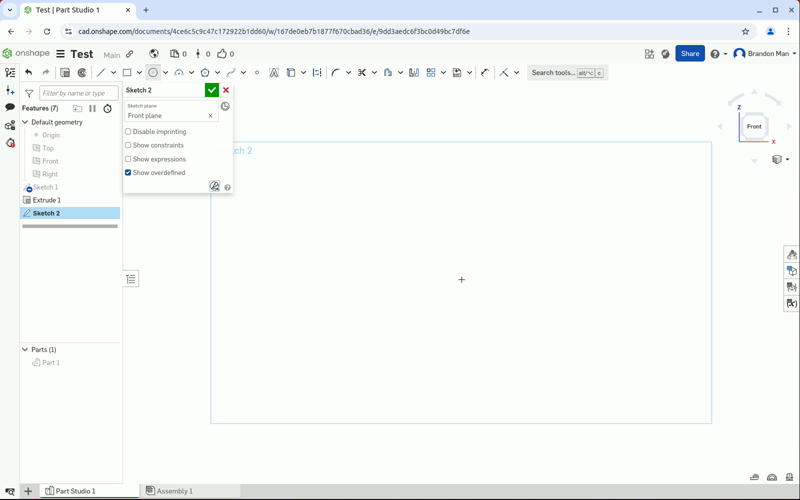
key_up(shift)
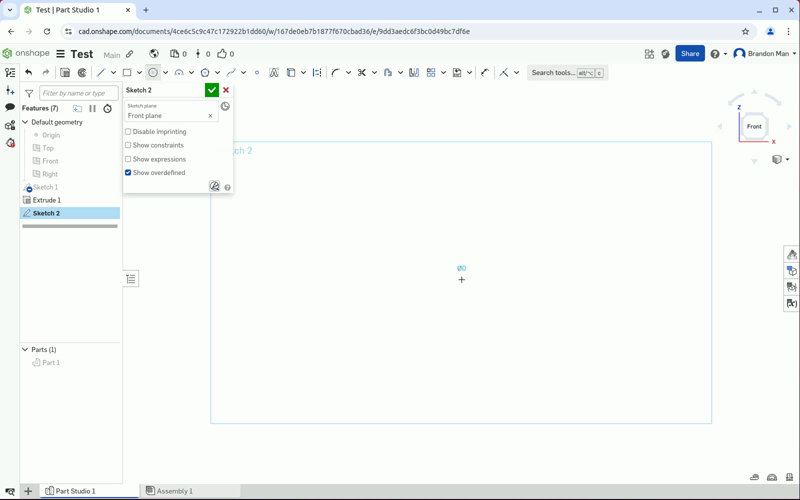
mouse_move(463, 279)
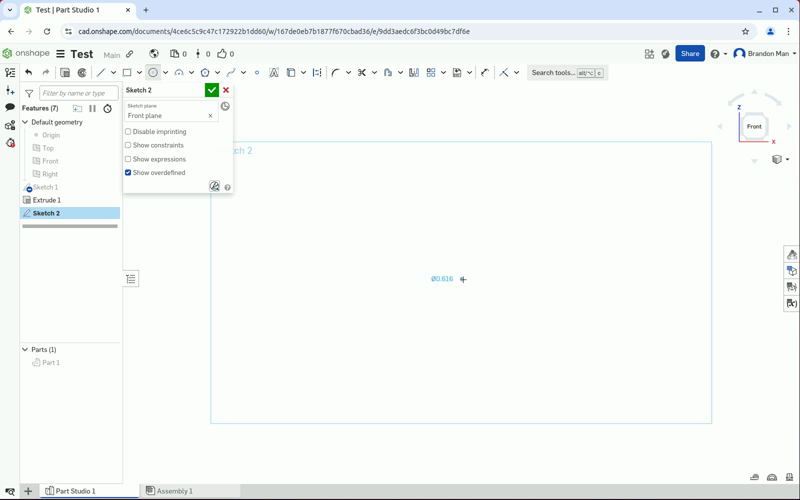
scroll(6)
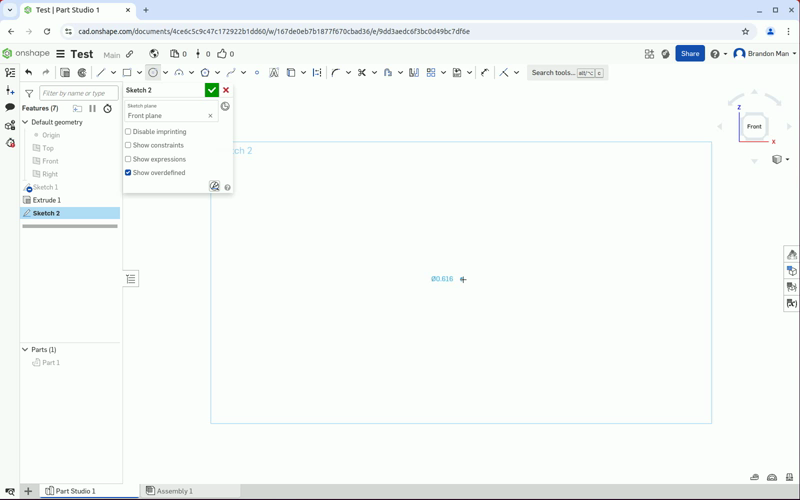
scroll(6)
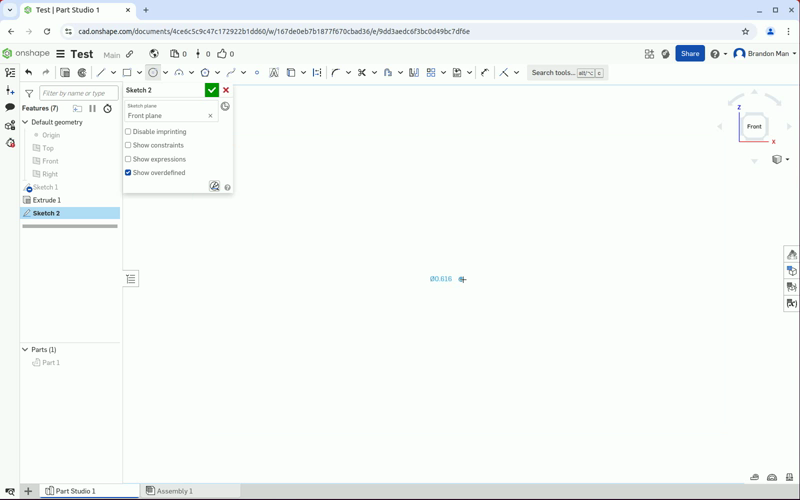
scroll(6)
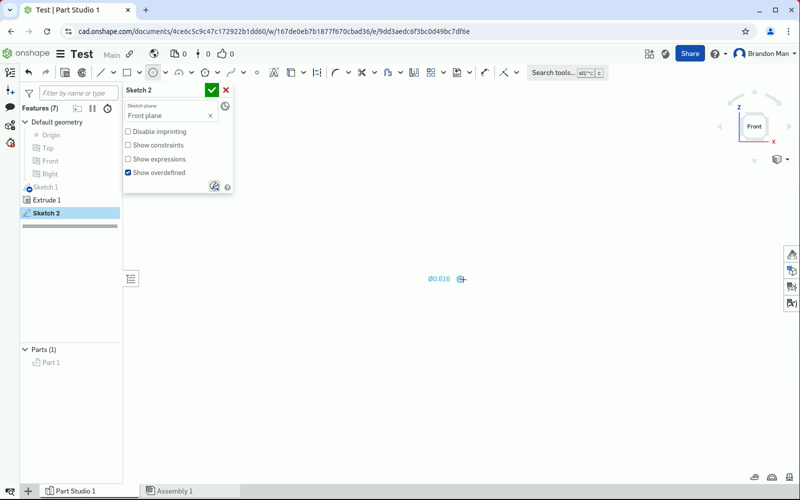
scroll(6)
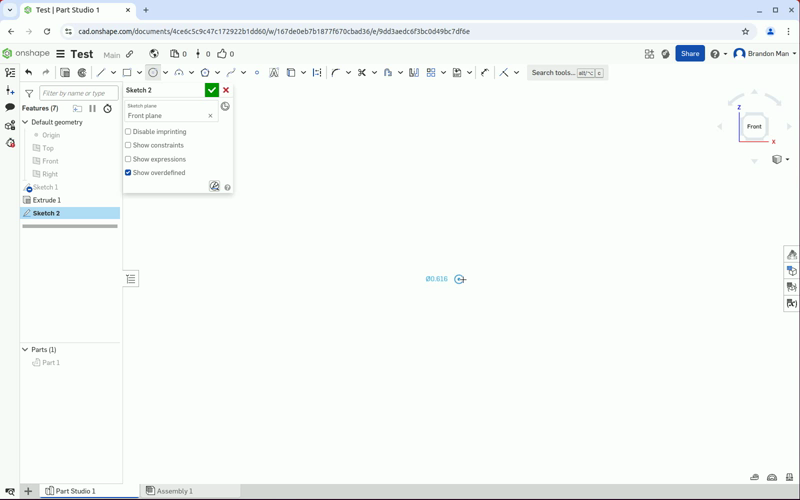
scroll(6)
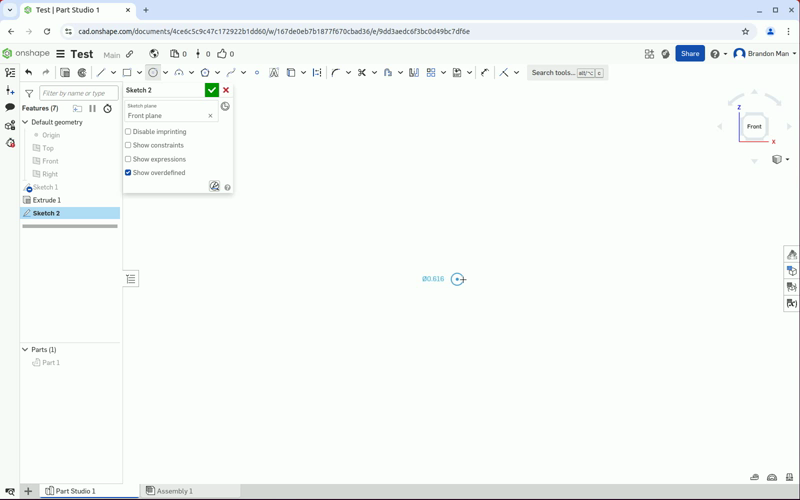
scroll(6)
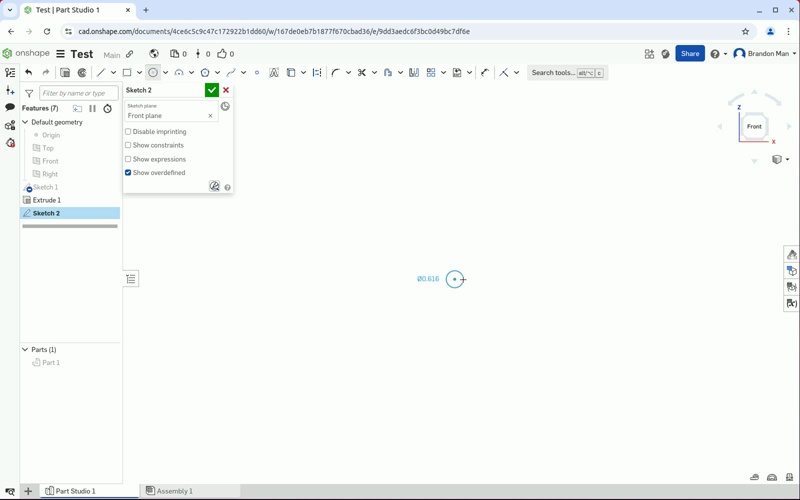
scroll(6)
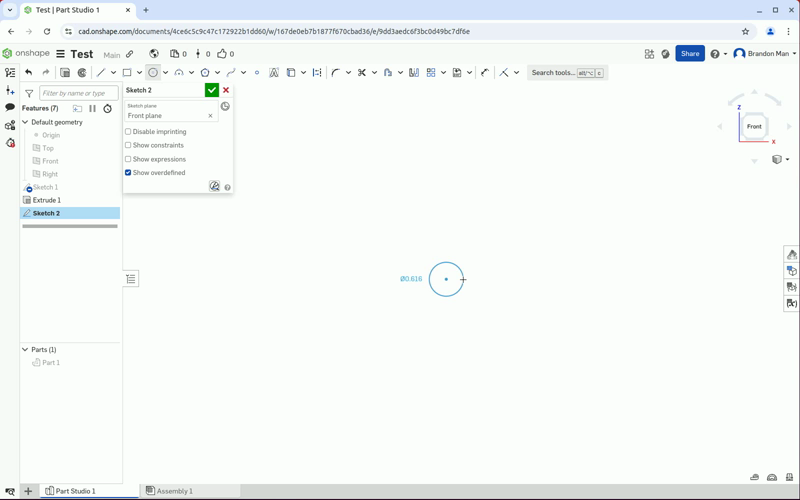
click(463, 279)
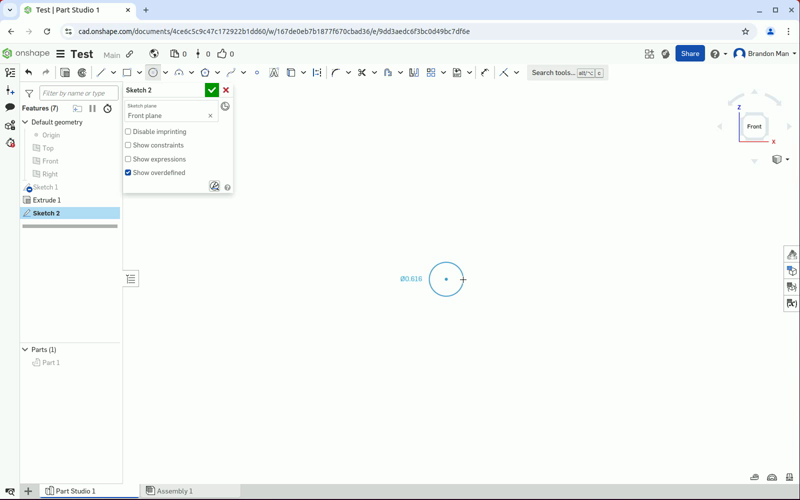
scroll(-6)
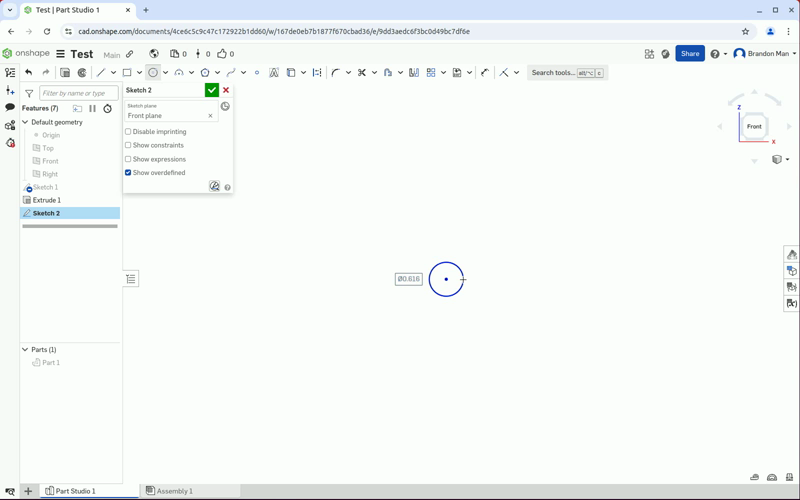
scroll(-6)
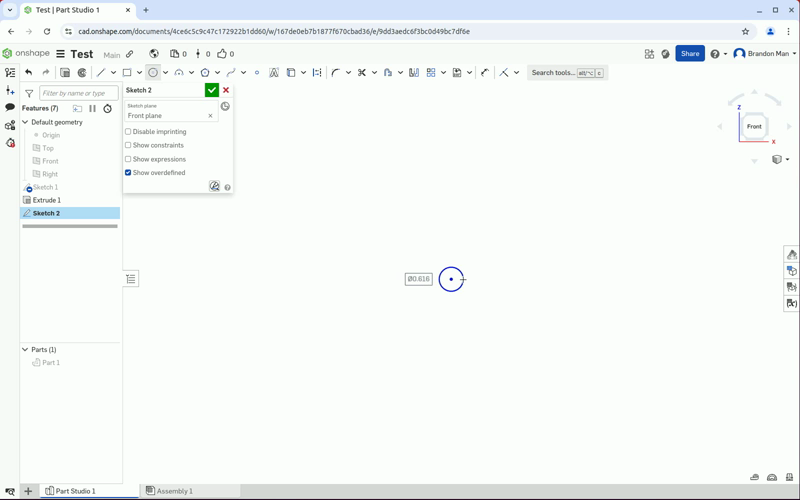
scroll(-6)
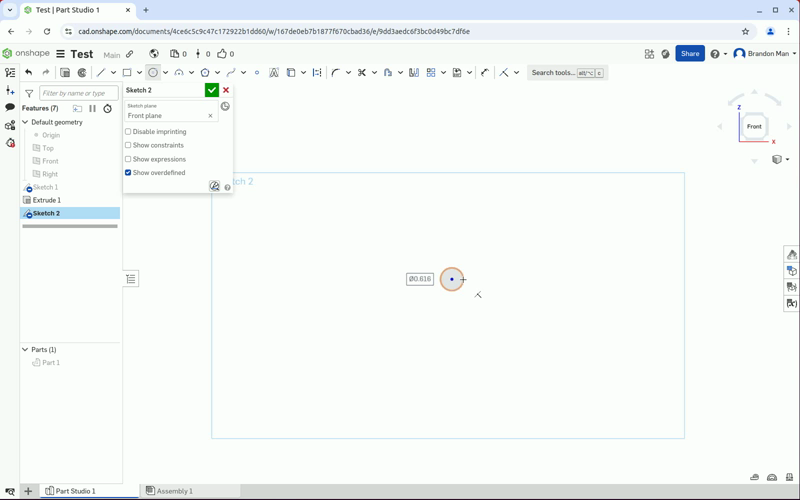
scroll(-6)
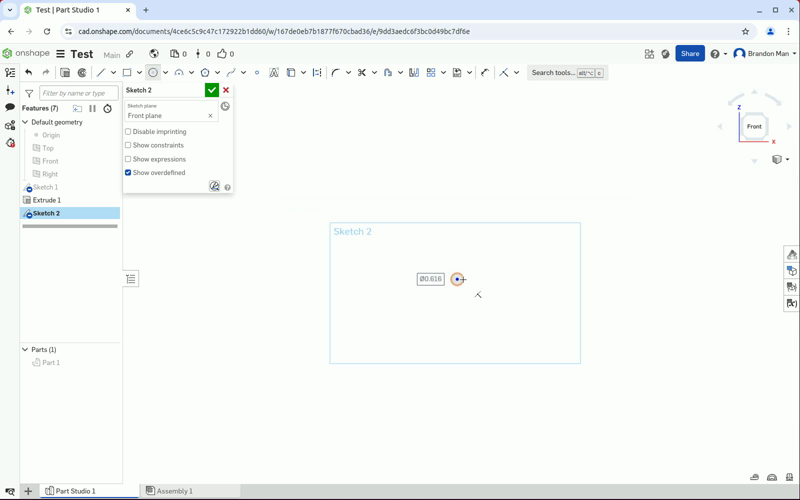
scroll(-6)
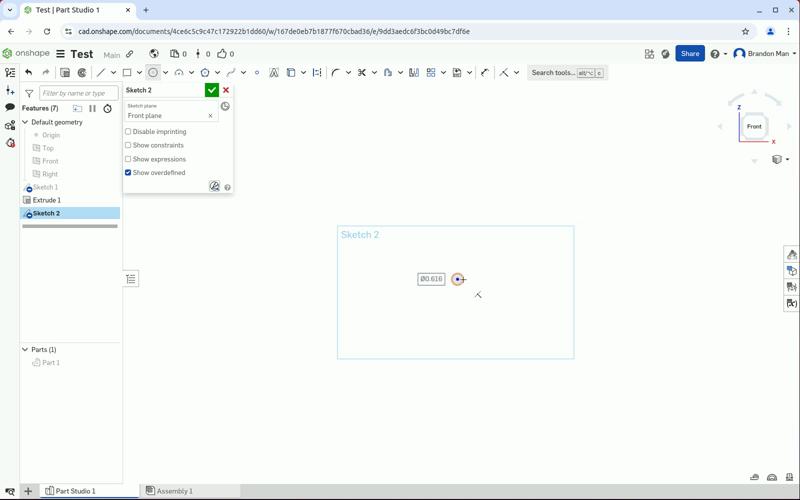
scroll(-6)
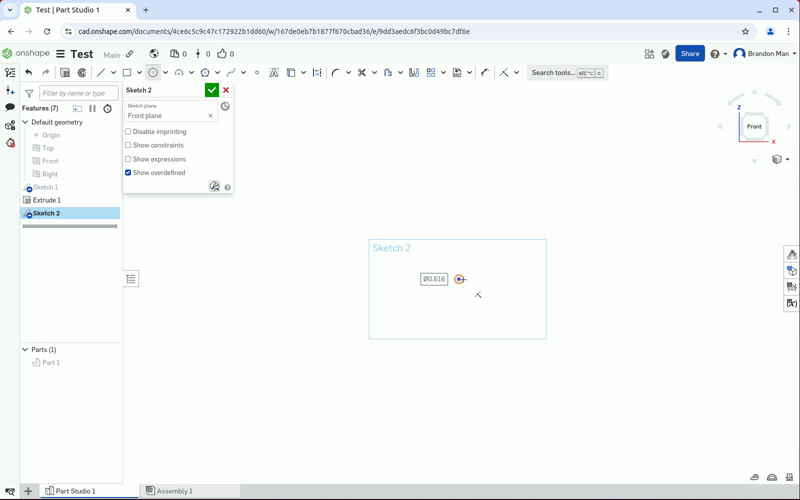
scroll(-6)
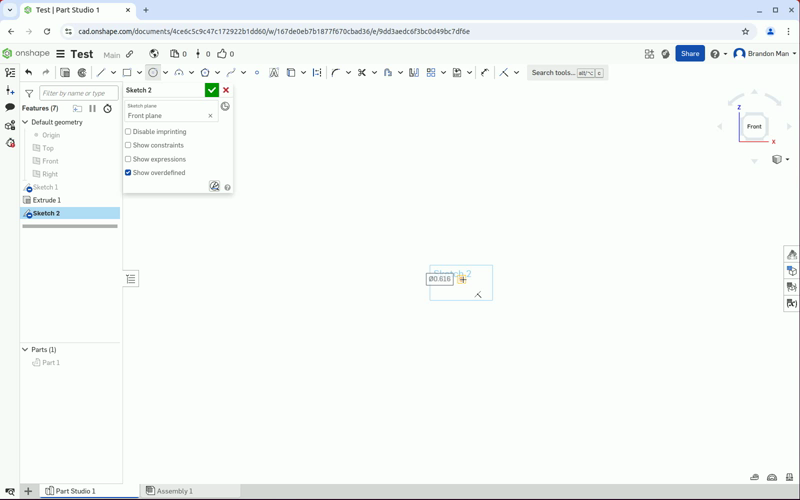
key(esc)
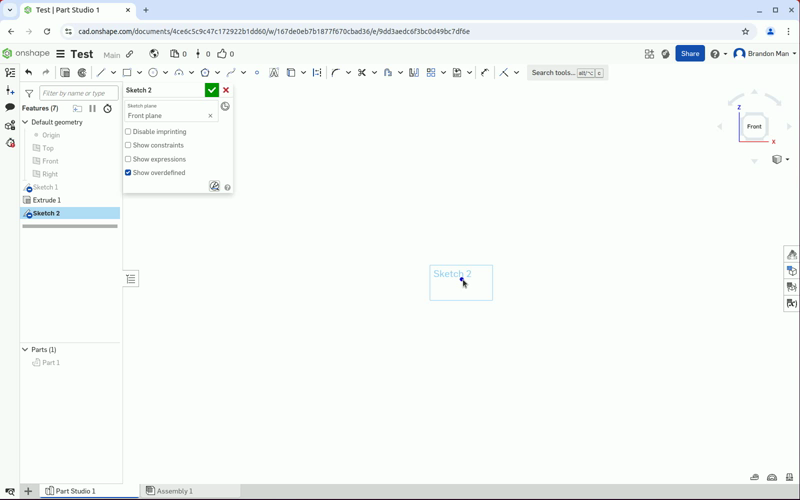
mouse_move(461, 280)
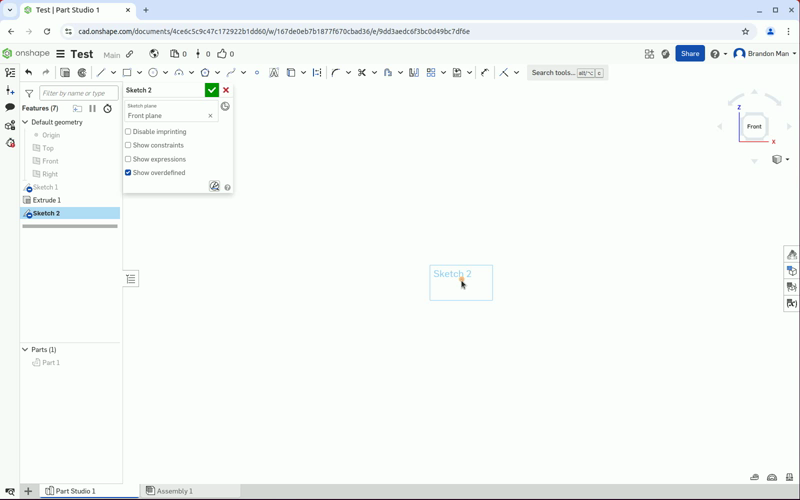
scroll(6)
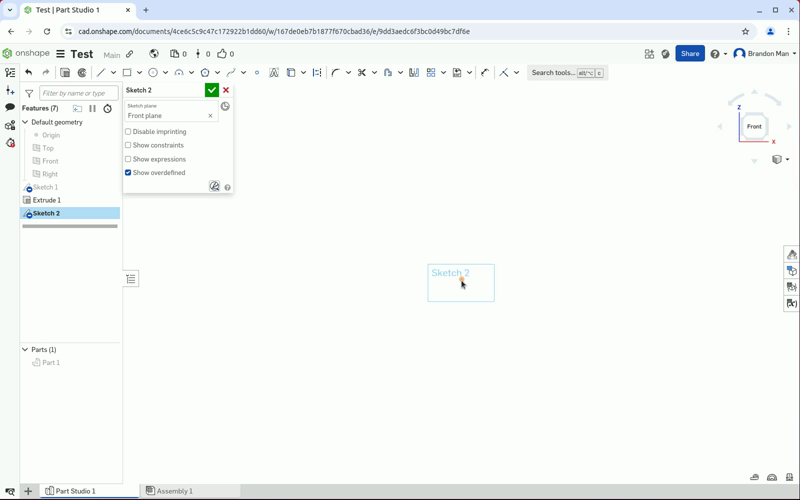
scroll(6)
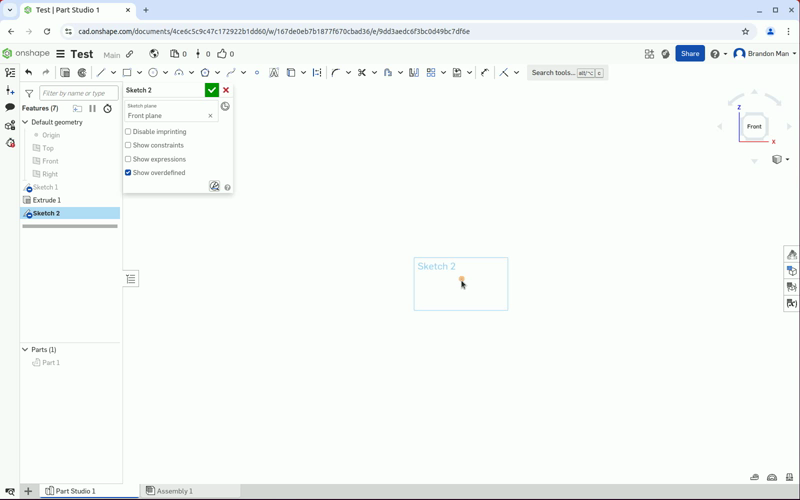
scroll(6)
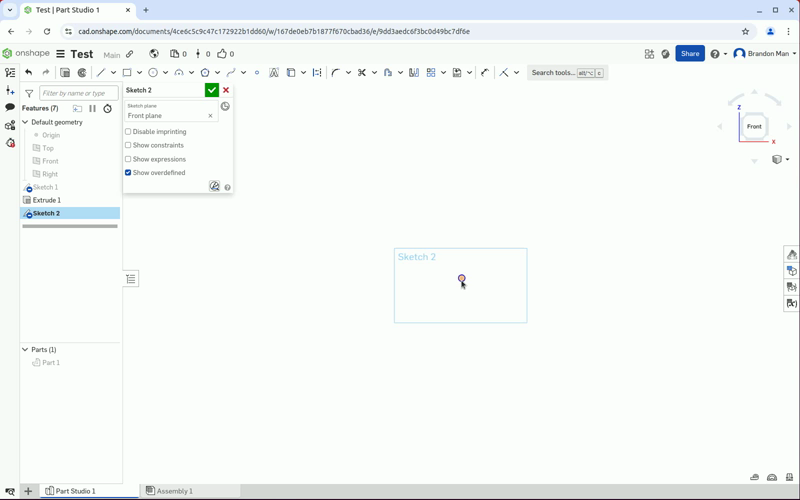
scroll(6)
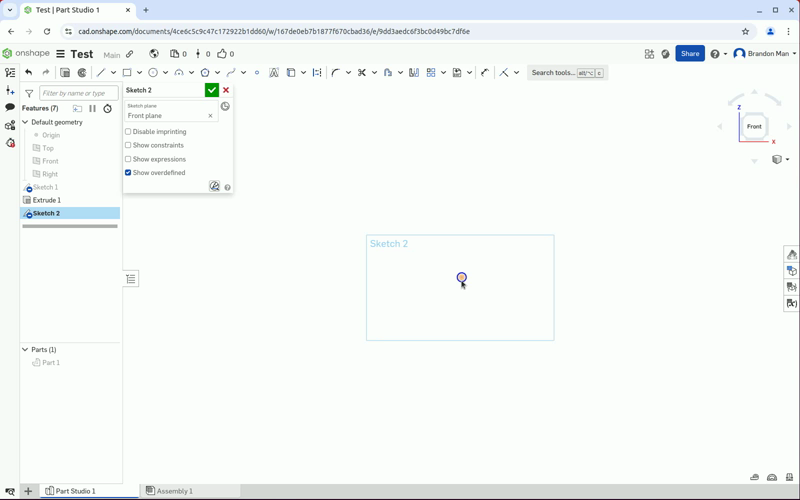
scroll(6)
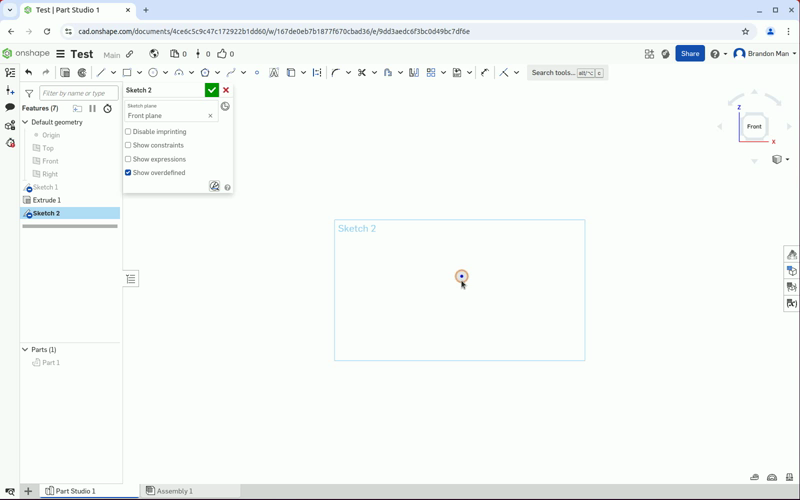
scroll(6)
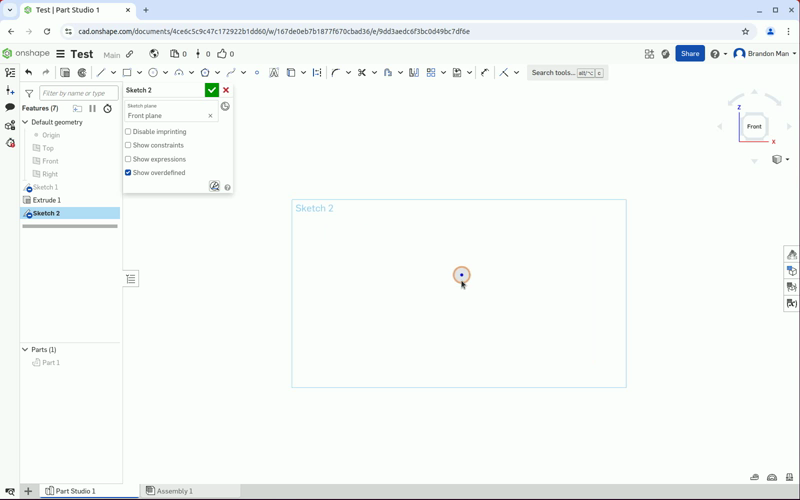
scroll(6)
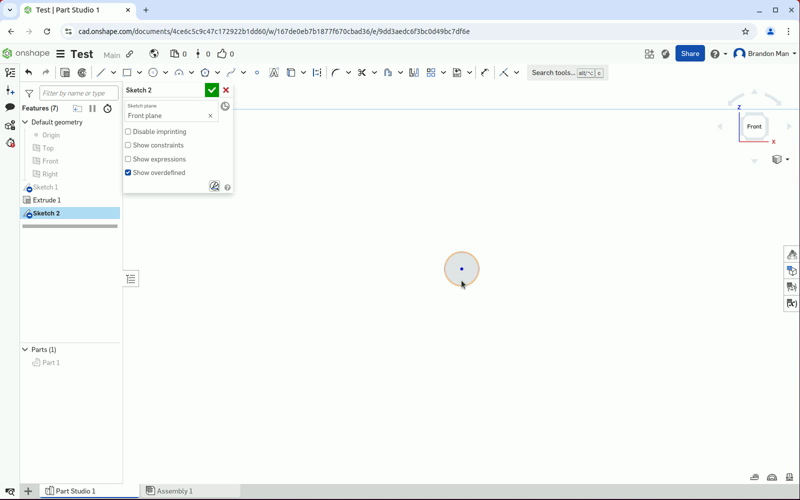
click(461, 280)
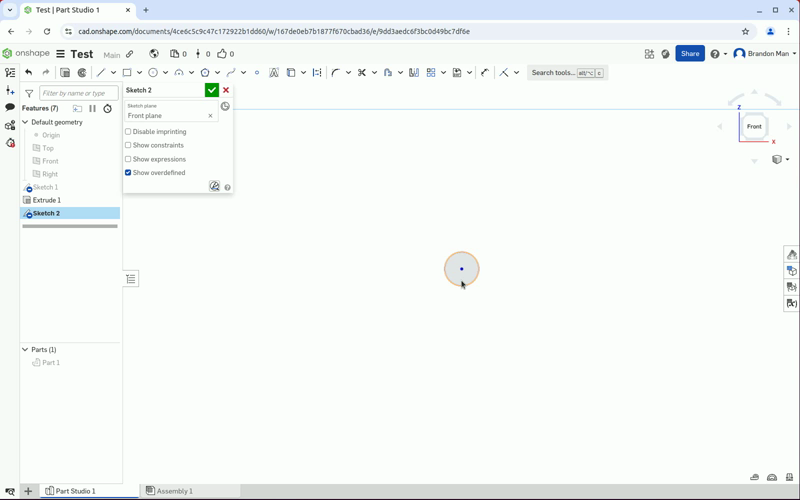
scroll(-6)
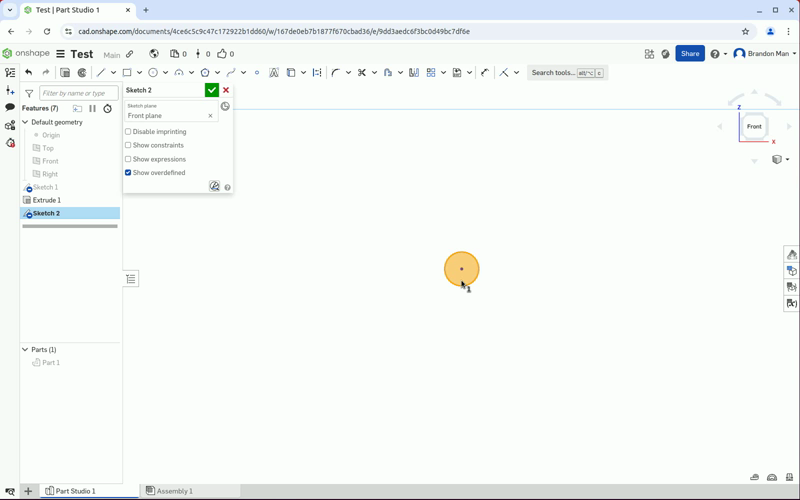
scroll(-6)
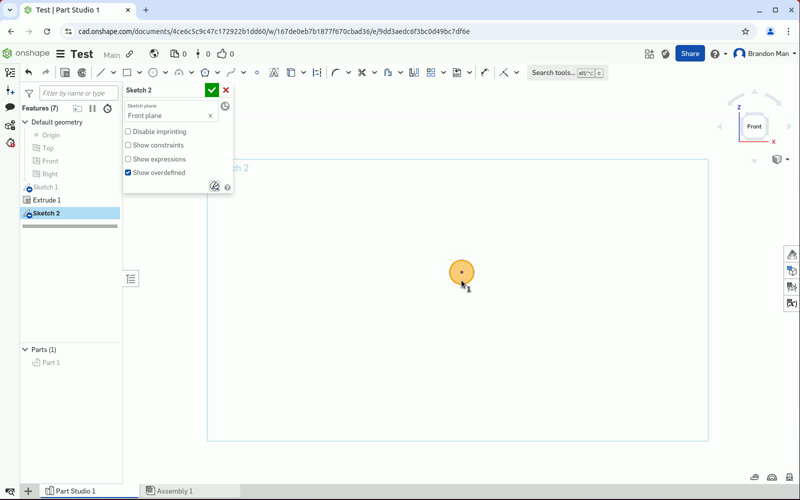
scroll(-6)
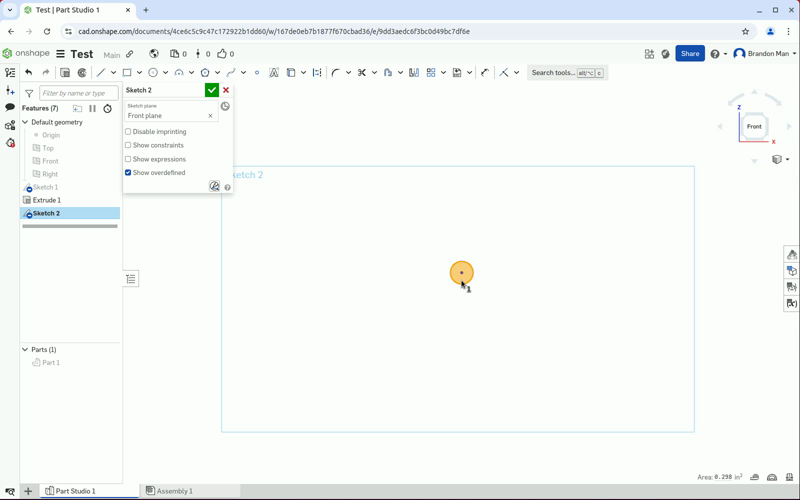
scroll(-6)
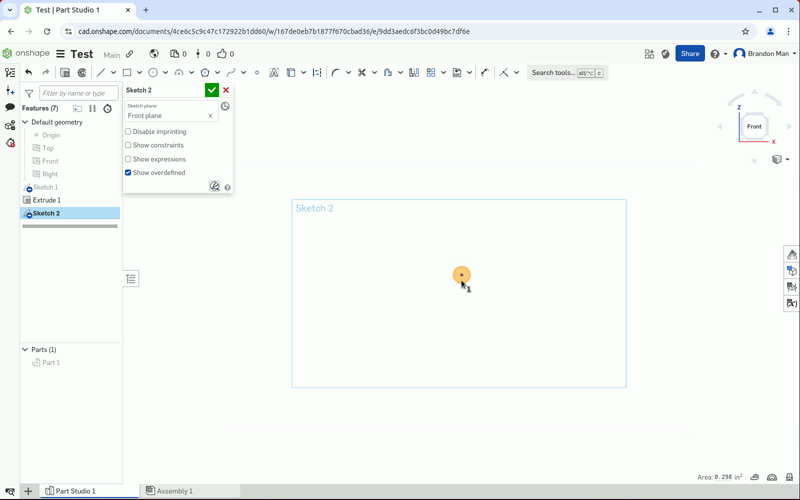
scroll(-6)
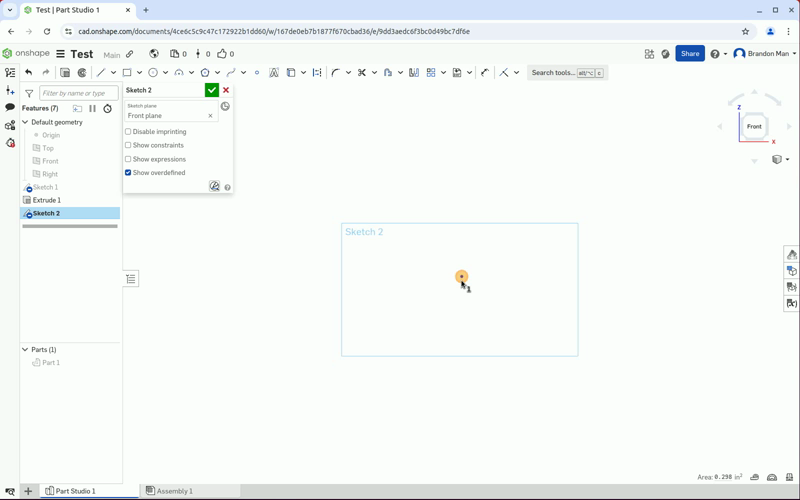
scroll(-6)
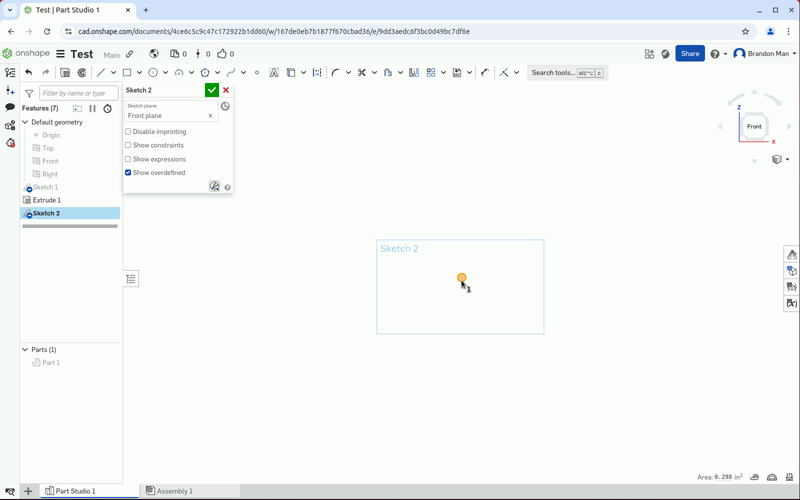
scroll(-6)
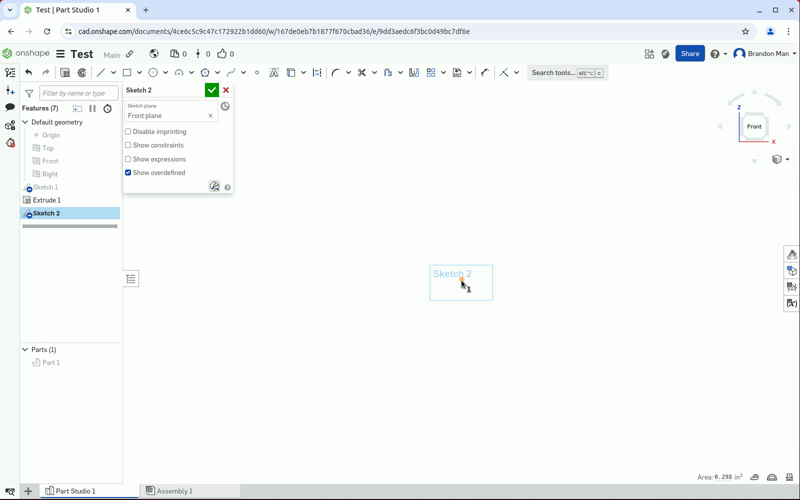
mouse_move(73, 352)
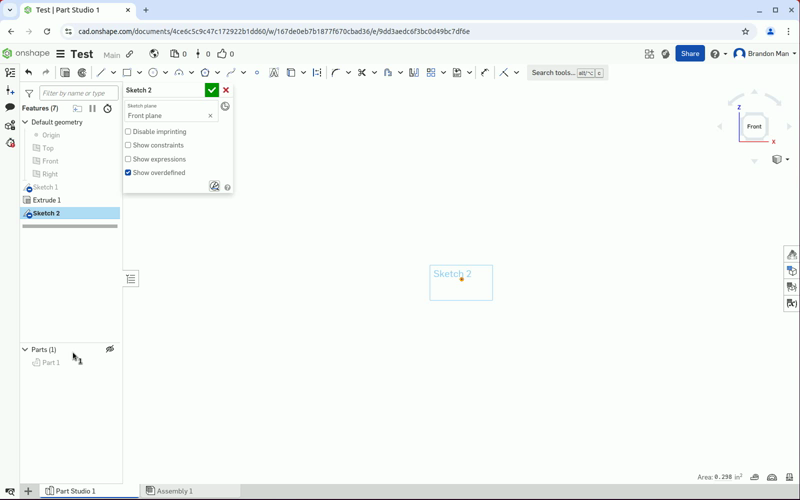
key(shift+y)
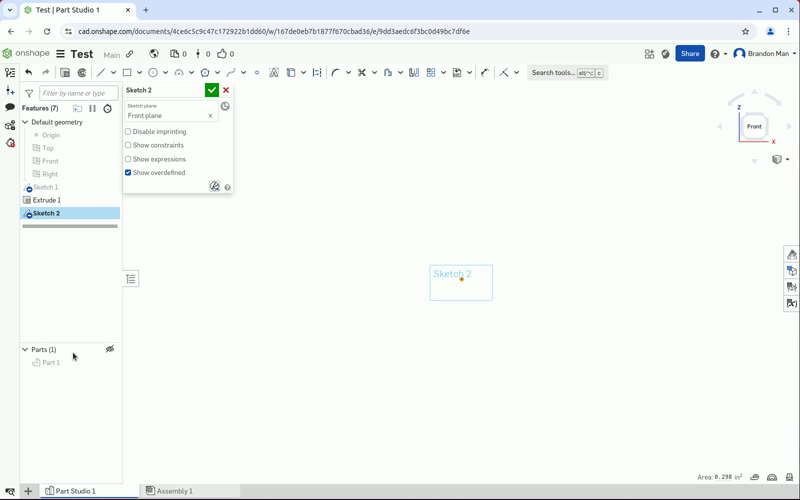
key(shift+e)
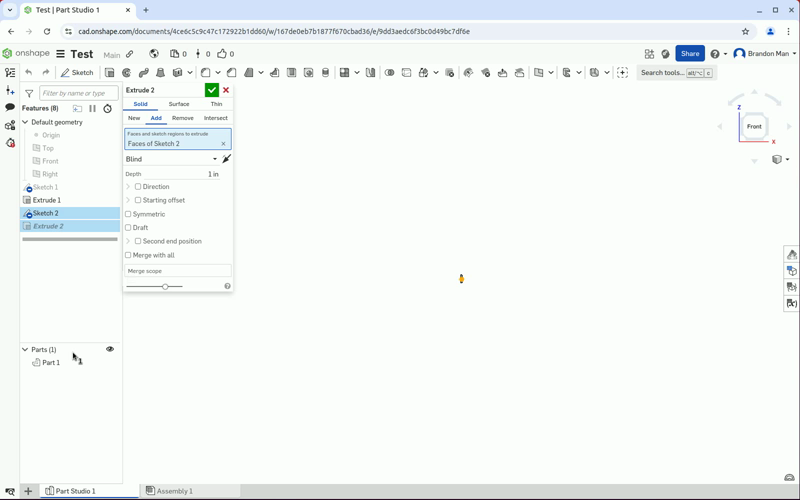
mouse_move(143, 106)
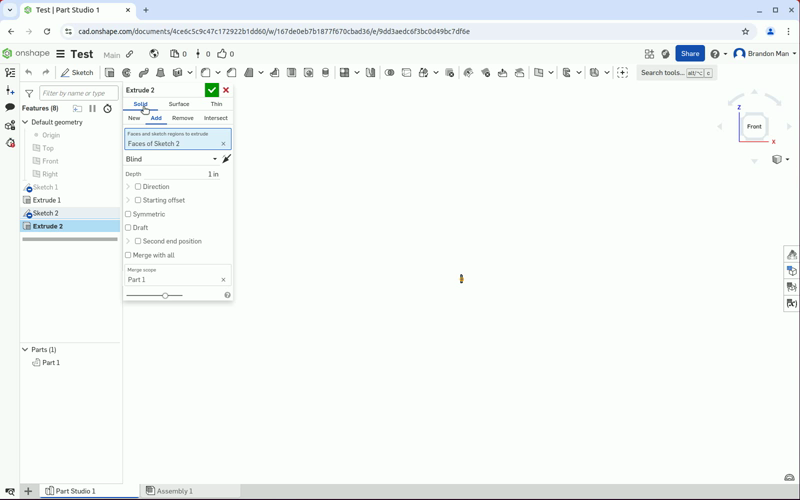
click(143, 106)
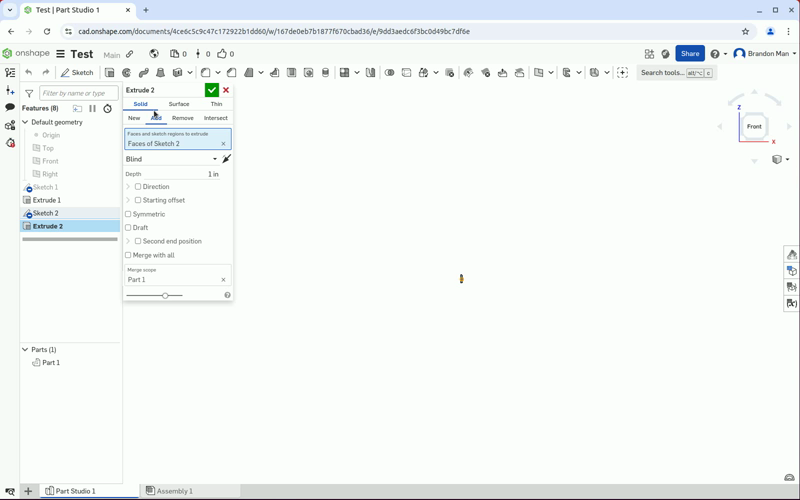
mouse_move(186, 120)
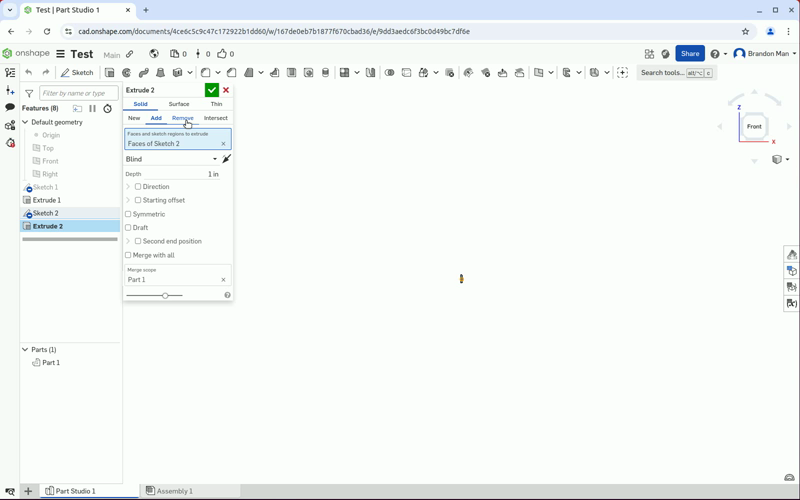
click(186, 120)
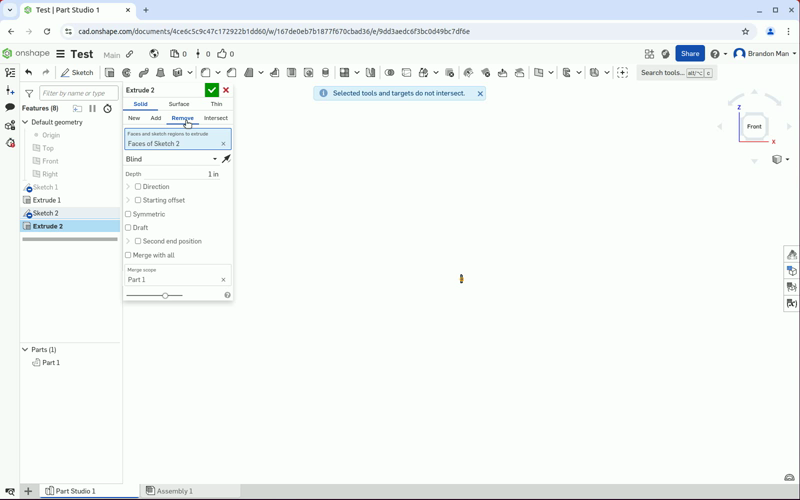
key(tab, 4)
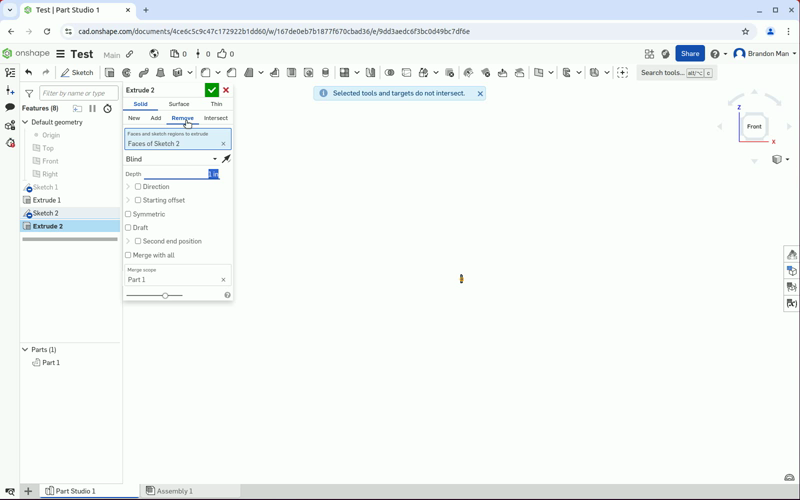
text(-0.241)
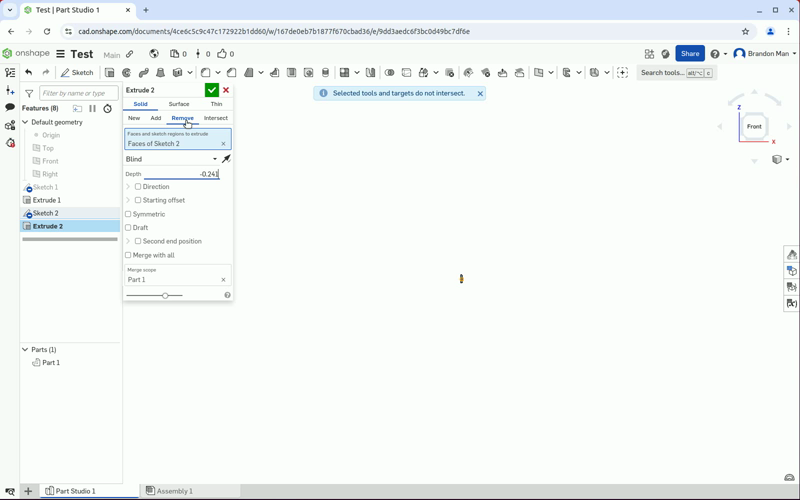
key(tab, 6)
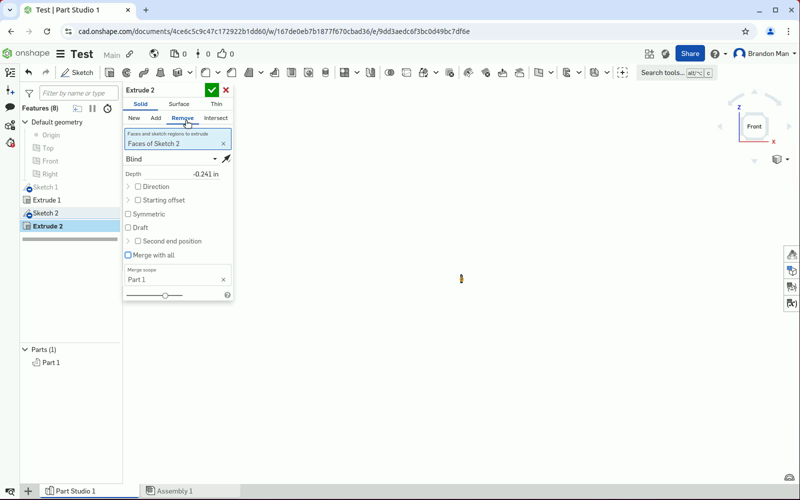
key(space)
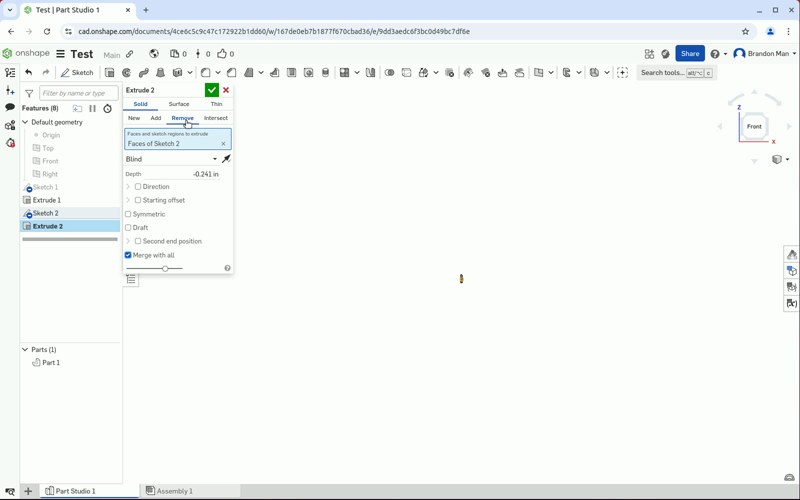
key(enter)
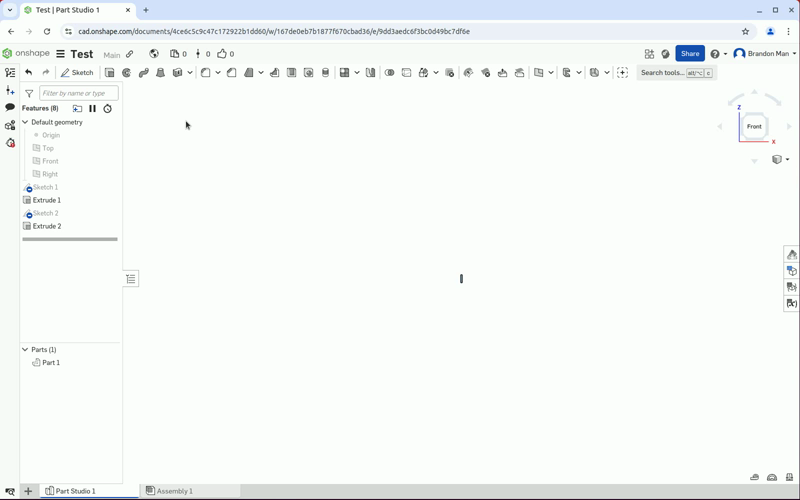
key(shift+h)
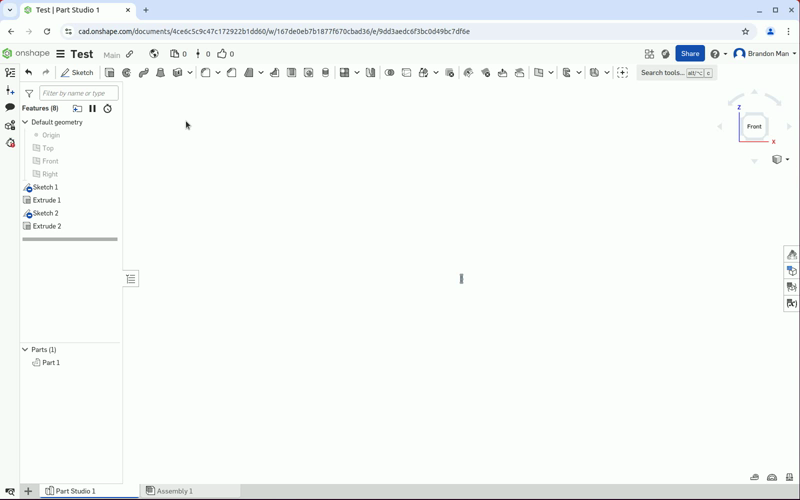
key(shift+h)
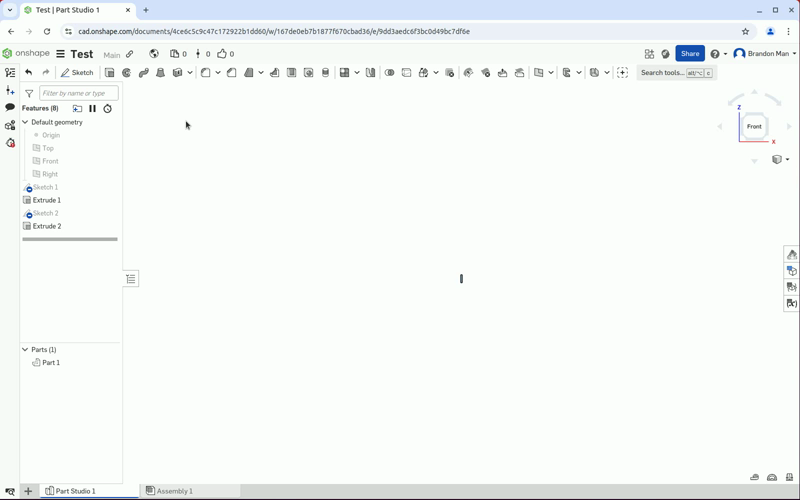
mouse_move(73, 189)
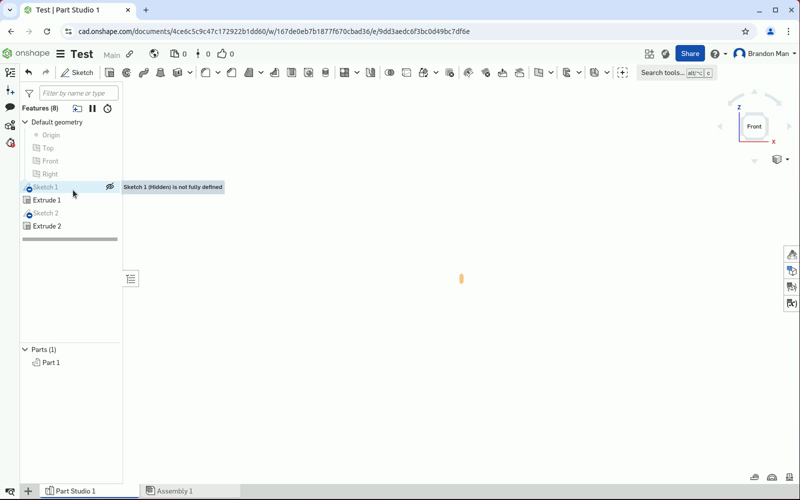
click(73, 189)
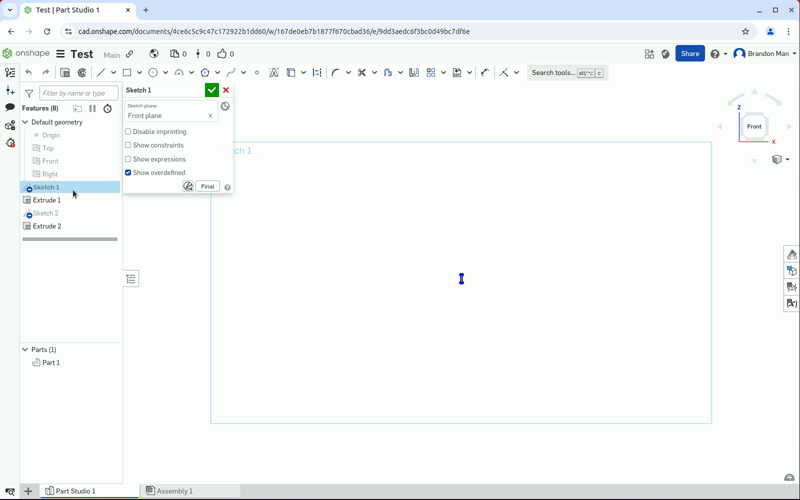
mouse_move(229, 92)
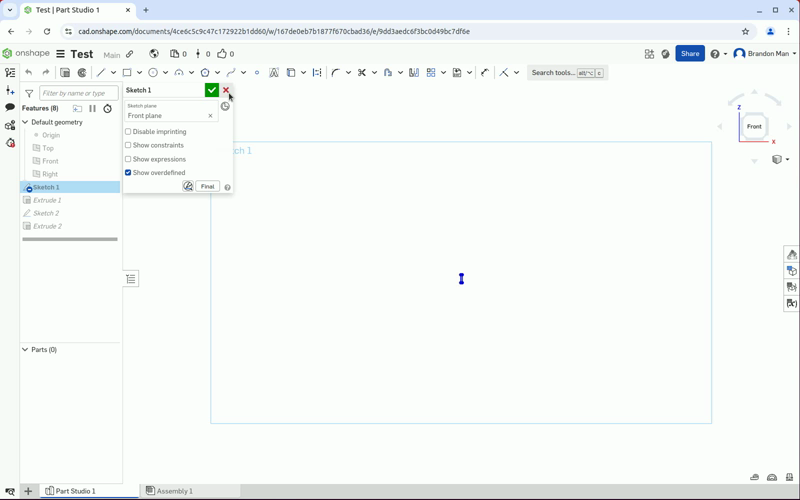
click(229, 92)
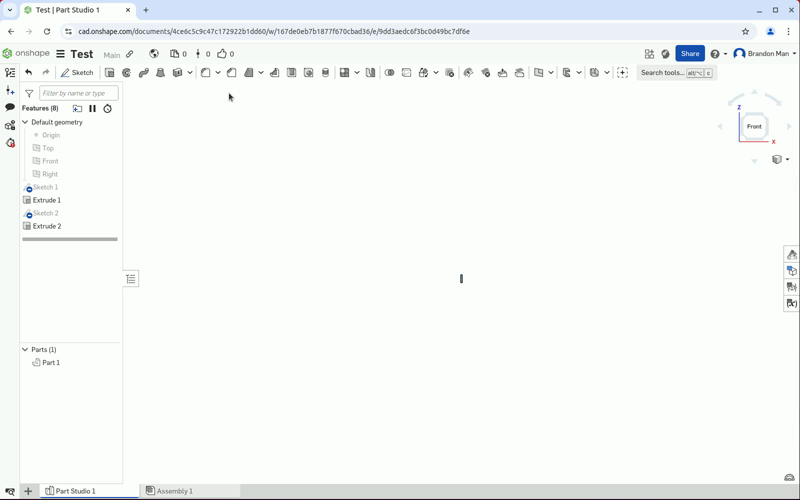
mouse_move(541, 75)
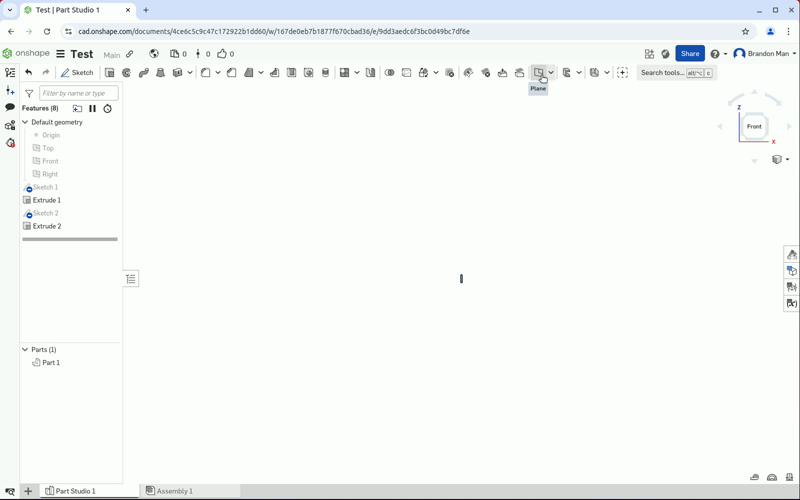
click(541, 75)
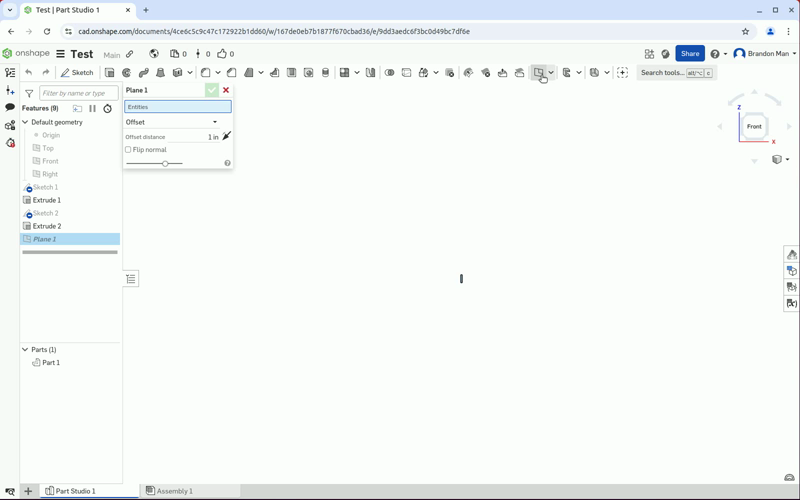
mouse_move(73, 163)
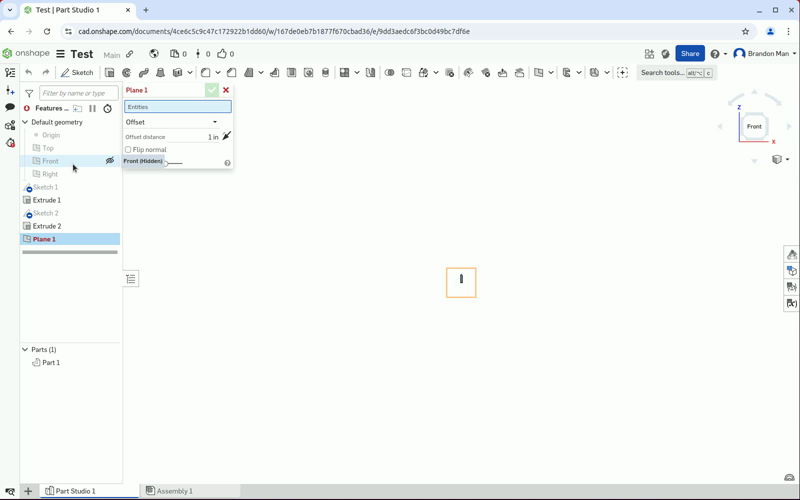
click(73, 163)
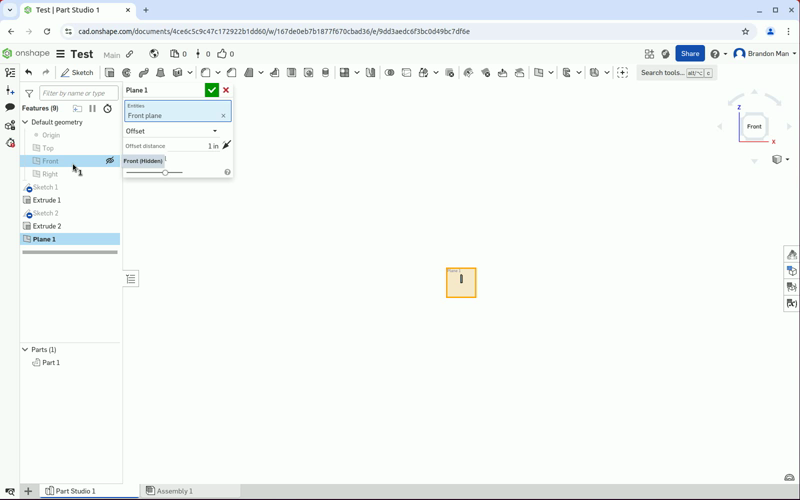
key(tab, 2)
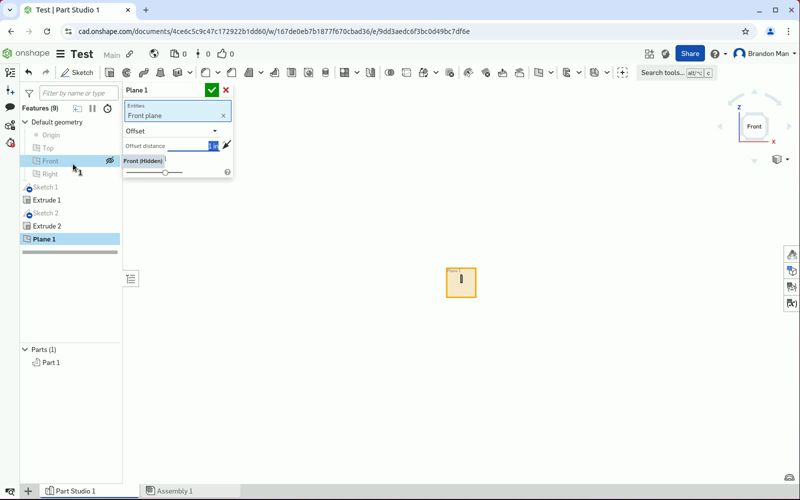
text(23.108)
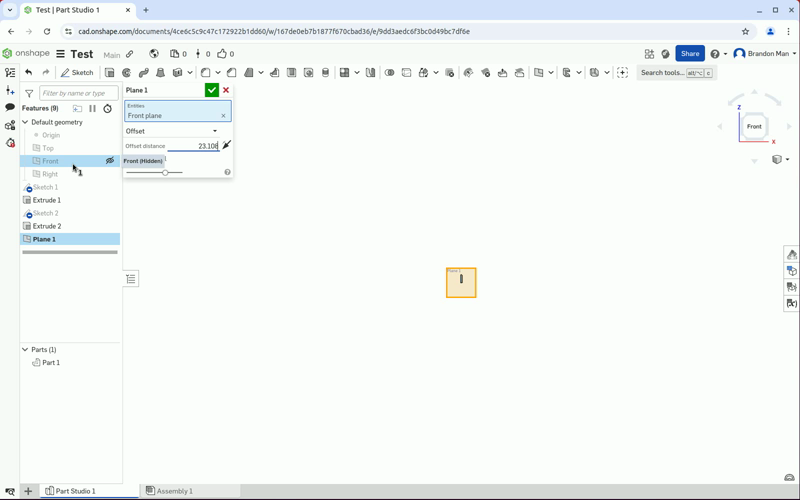
key(enter, 2)
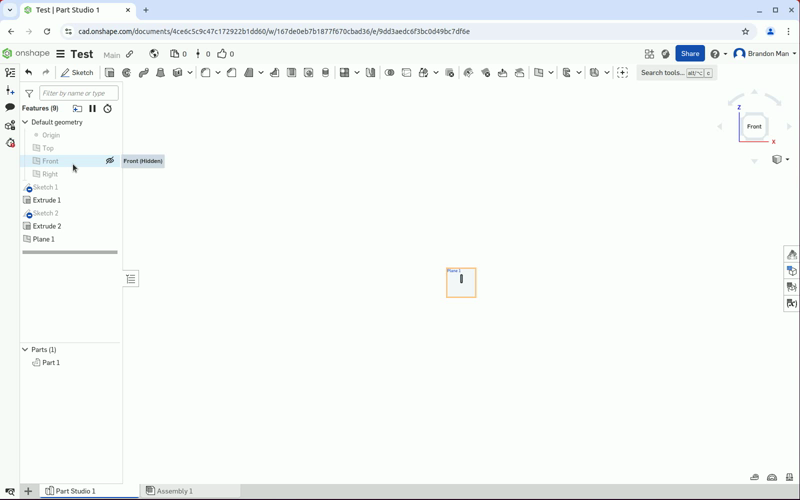
key(shift+s)
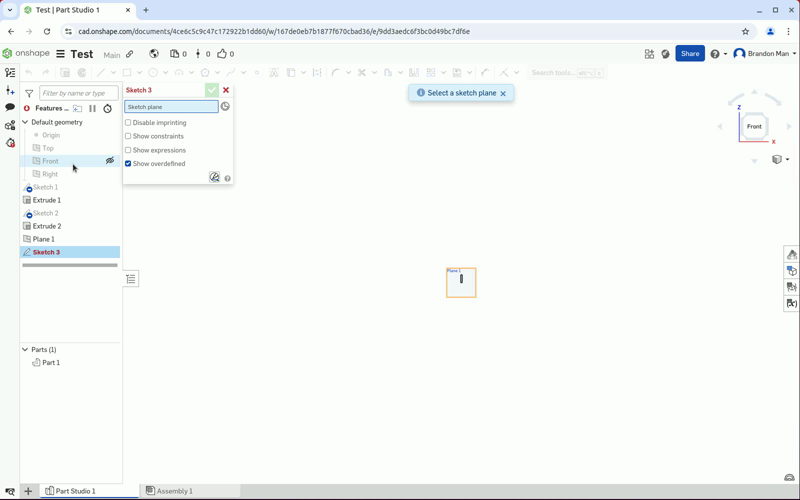
mouse_move(73, 241)
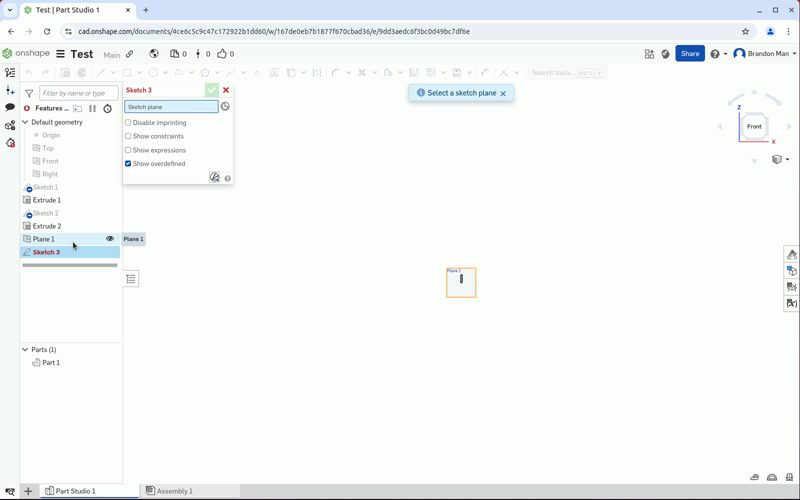
click(73, 241)
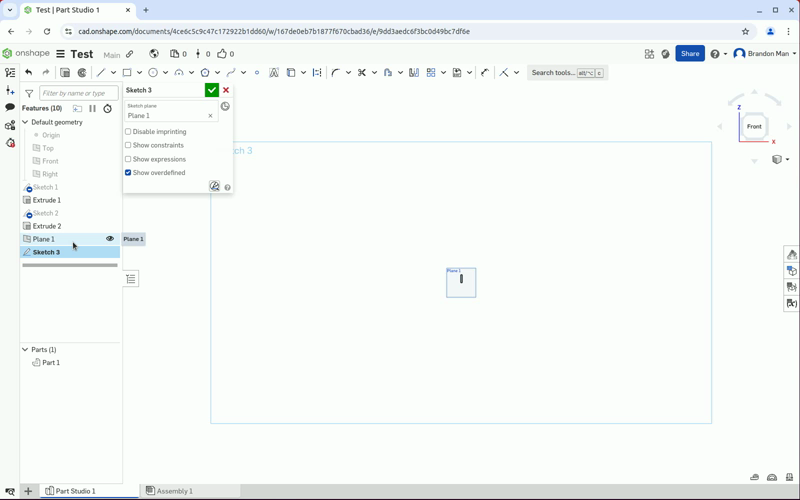
mouse_move(73, 352)
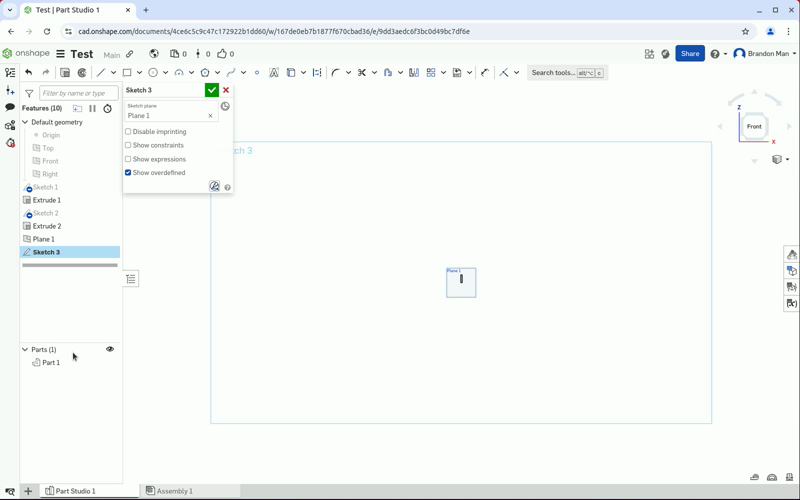
key(y)
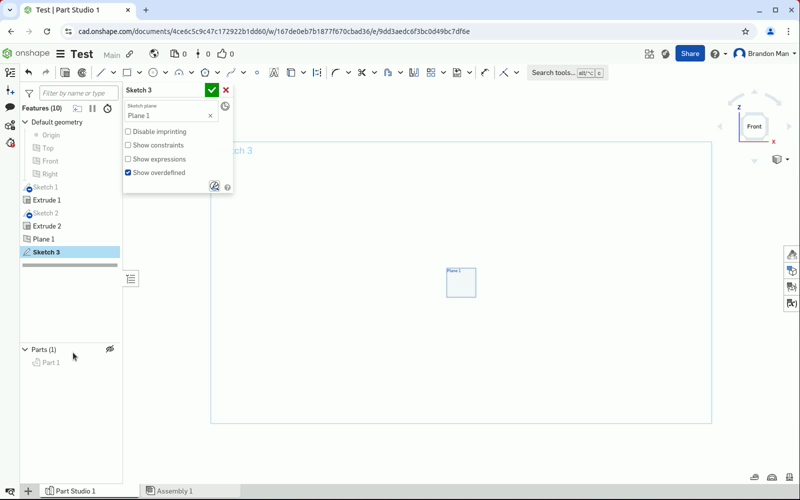
key(c)
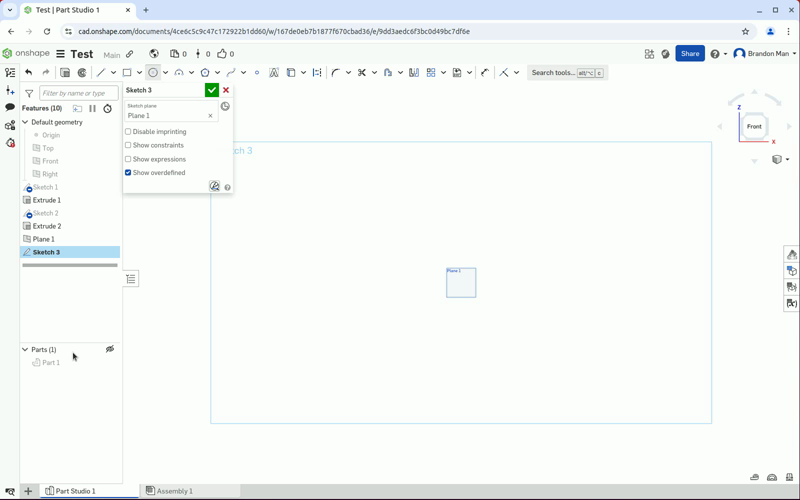
key_down(shift)
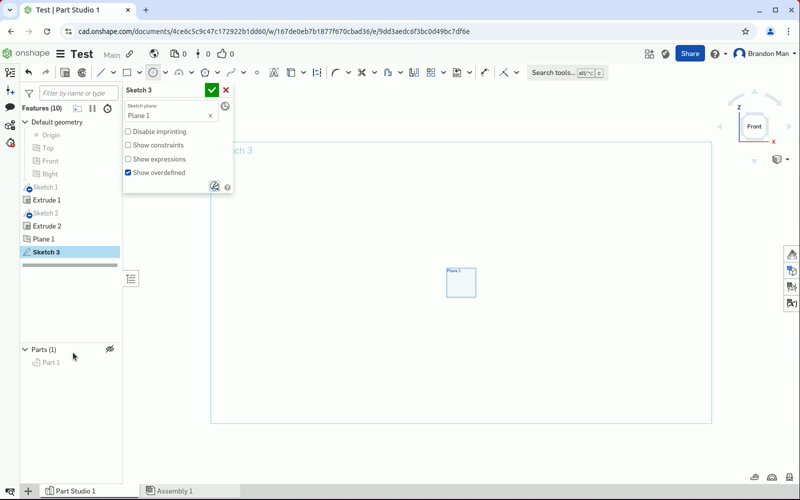
mouse_move(461, 279)
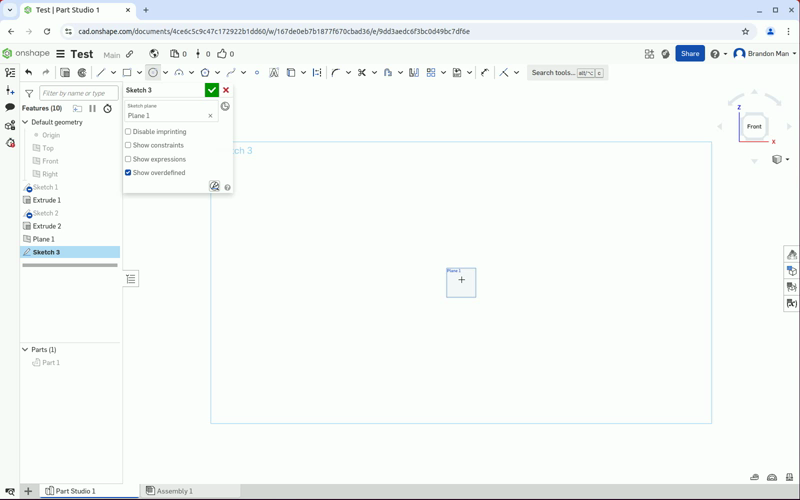
click(461, 279)
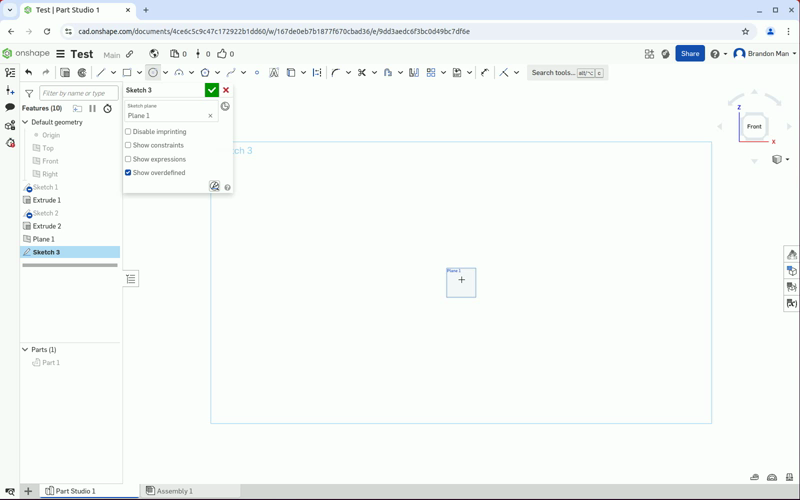
key_up(shift)
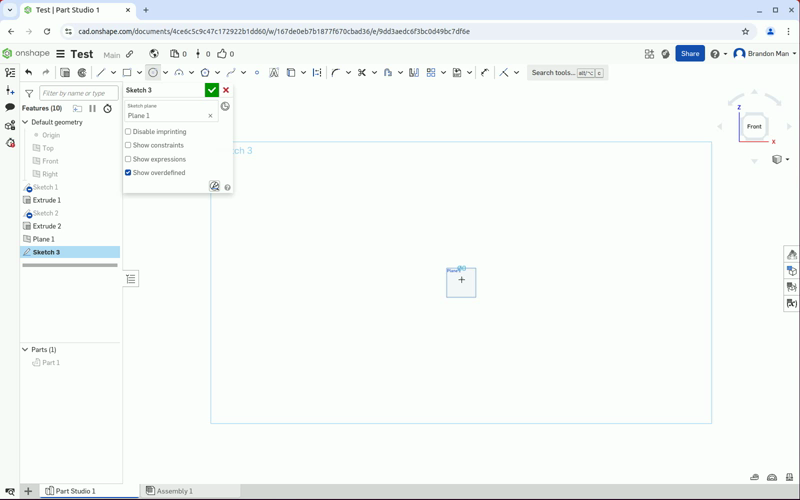
mouse_move(463, 279)
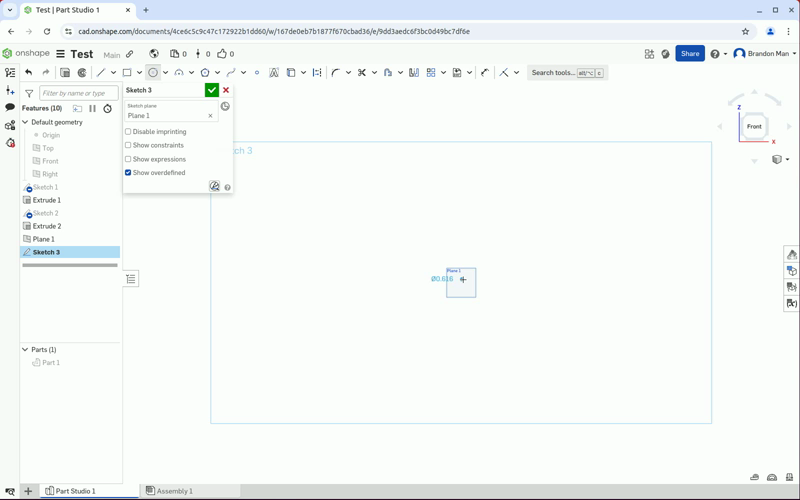
scroll(6)
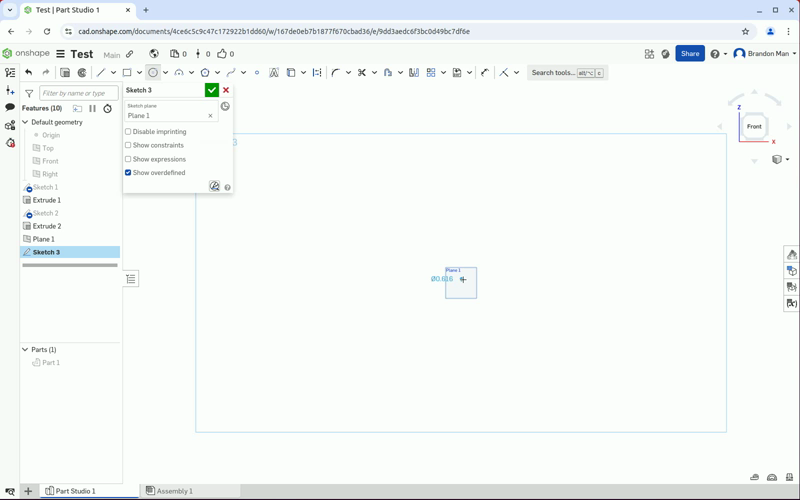
scroll(6)
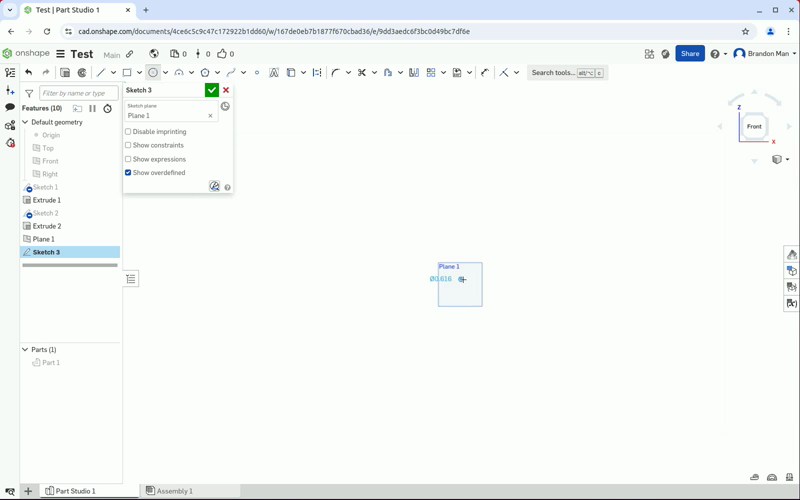
scroll(6)
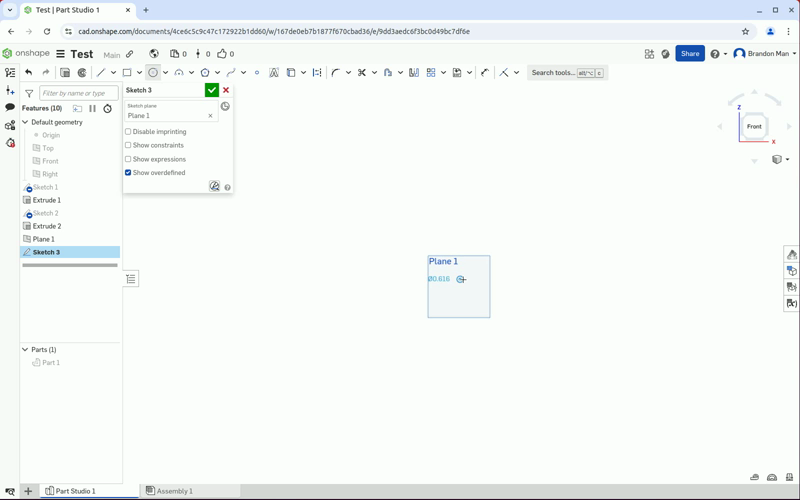
scroll(6)
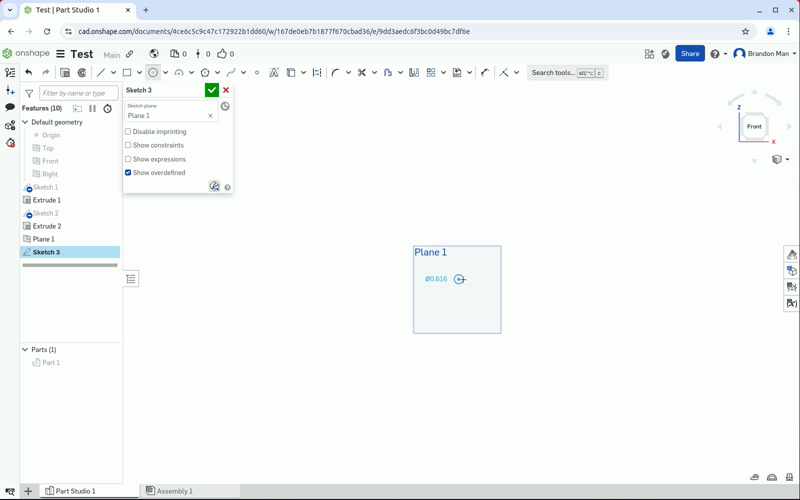
scroll(6)
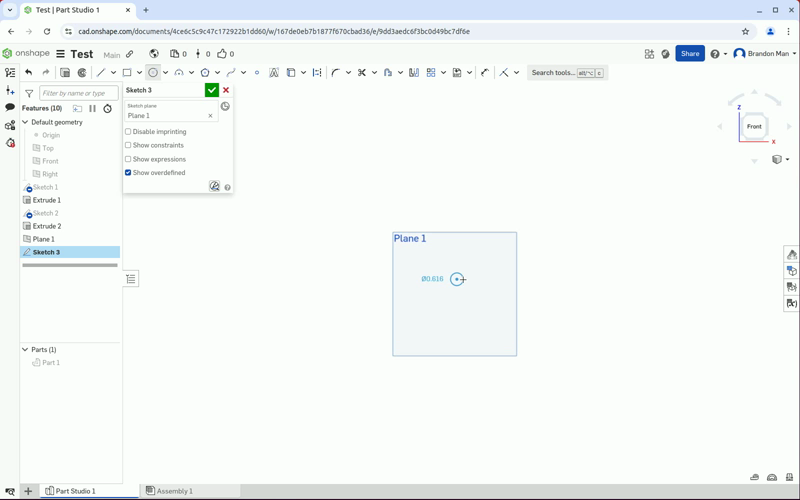
scroll(6)
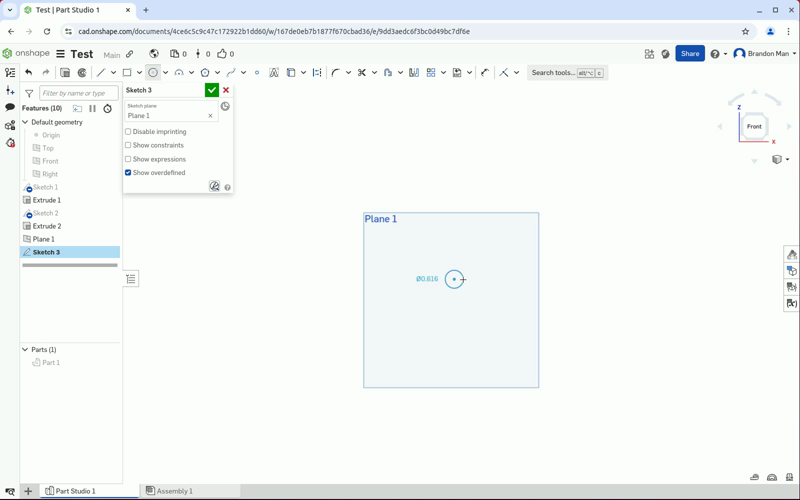
scroll(6)
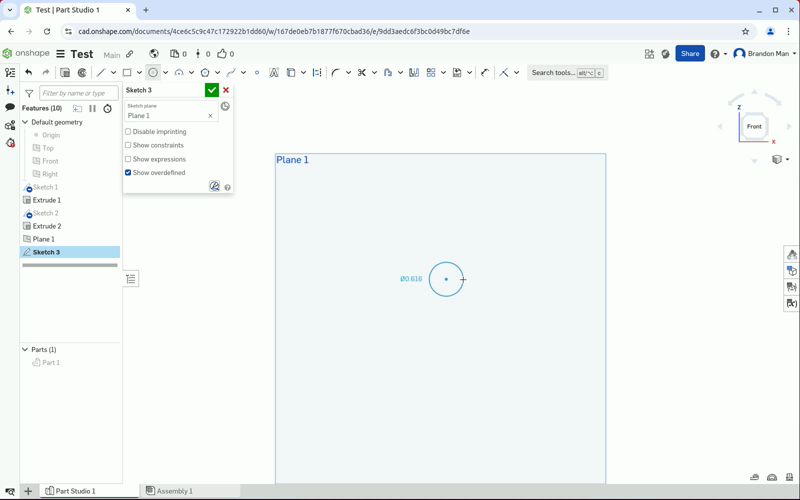
click(463, 279)
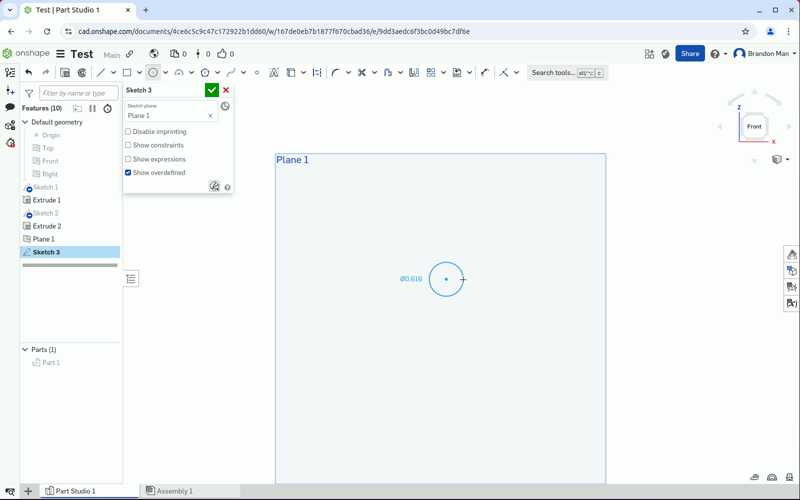
scroll(-6)
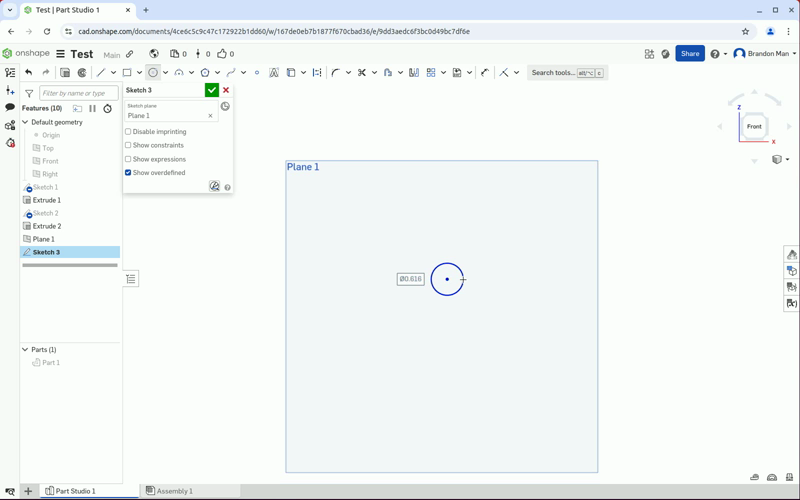
scroll(-6)
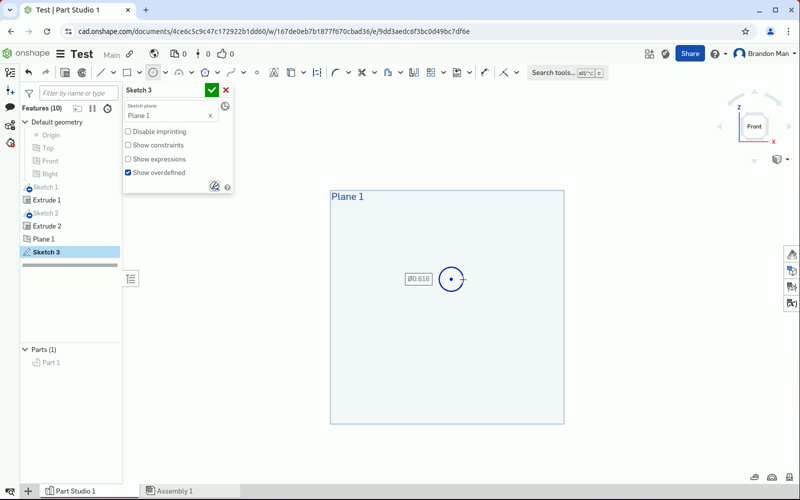
scroll(-6)
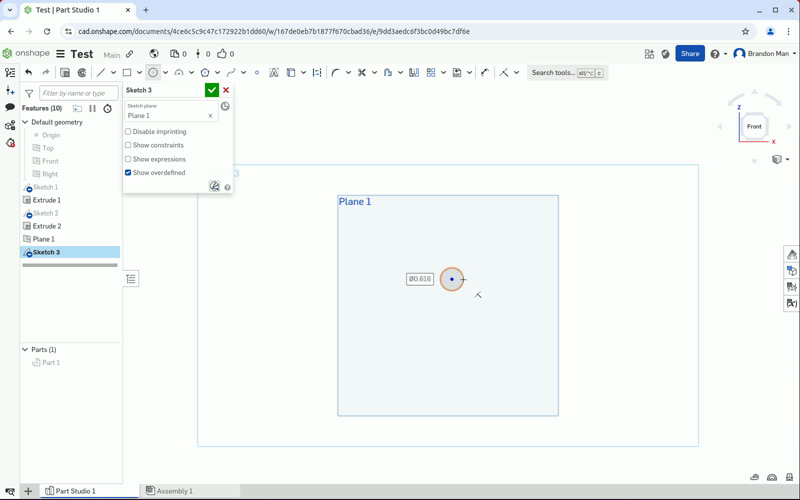
scroll(-6)
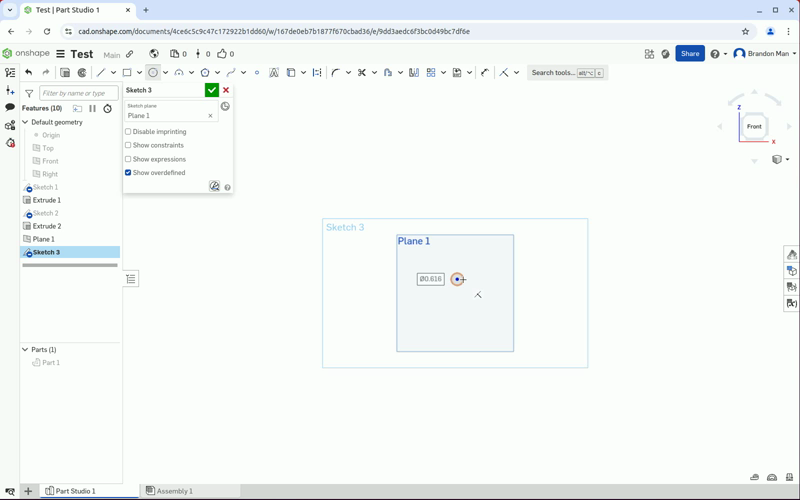
scroll(-6)
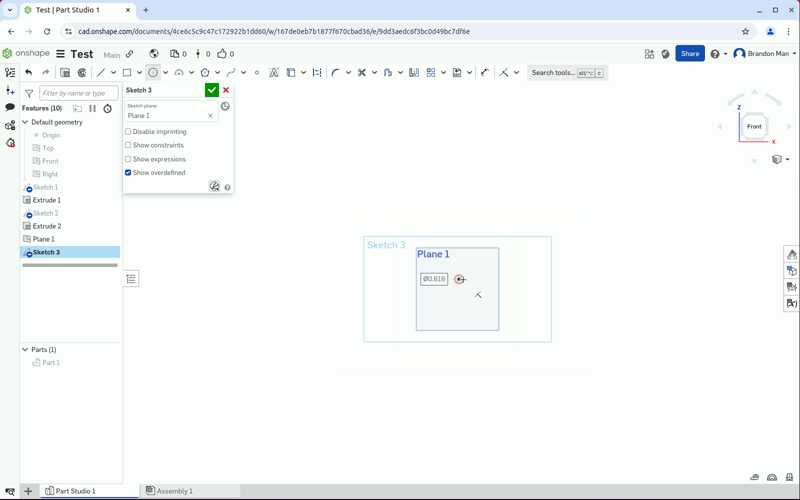
scroll(-6)
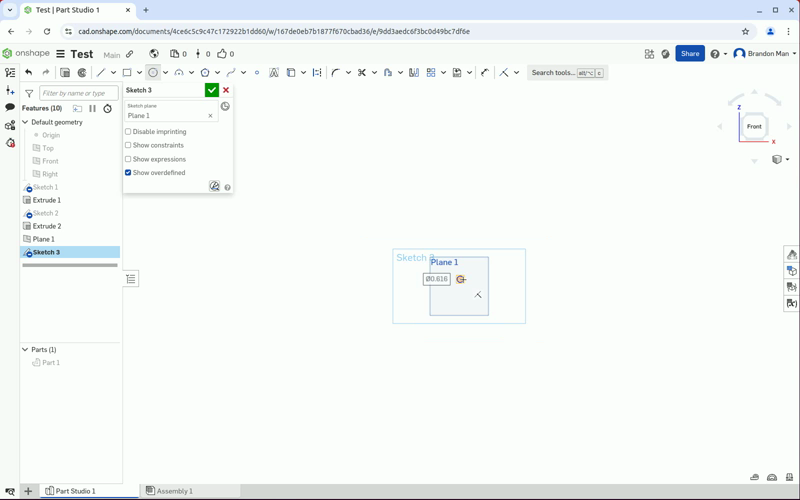
scroll(-6)
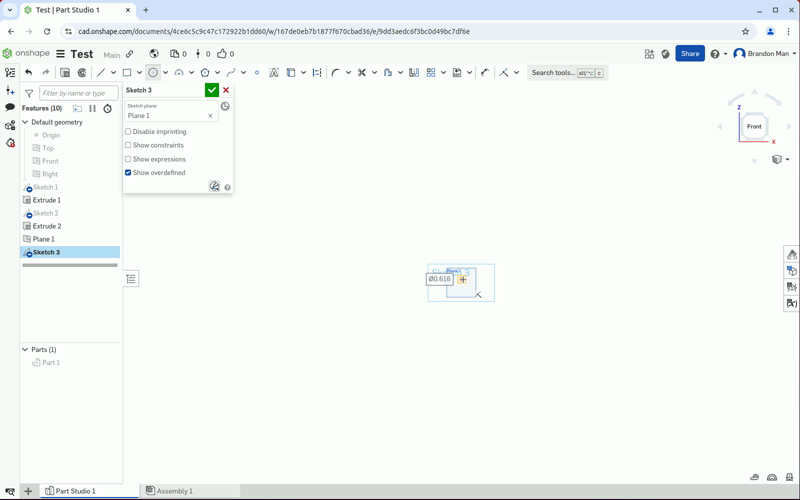
key(esc)
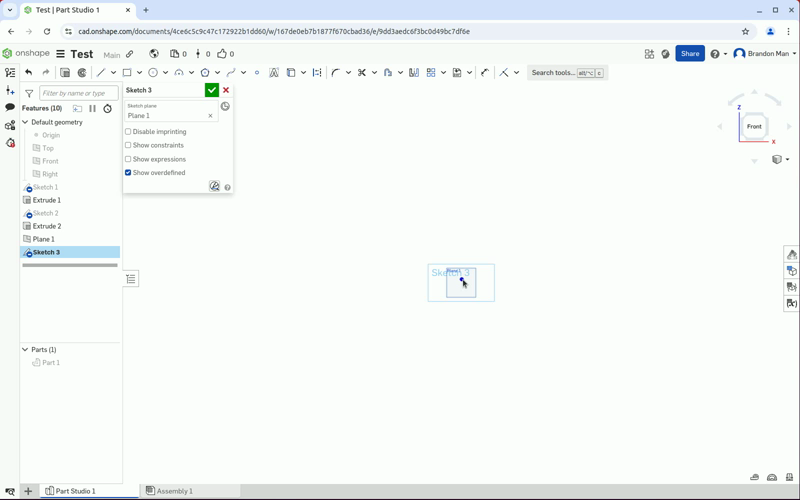
mouse_move(460, 279)
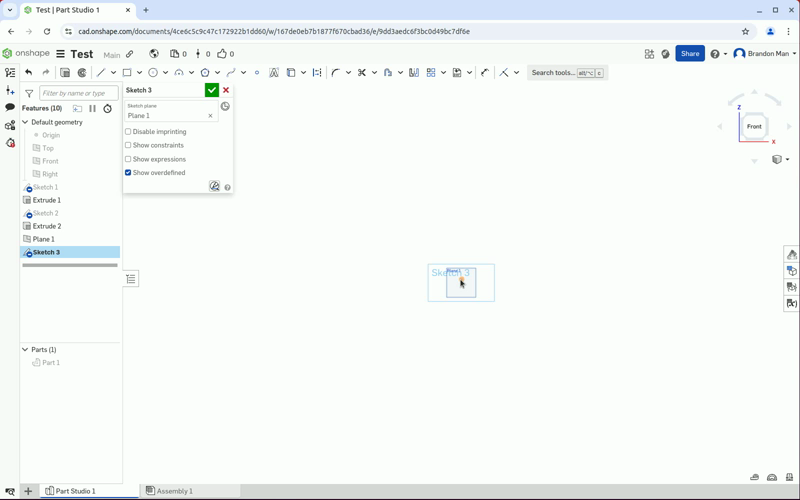
scroll(6)
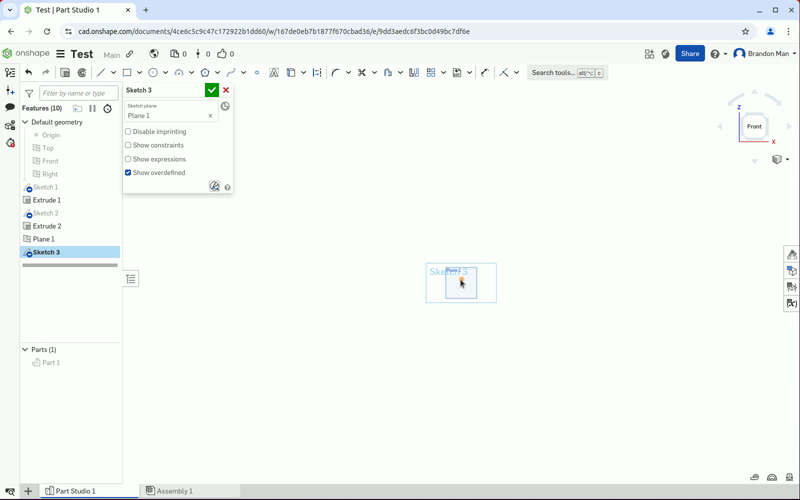
scroll(6)
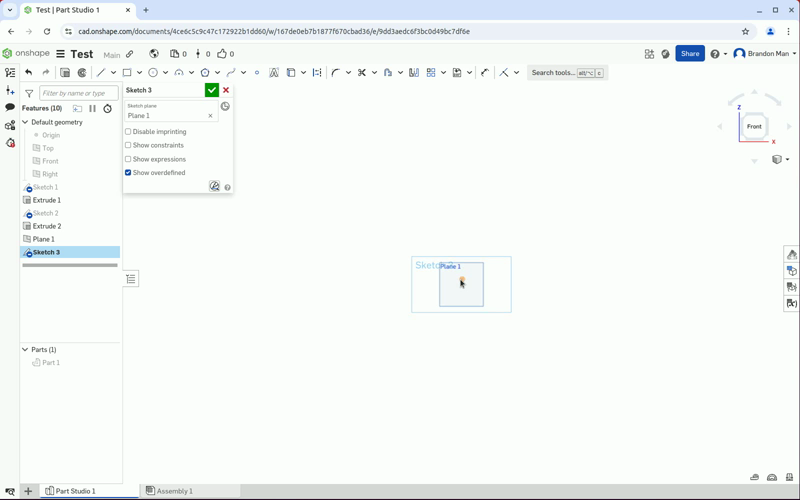
scroll(6)
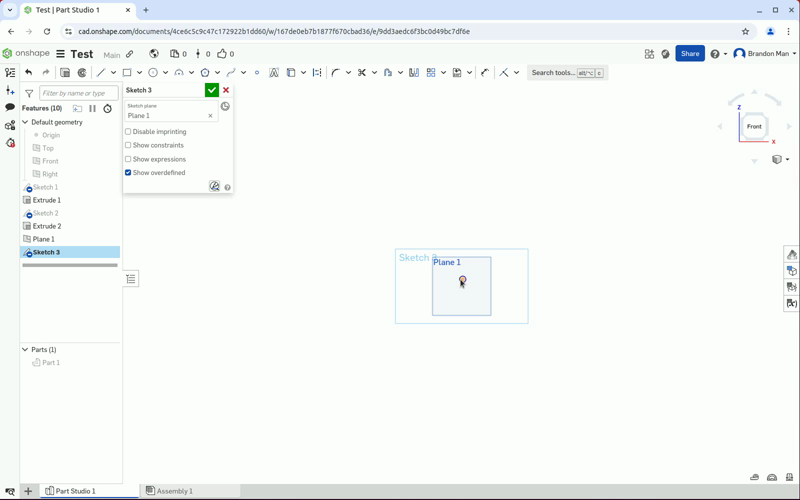
scroll(6)
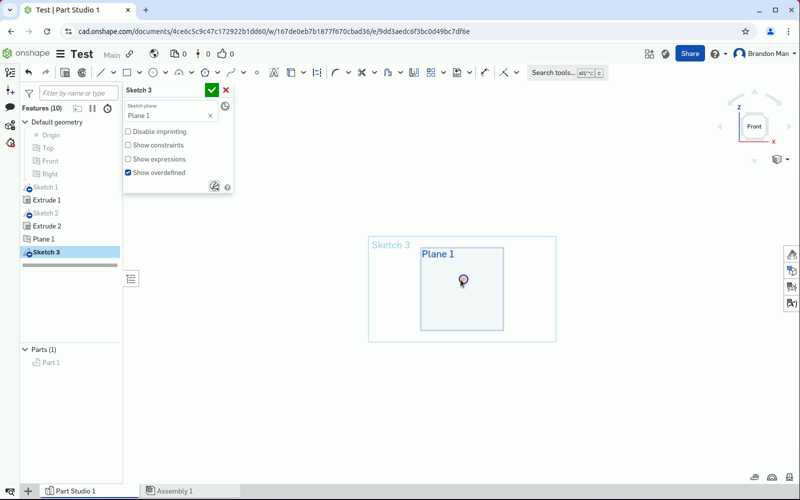
scroll(6)
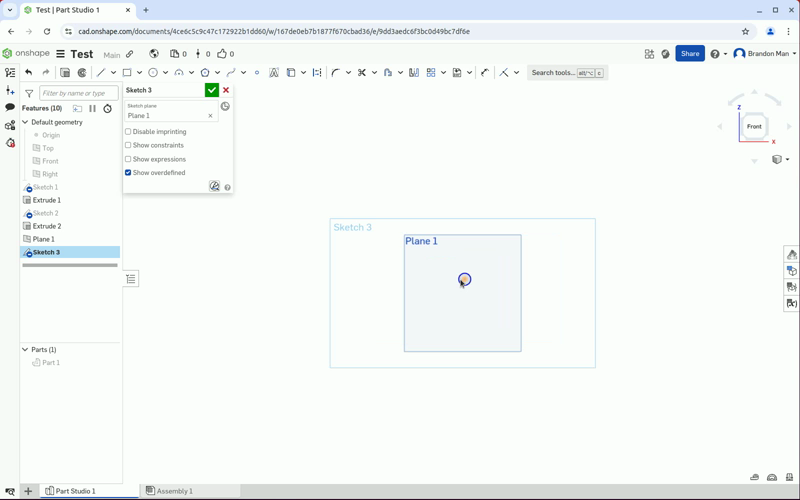
scroll(6)
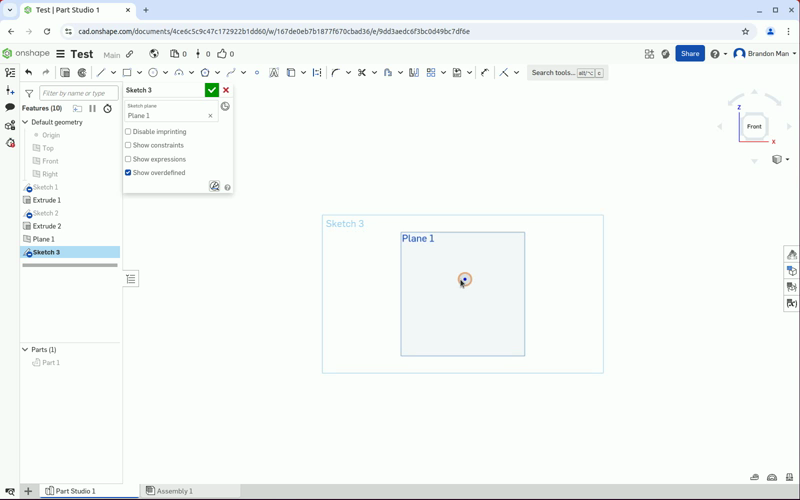
scroll(6)
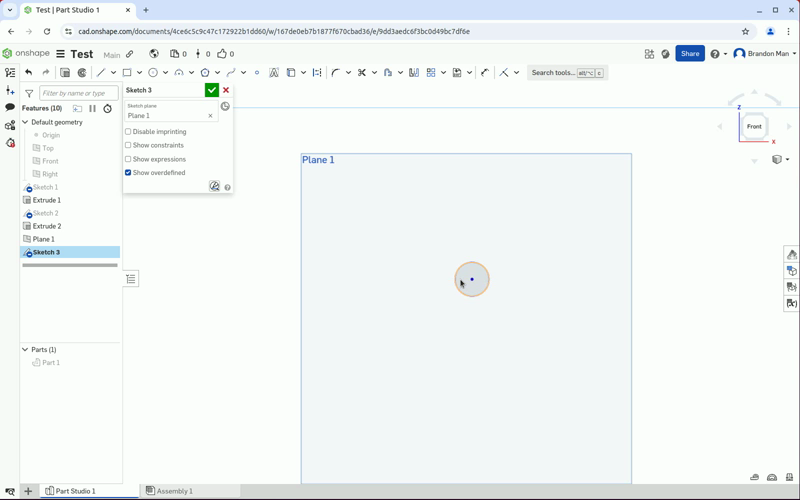
click(460, 279)
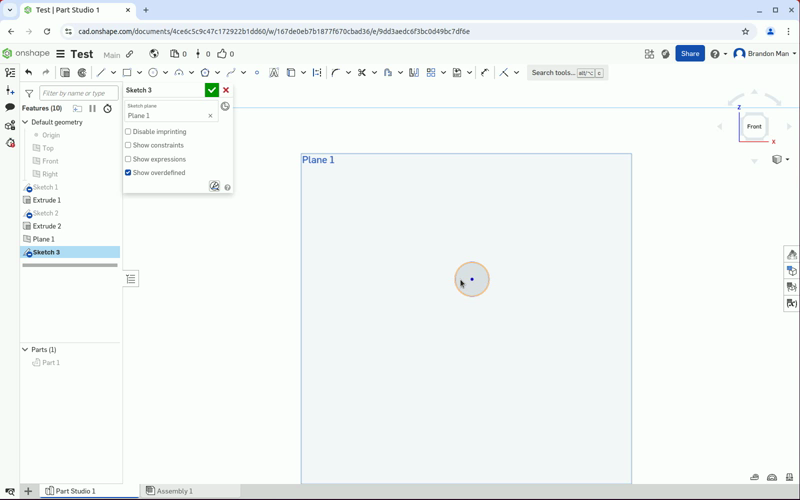
scroll(-6)
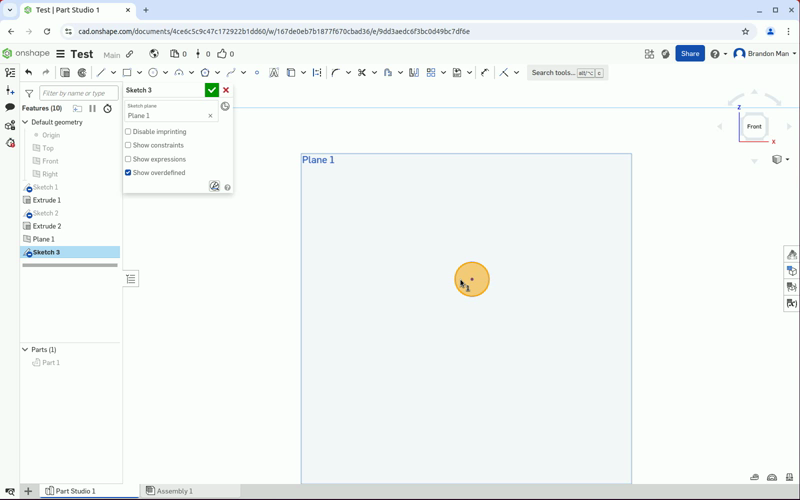
scroll(-6)
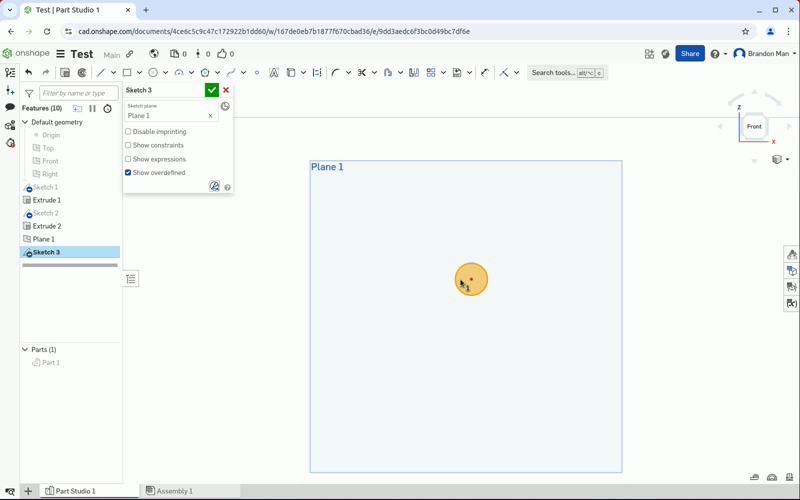
scroll(-6)
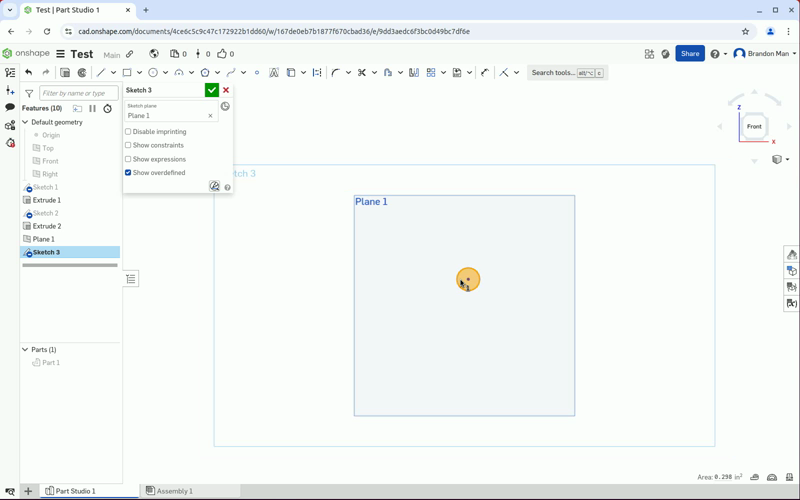
scroll(-6)
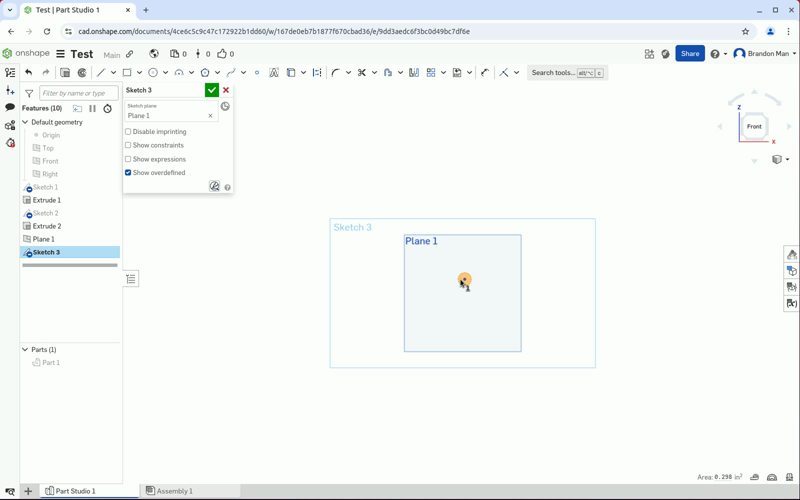
scroll(-6)
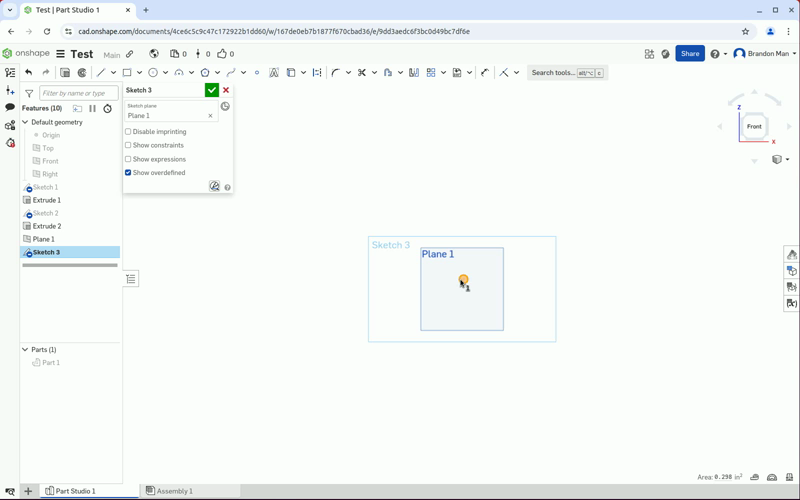
scroll(-6)
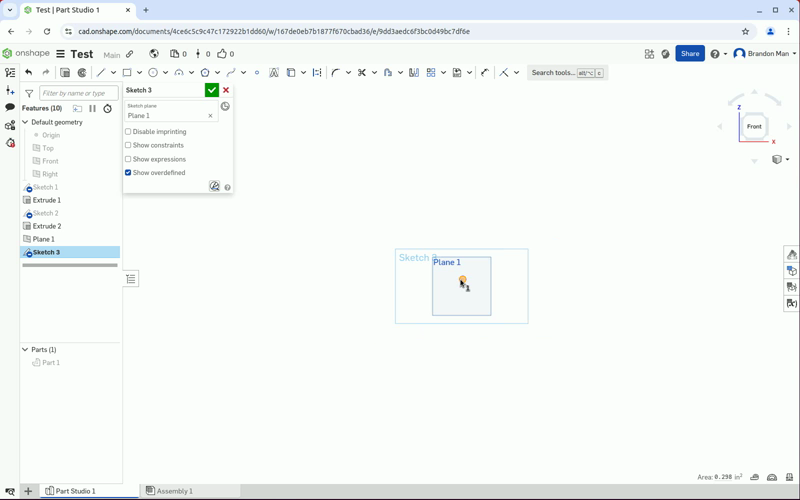
scroll(-6)
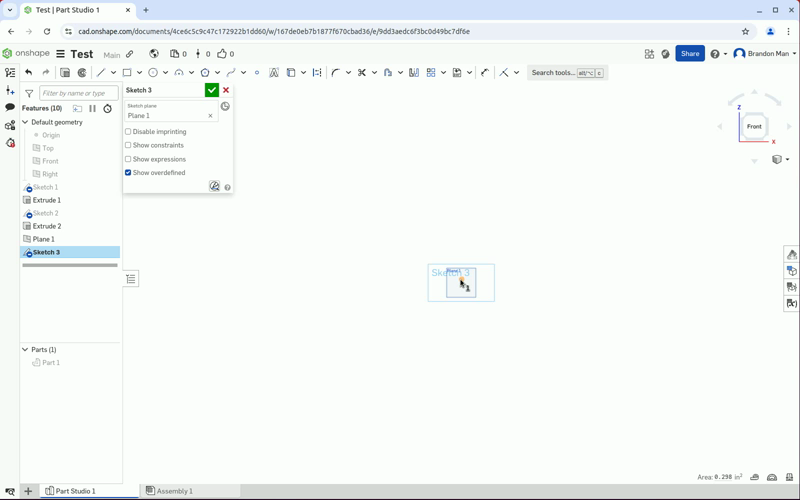
mouse_move(73, 352)
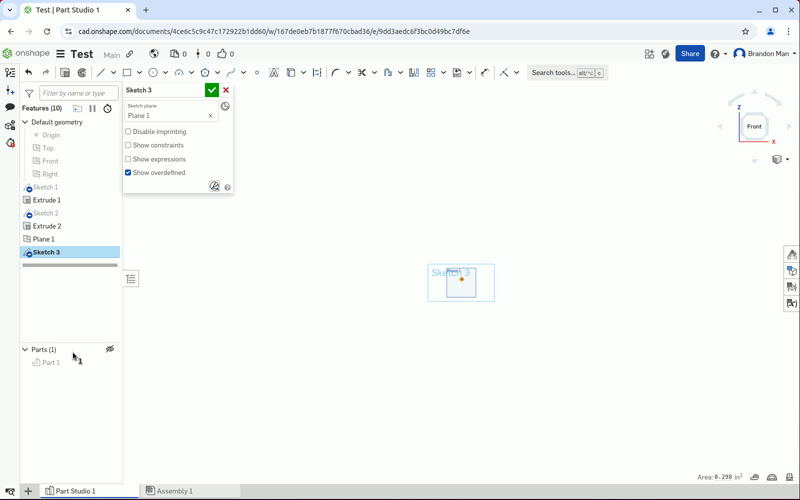
key(shift+y)
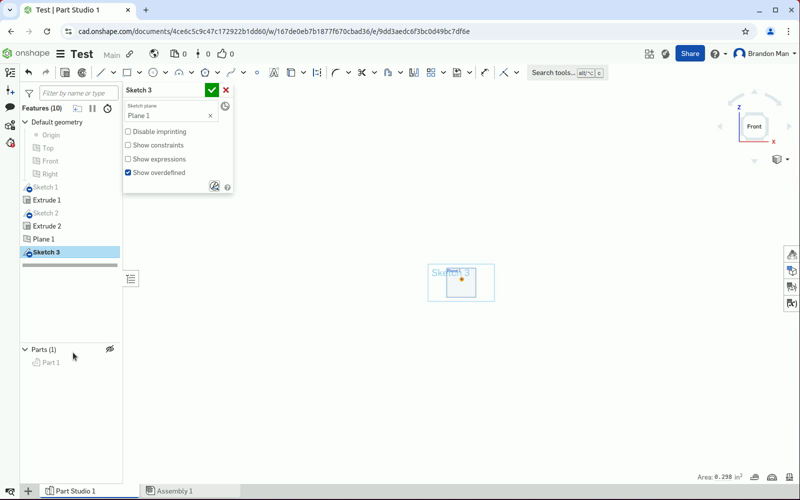
key(shift+e)
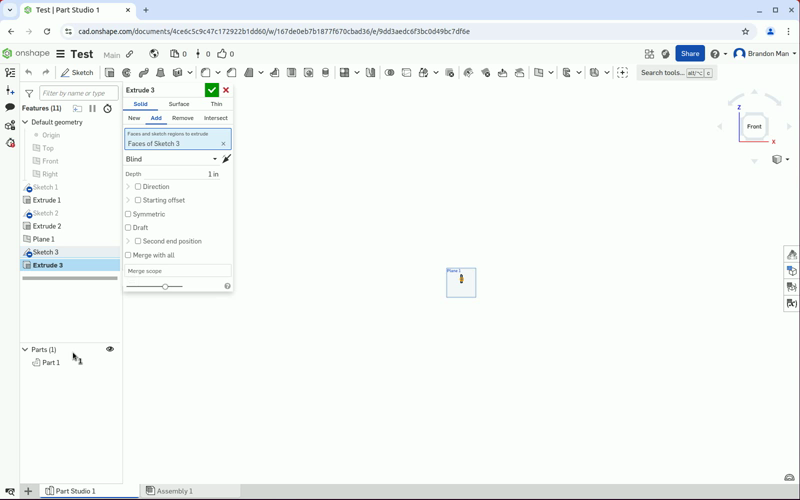
mouse_move(143, 106)
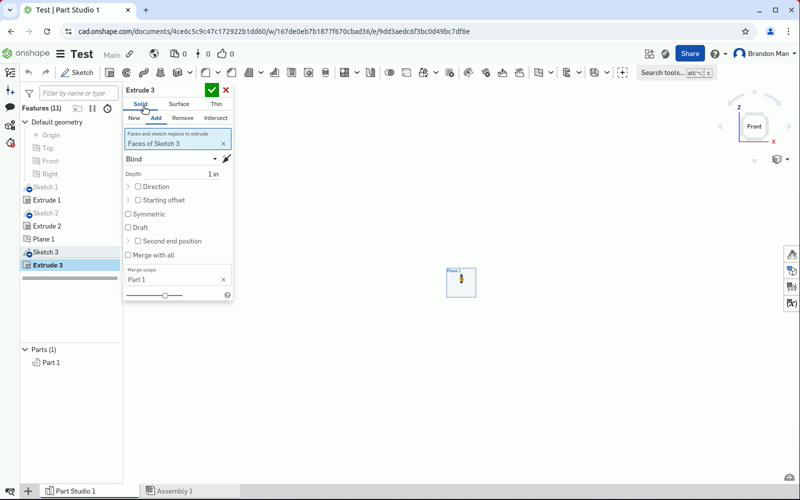
click(143, 106)
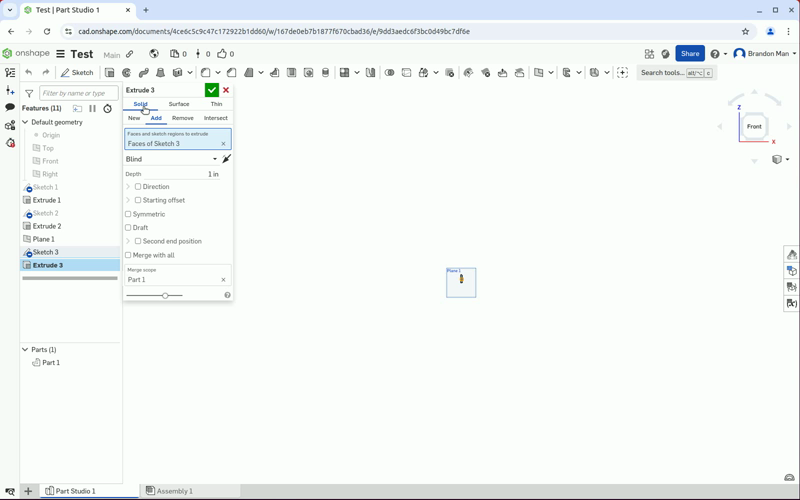
mouse_move(186, 120)
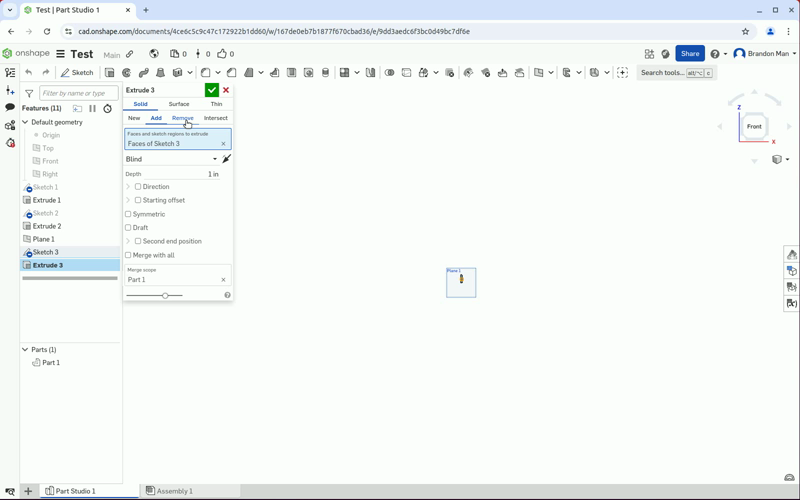
click(186, 120)
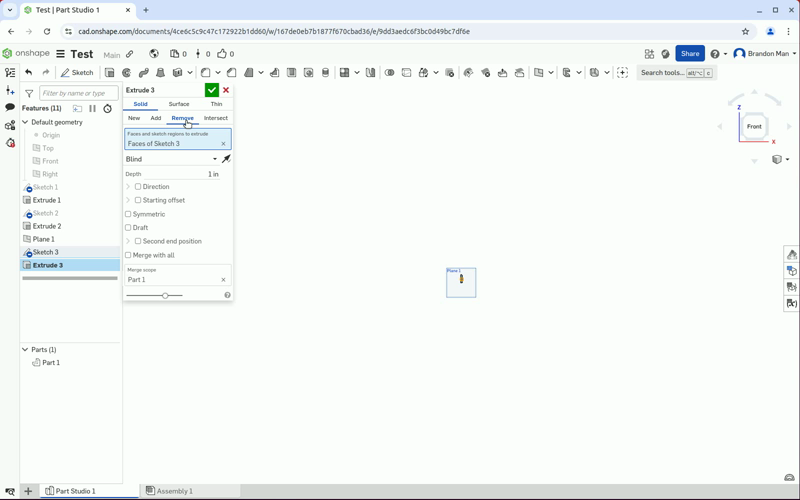
key(tab, 4)
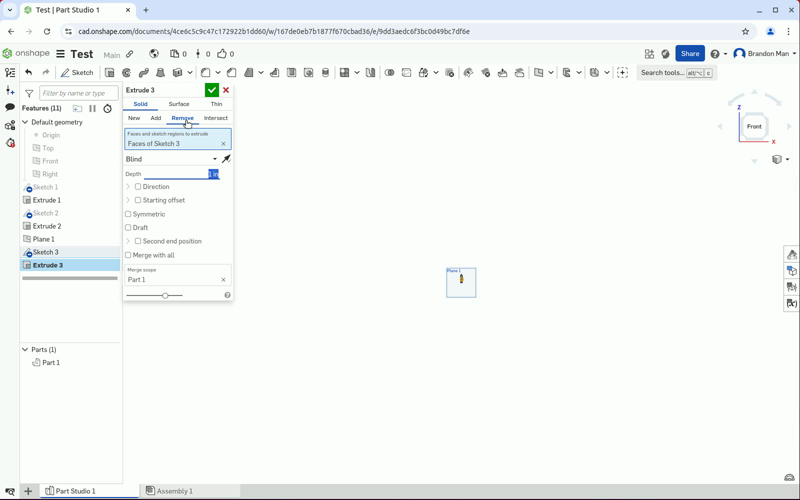
text(0.241)
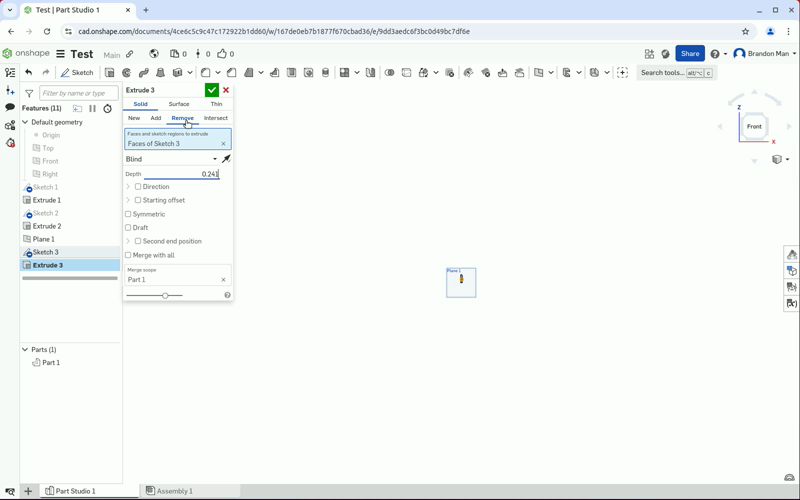
key(tab, 6)
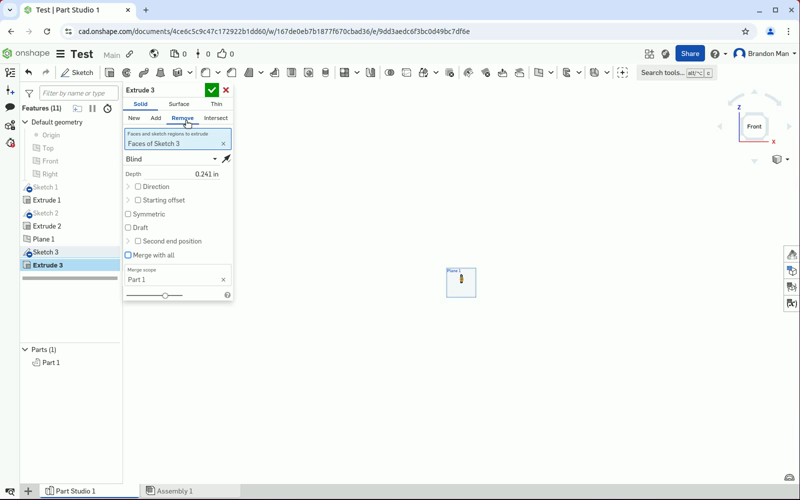
key(space)
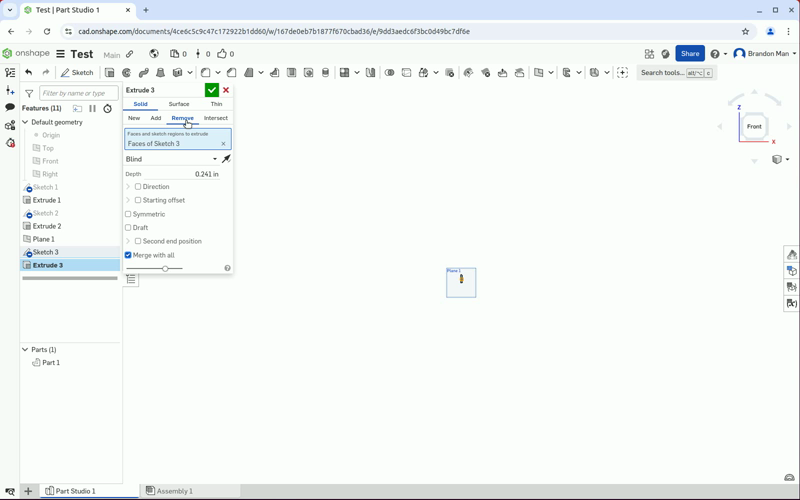
key(enter)
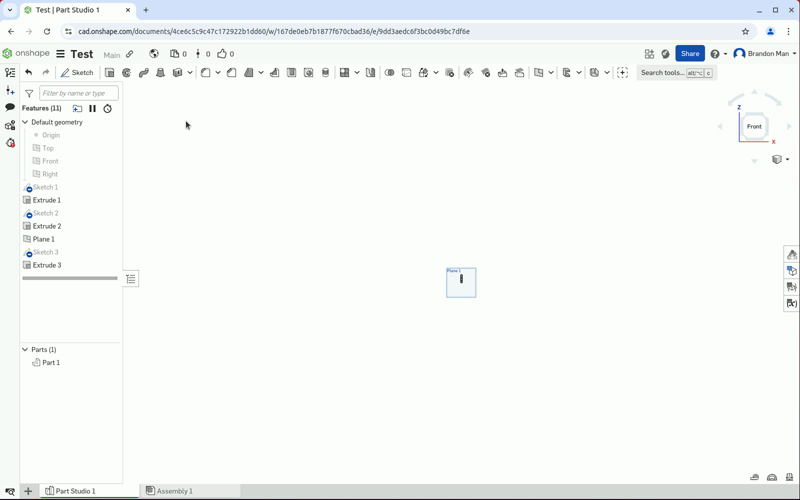
key(shift+h)
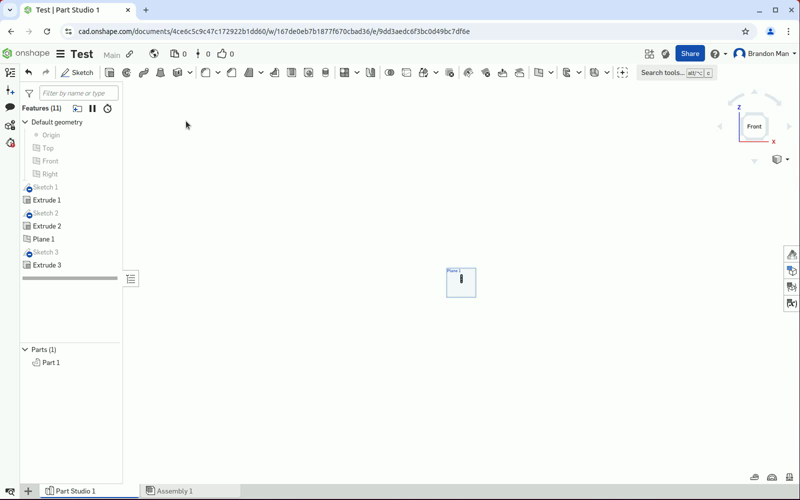
key(shift+h)
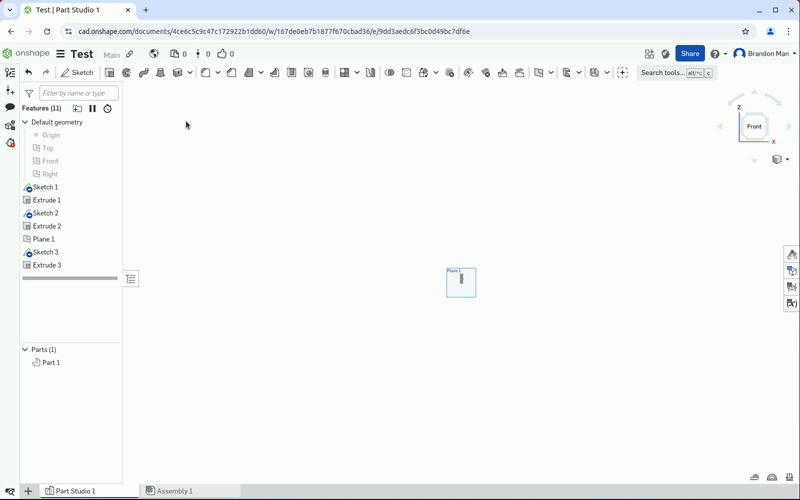
key(shift+7)
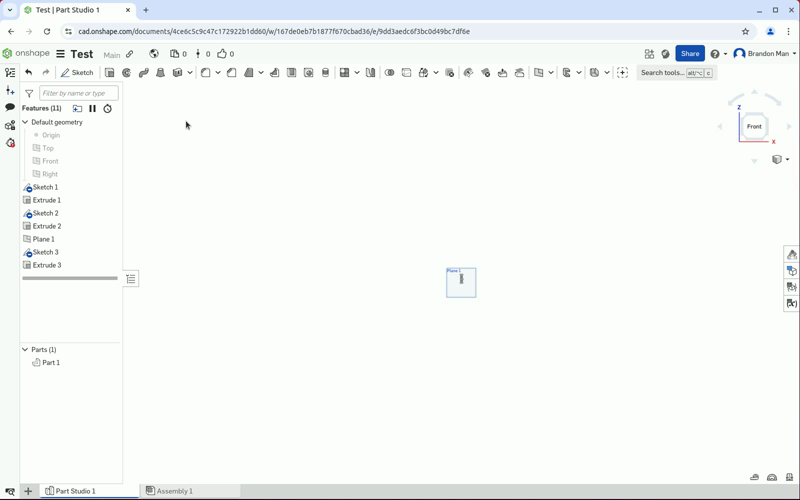
key(left, 2)
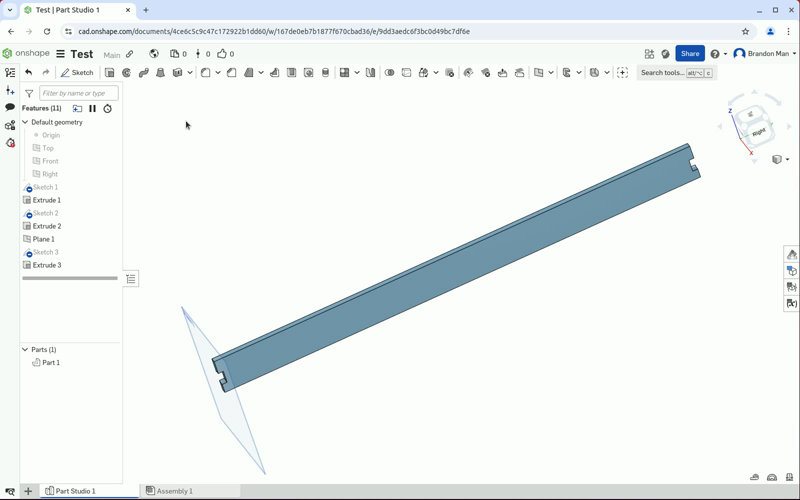
key(down, 2)
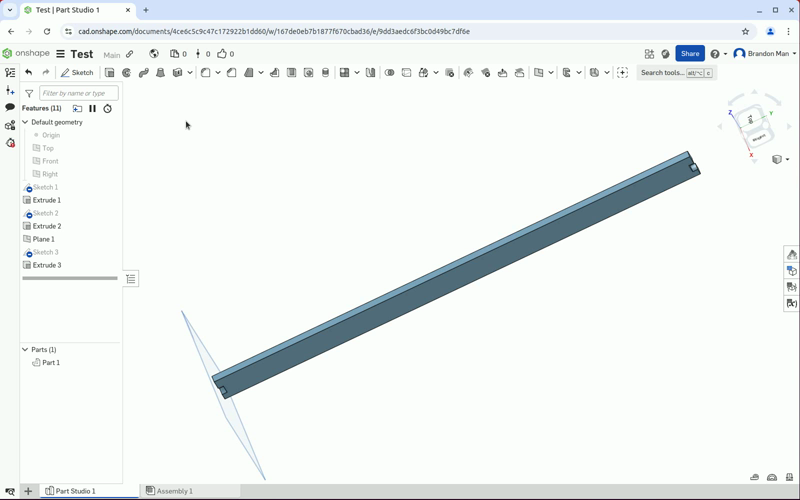
key(up, 2)
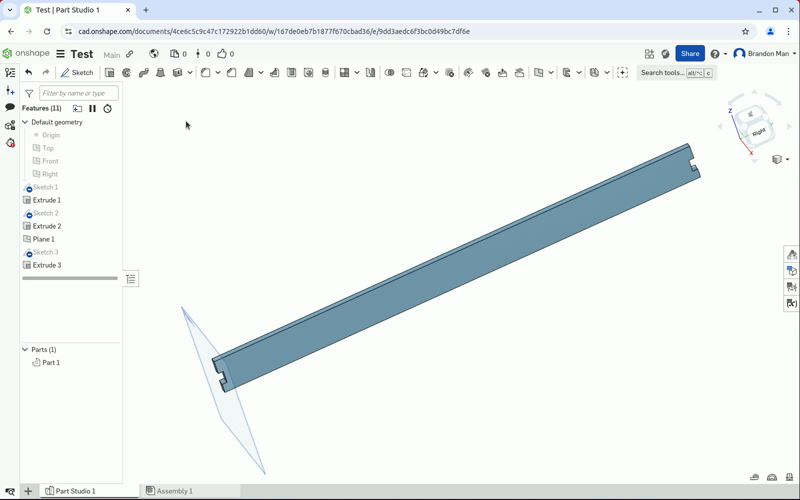
key(right, 2)
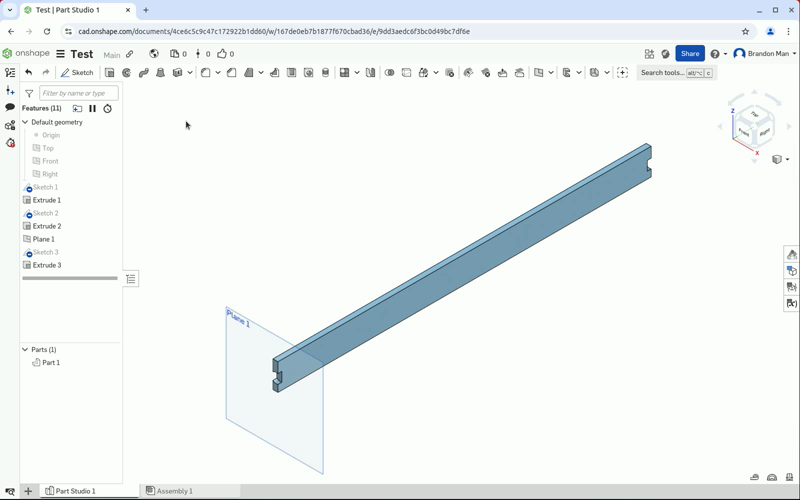
mouse_move(73, 189)
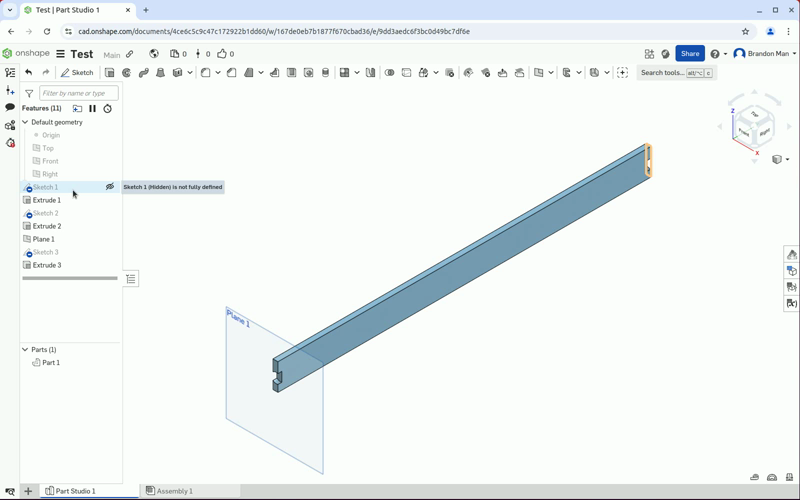
click(73, 189)